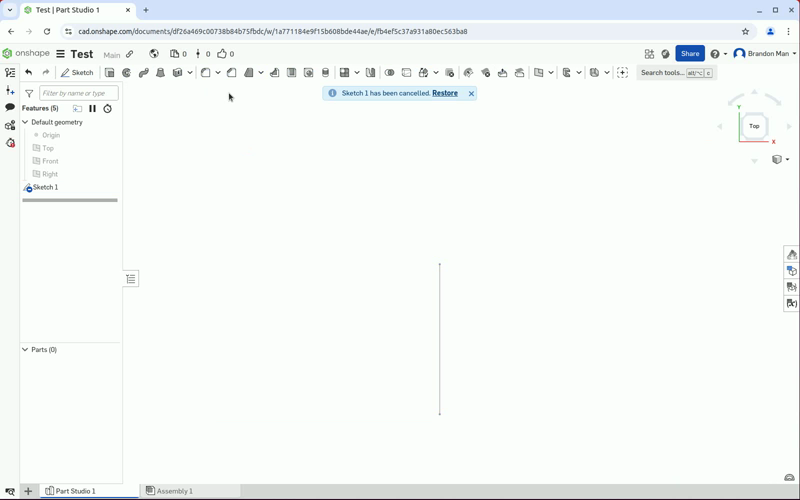
key(shift+h)
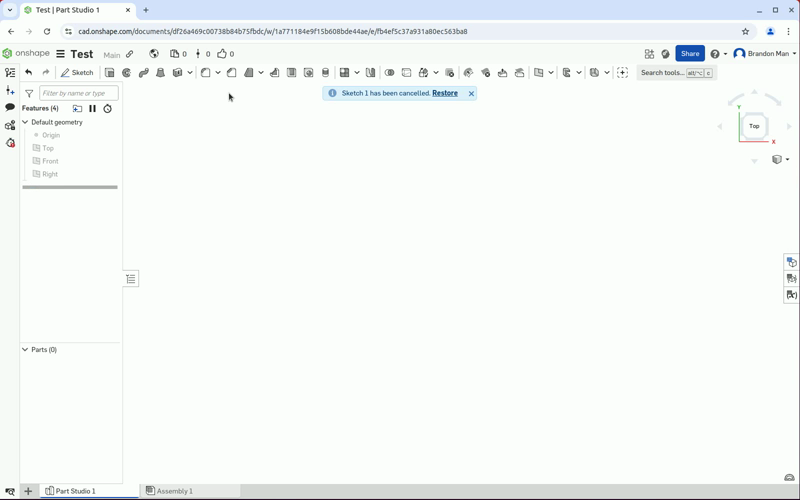
mouse_move(73, 352)
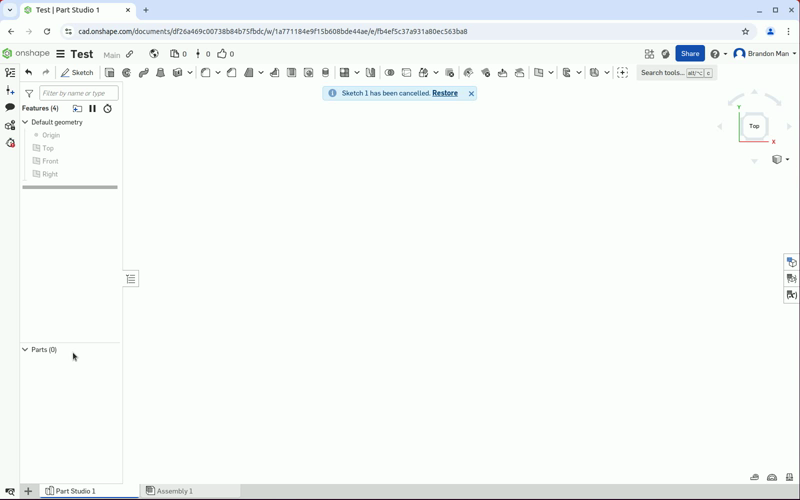
key(y)
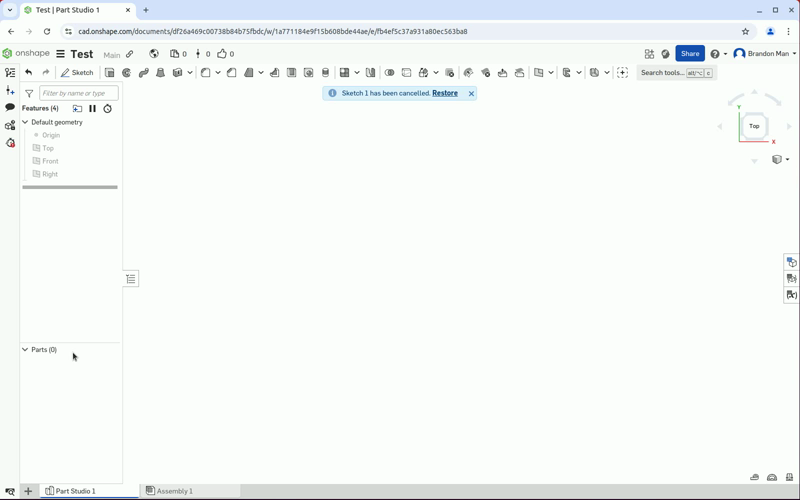
key(shift+p)
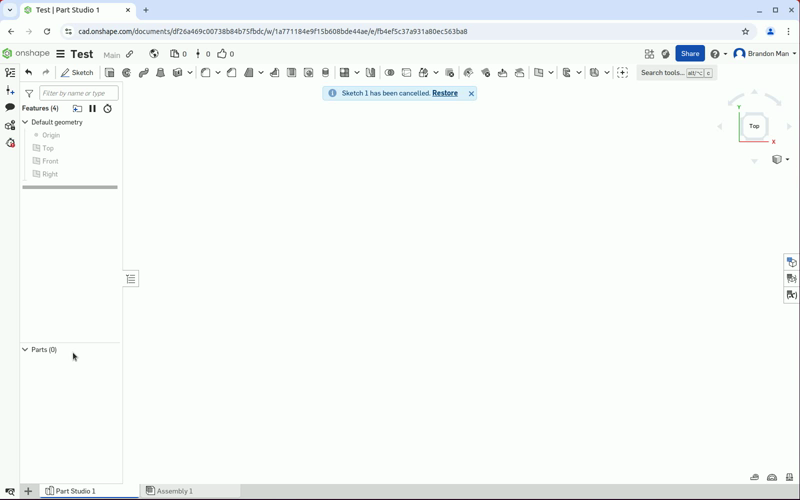
key(space)
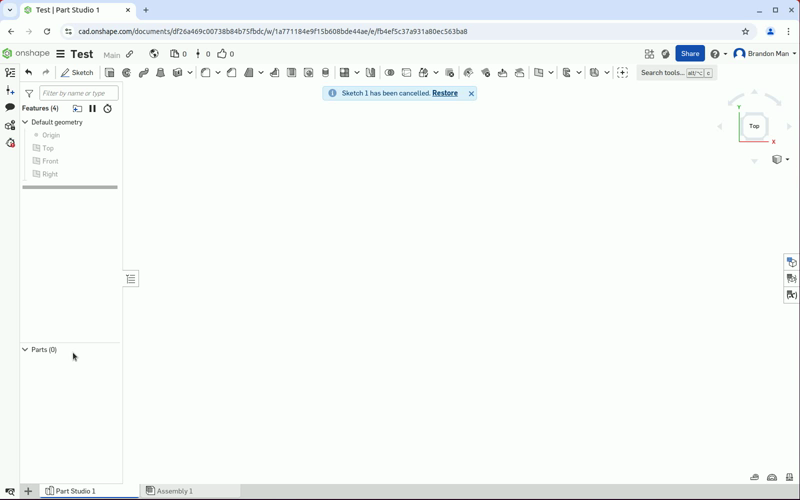
key_down(shift)
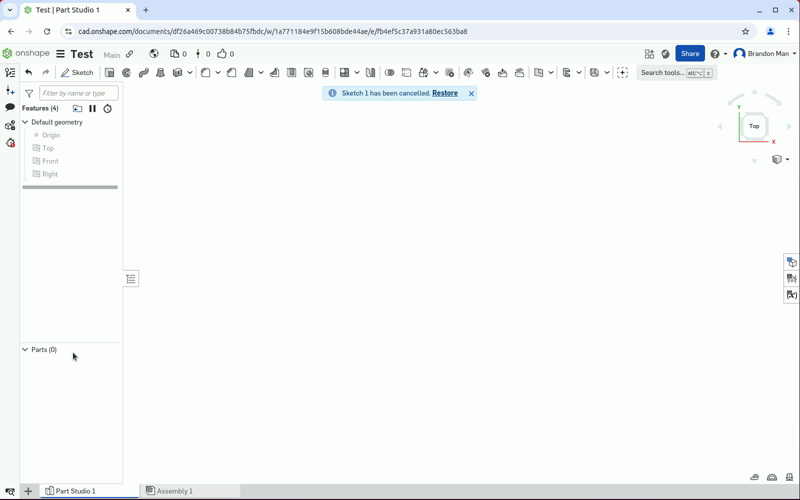
key(up)
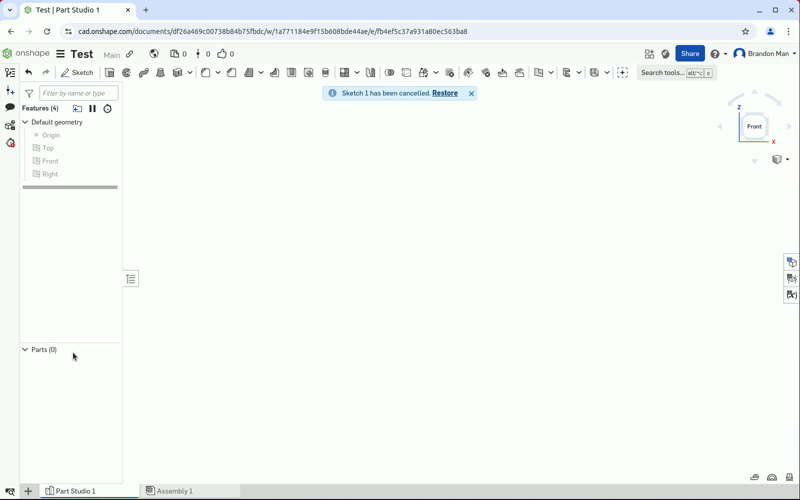
key_up(shift)
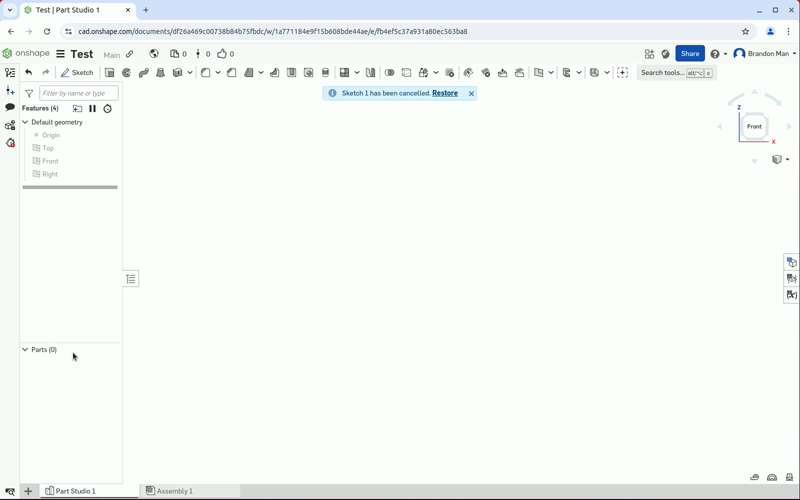
mouse_move(73, 352)
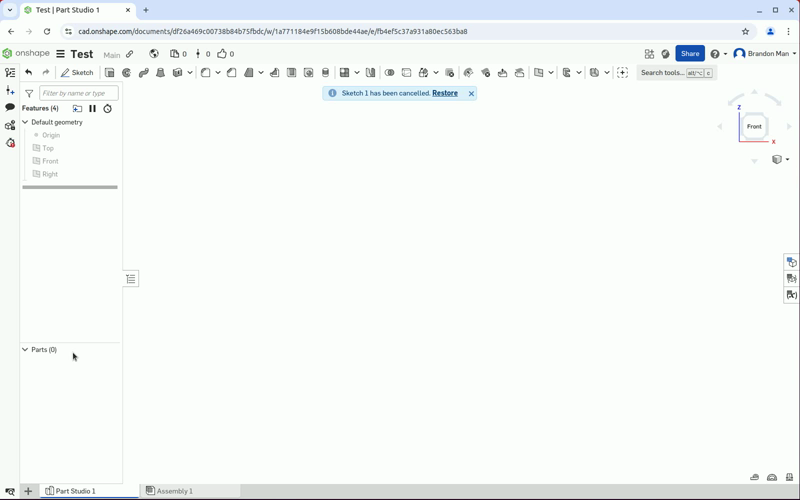
key(shift+y)
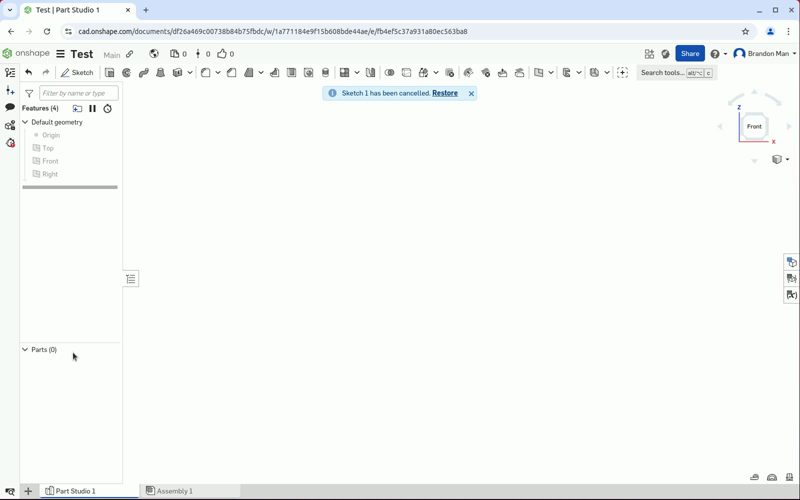
key(shift+s)
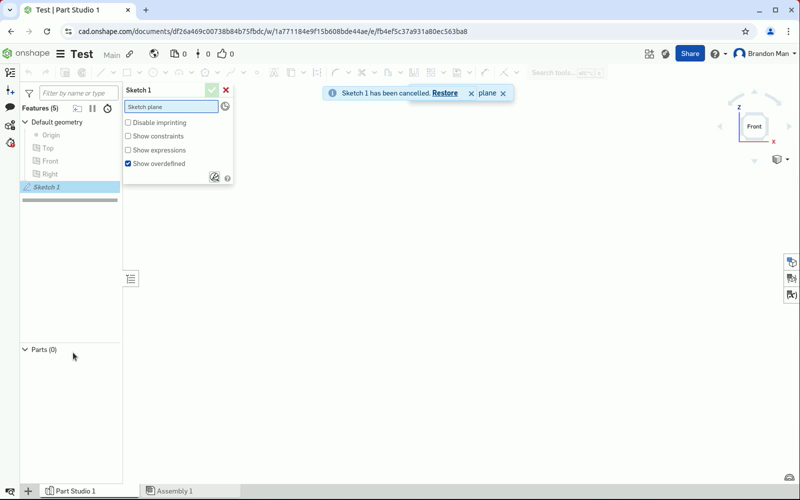
mouse_move(73, 163)
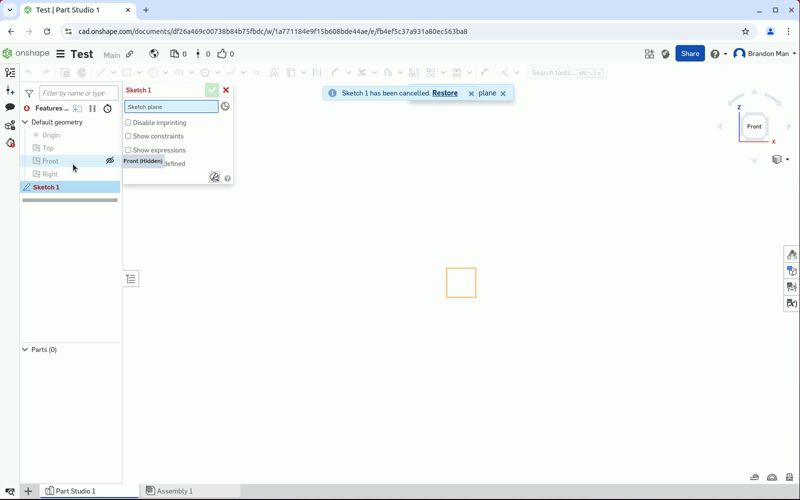
click(73, 163)
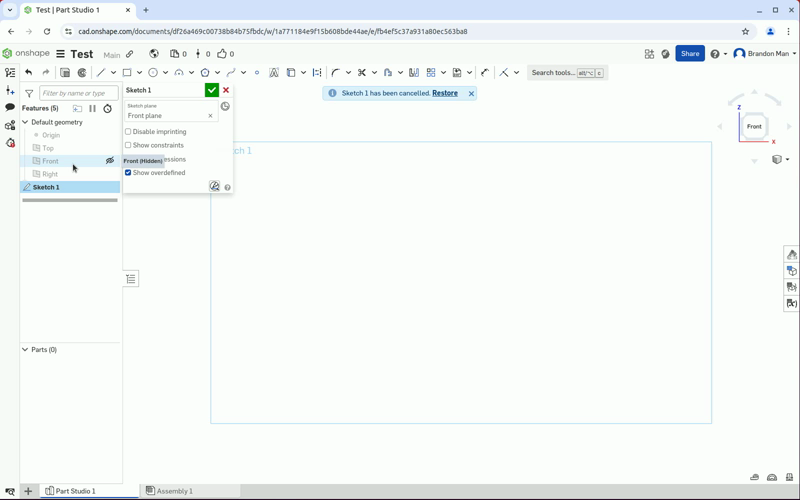
mouse_move(73, 352)
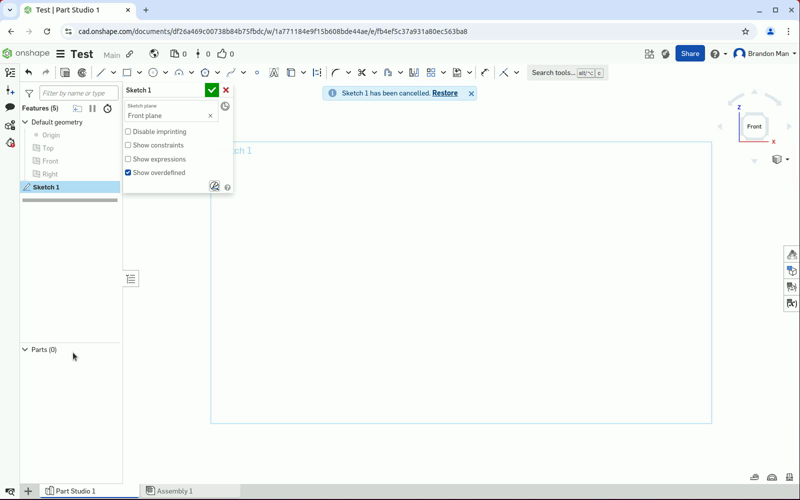
key(y)
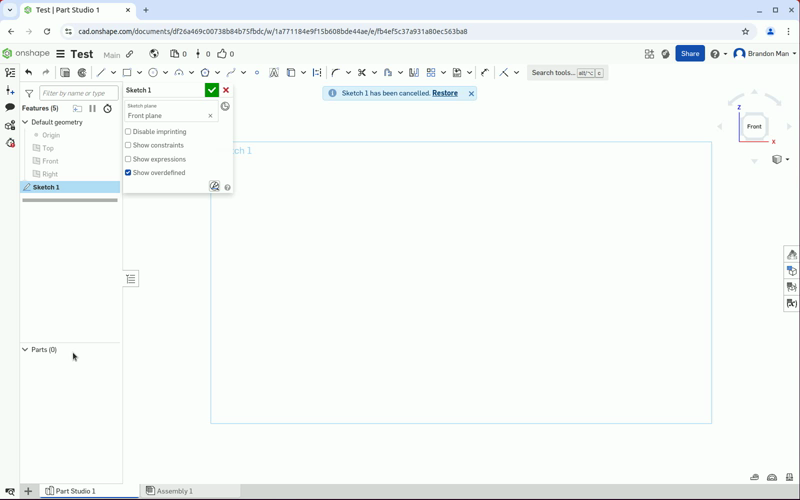
key(l)
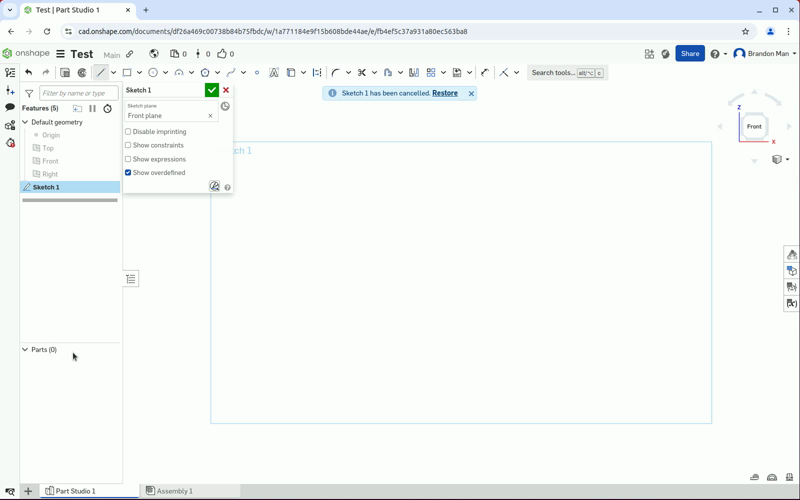
key_down(shift)
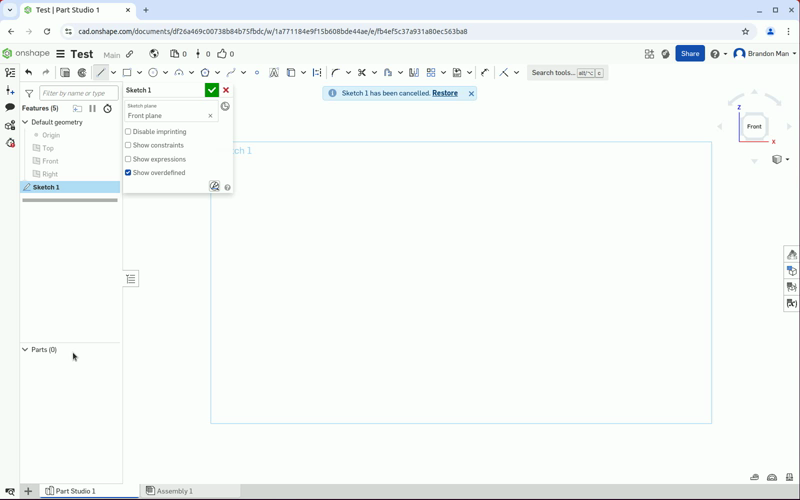
mouse_move(349, 357)
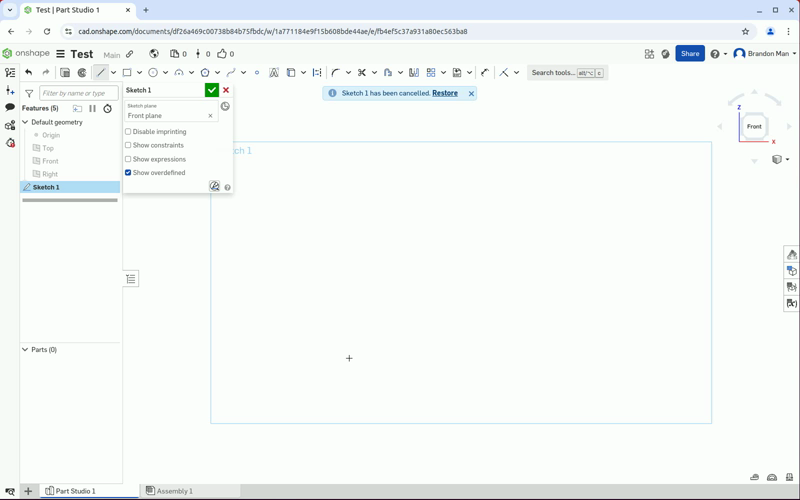
click(349, 357)
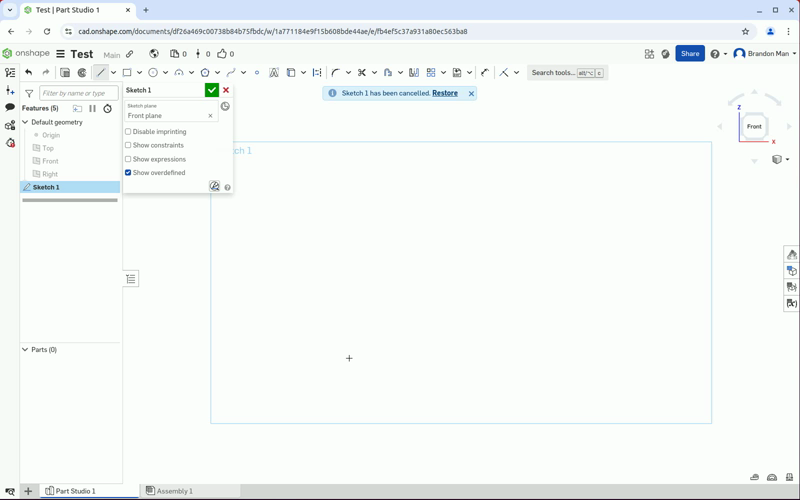
key_up(shift)
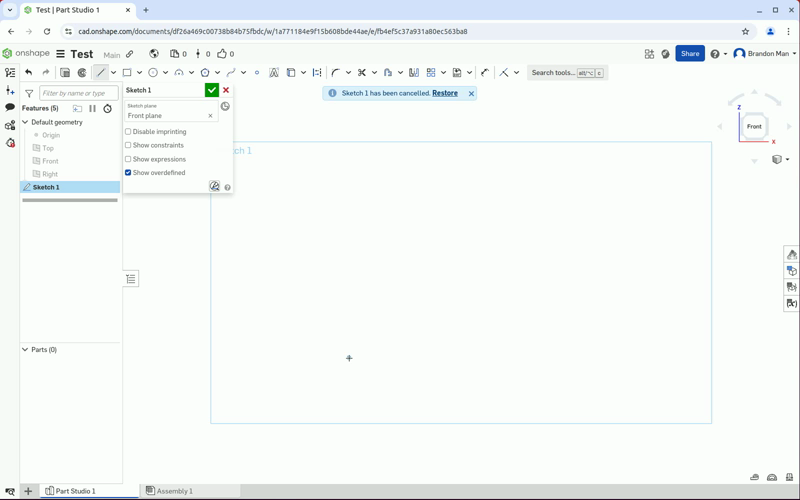
key_down(shift)
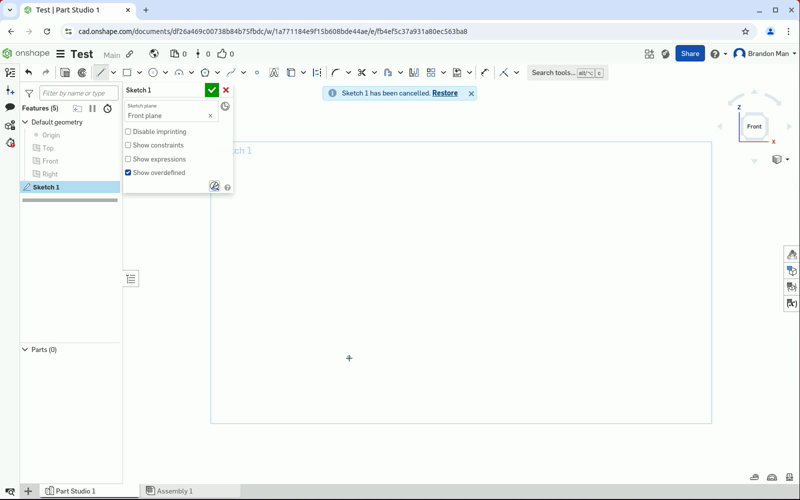
mouse_move(572, 357)
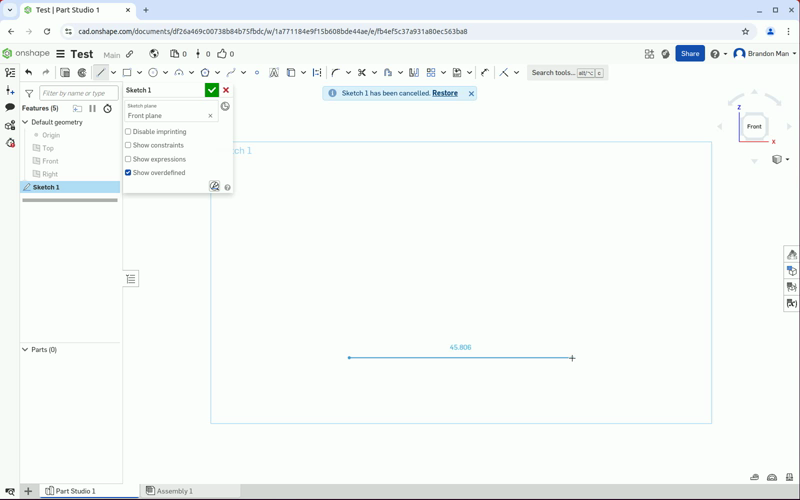
click(572, 357)
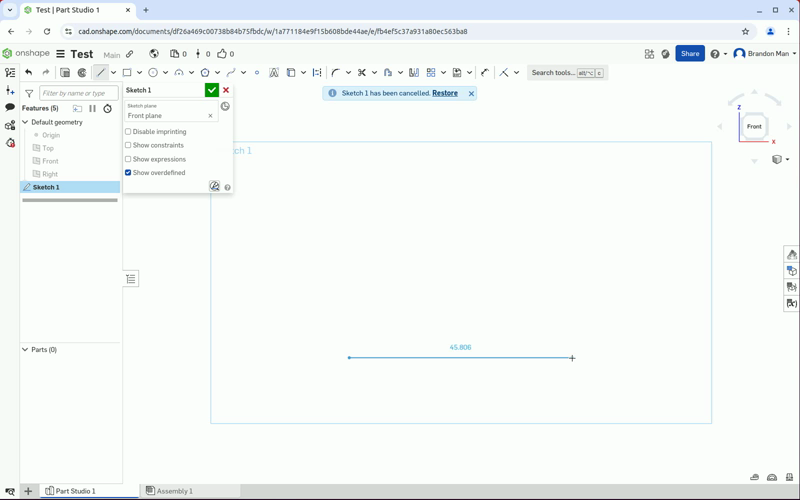
key_up(shift)
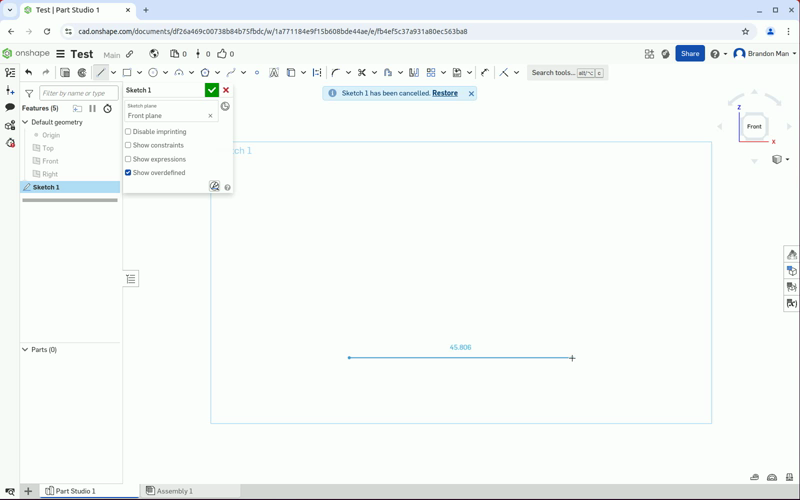
key_down(shift)
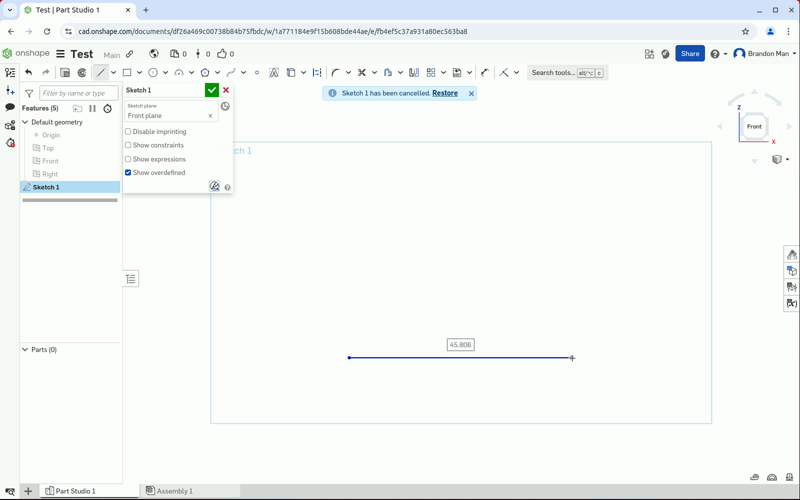
mouse_move(572, 228)
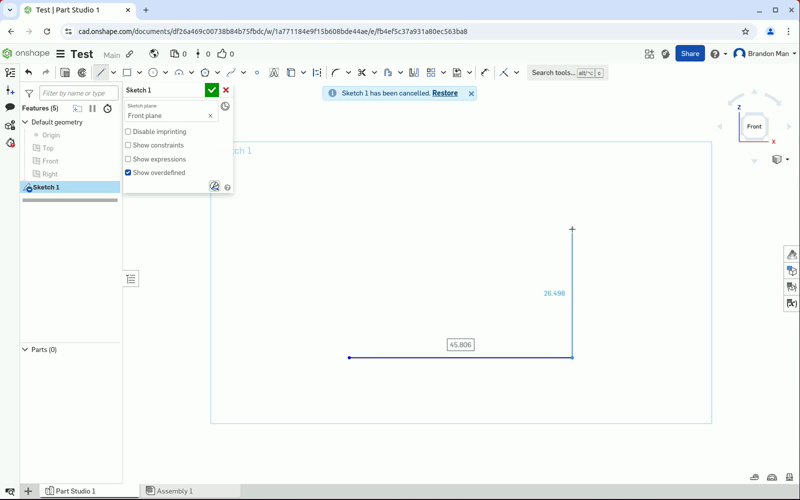
click(572, 228)
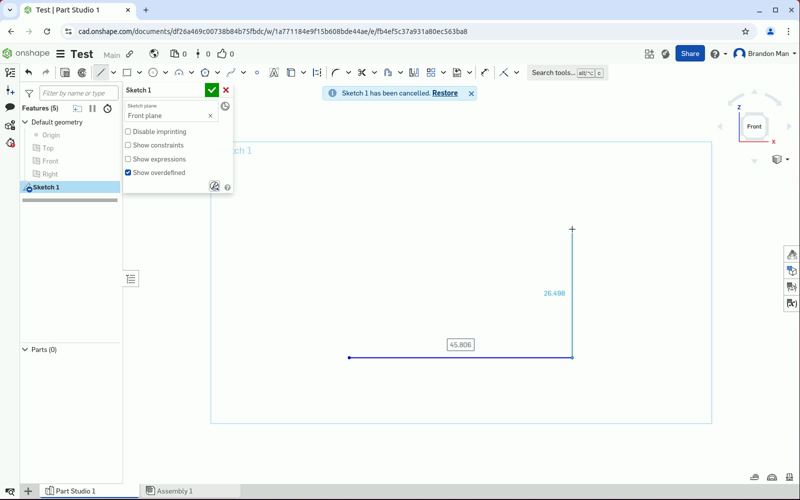
key_up(shift)
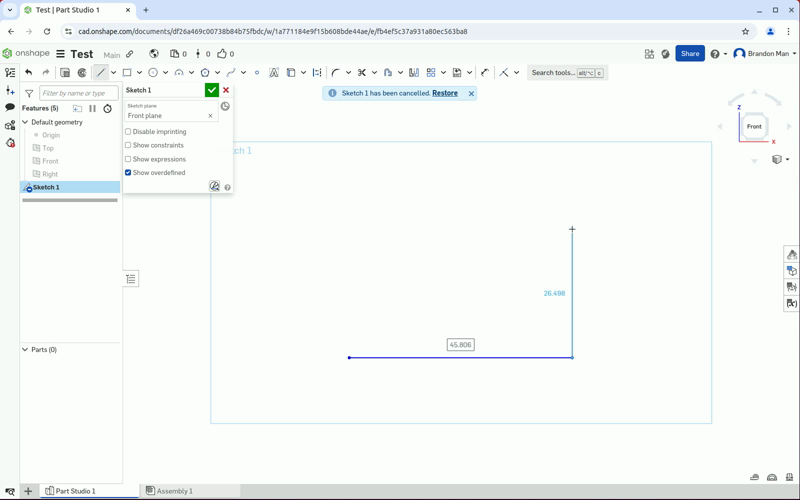
key_down(shift)
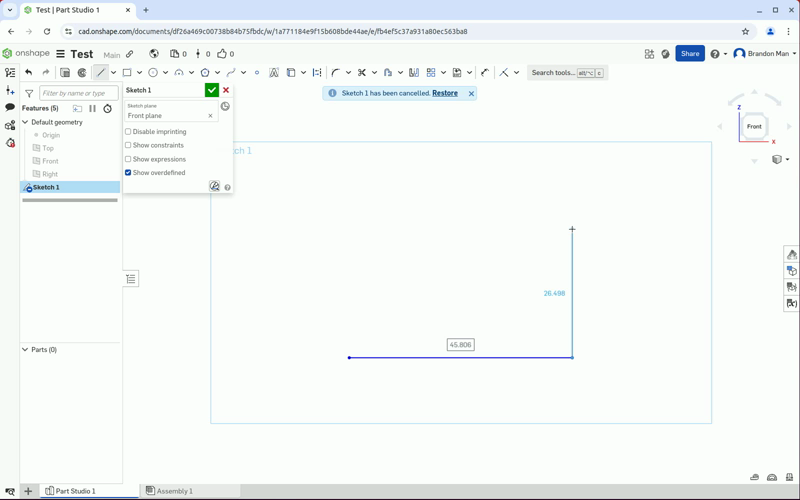
mouse_move(349, 228)
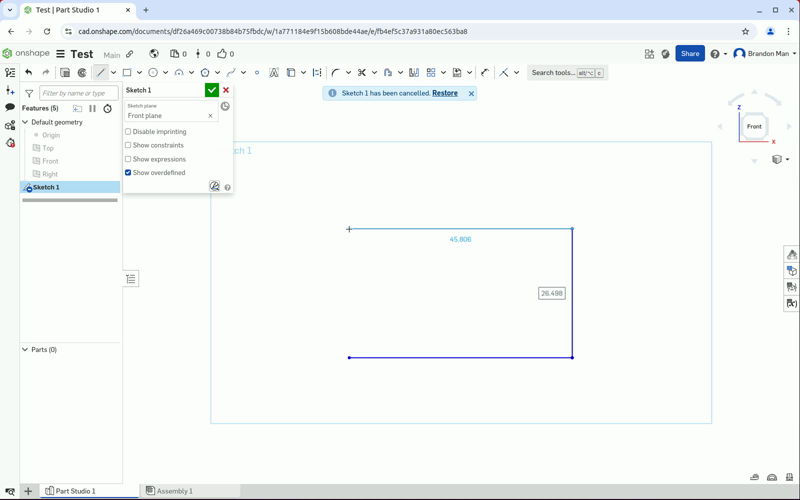
click(349, 228)
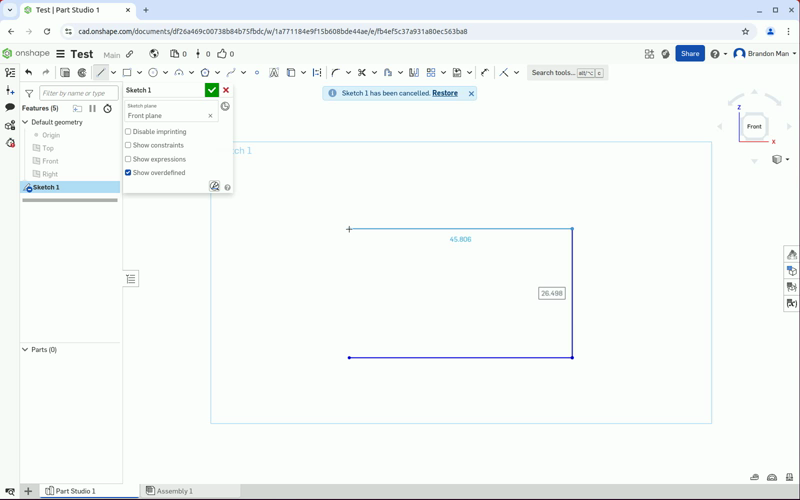
key_up(shift)
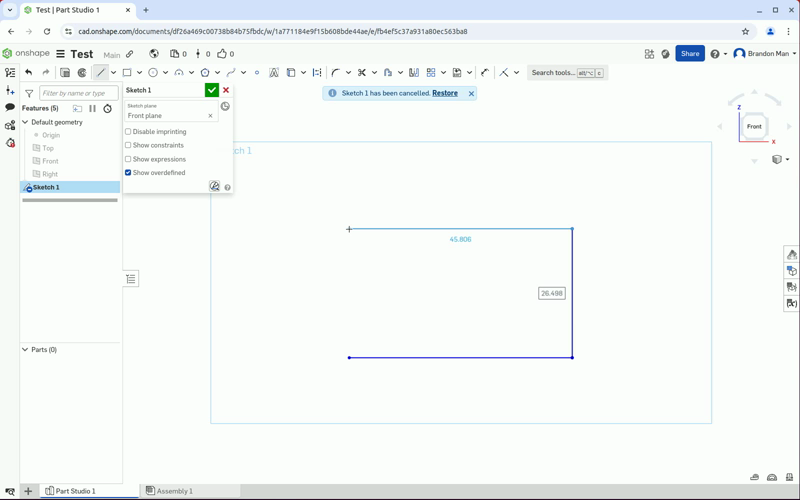
key_down(shift)
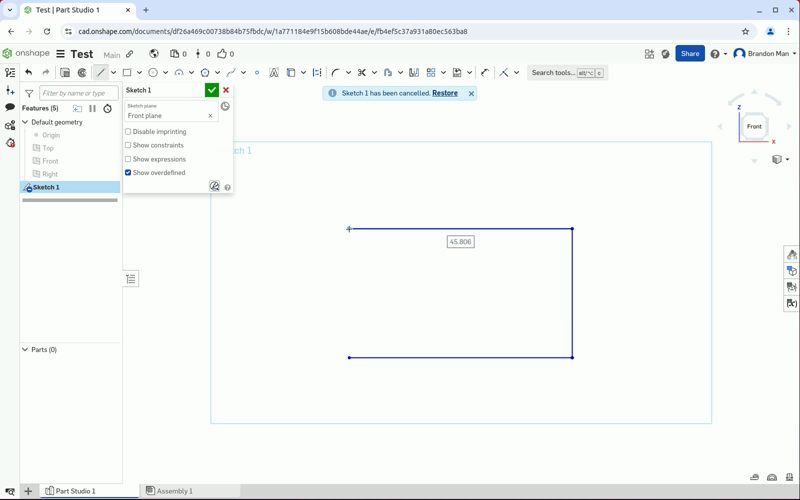
mouse_move(349, 357)
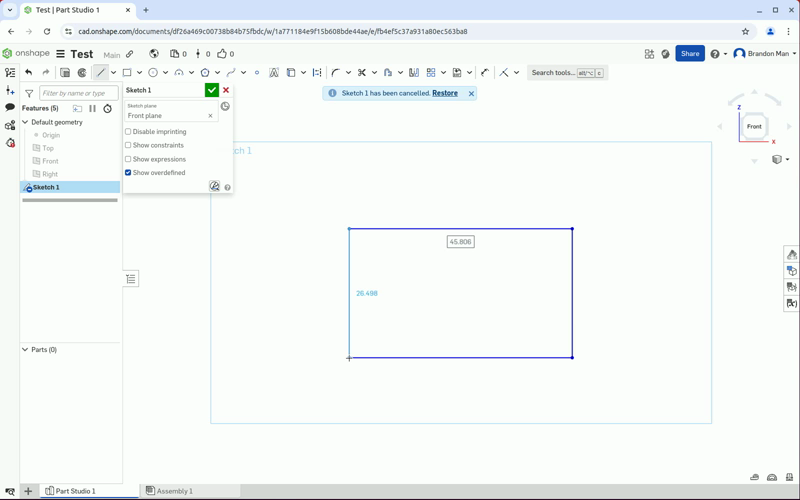
key_up(shift)
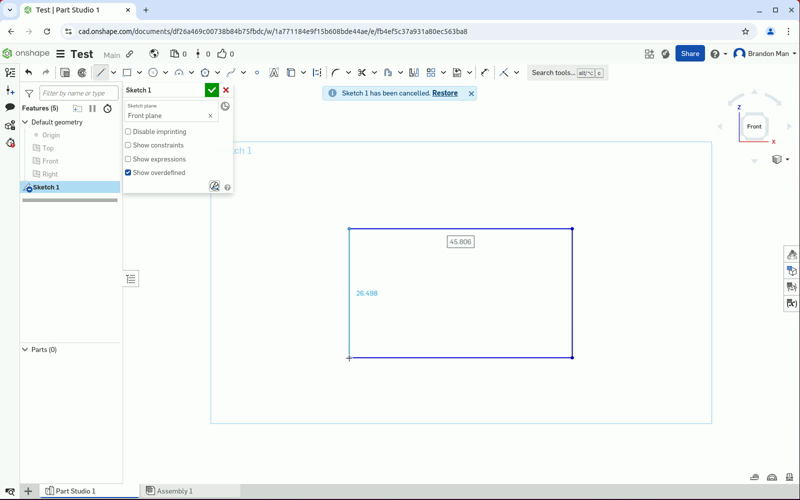
click(349, 357)
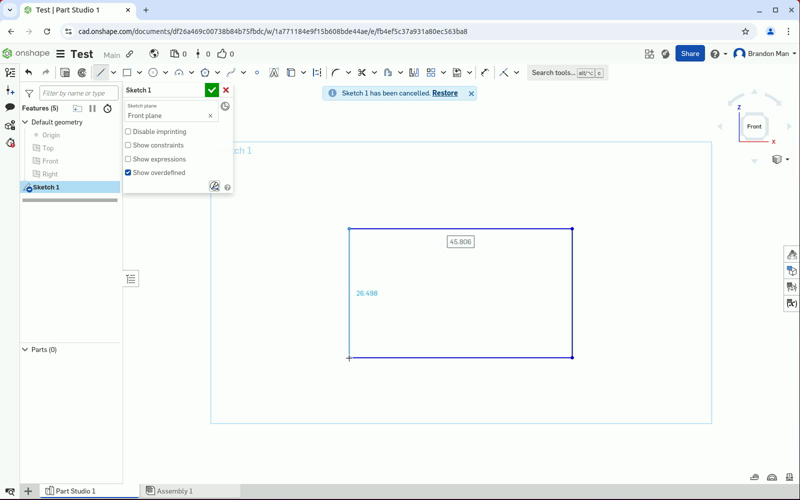
key(esc)
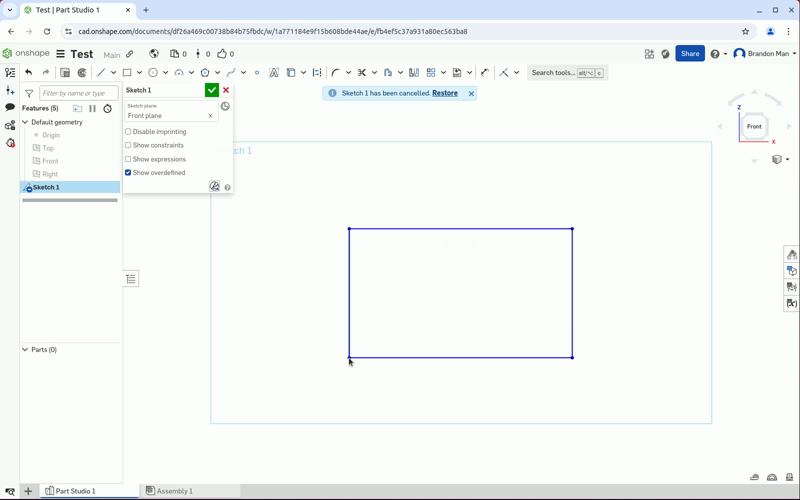
mouse_move(496, 272)
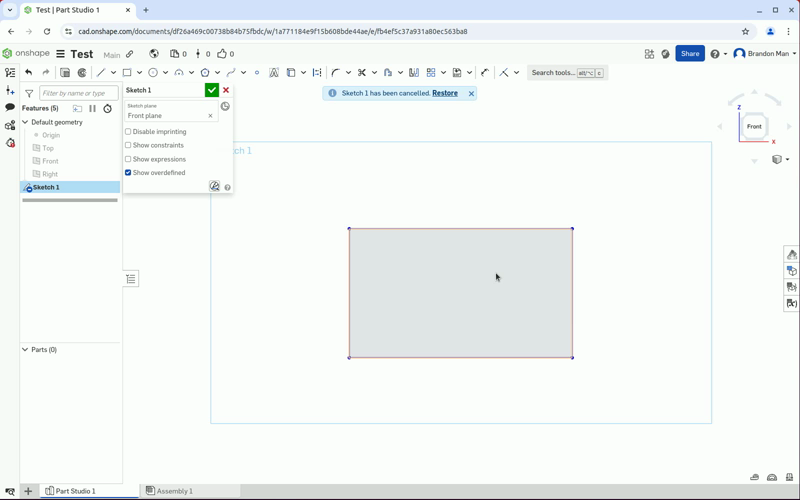
click(496, 272)
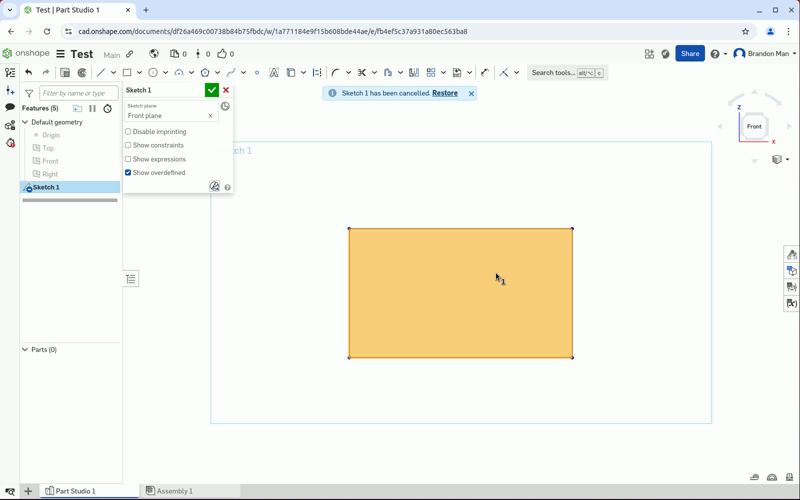
mouse_move(73, 352)
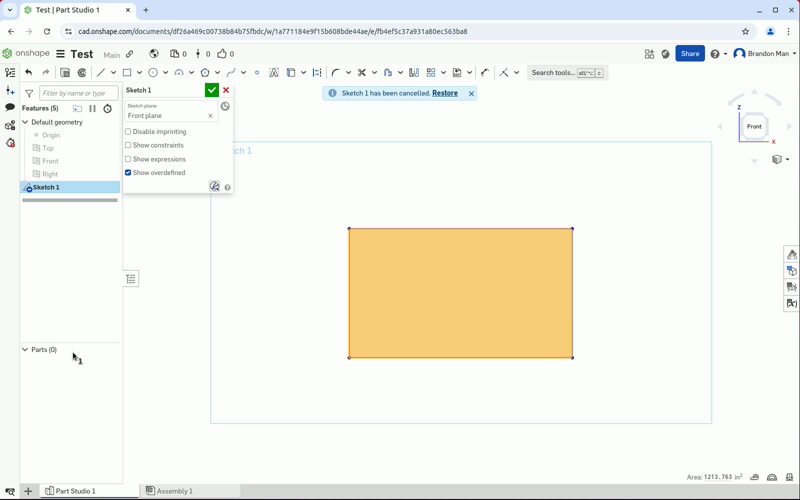
key(shift+y)
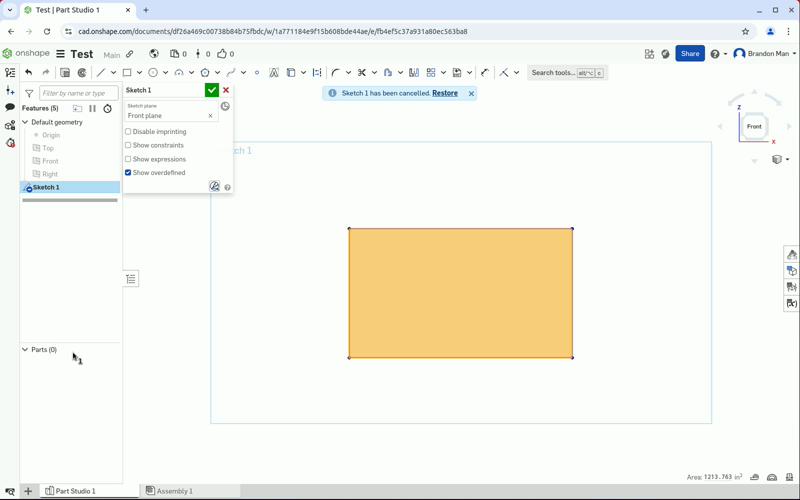
key(shift+e)
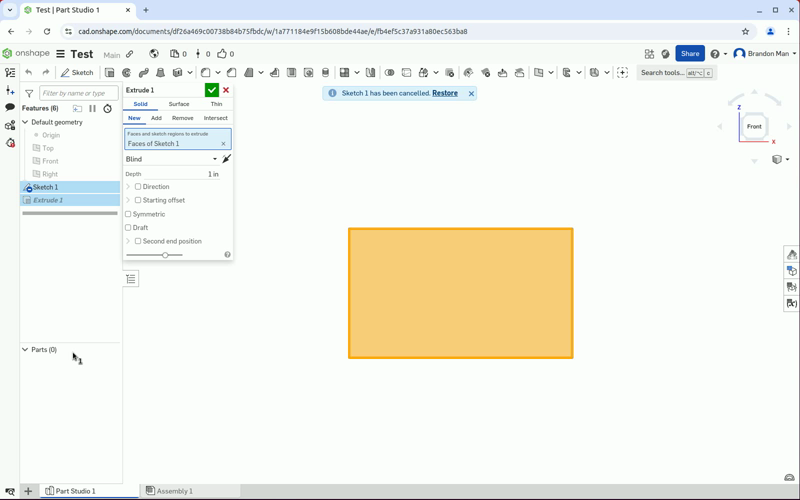
mouse_move(143, 106)
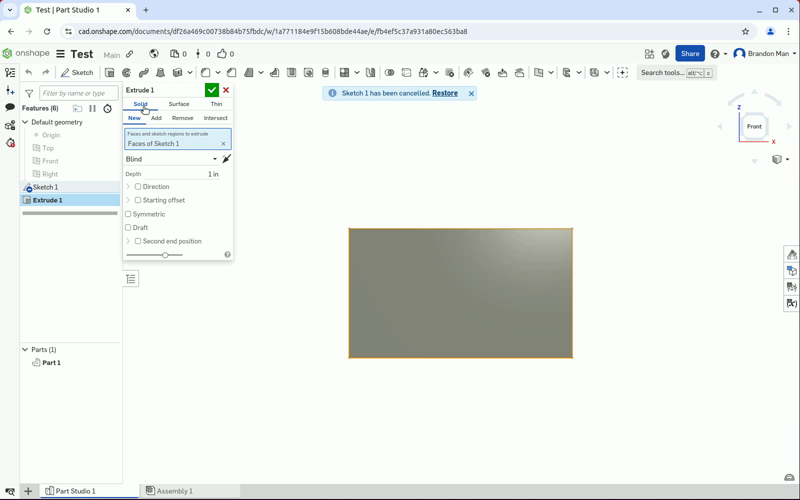
click(143, 106)
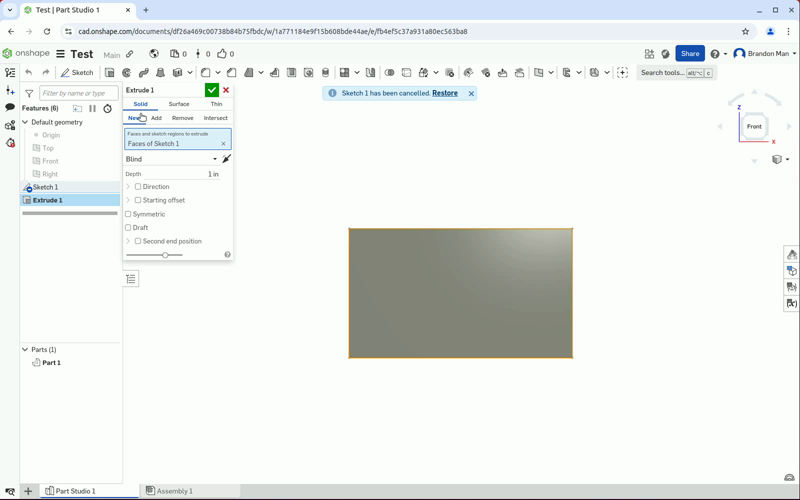
mouse_move(137, 120)
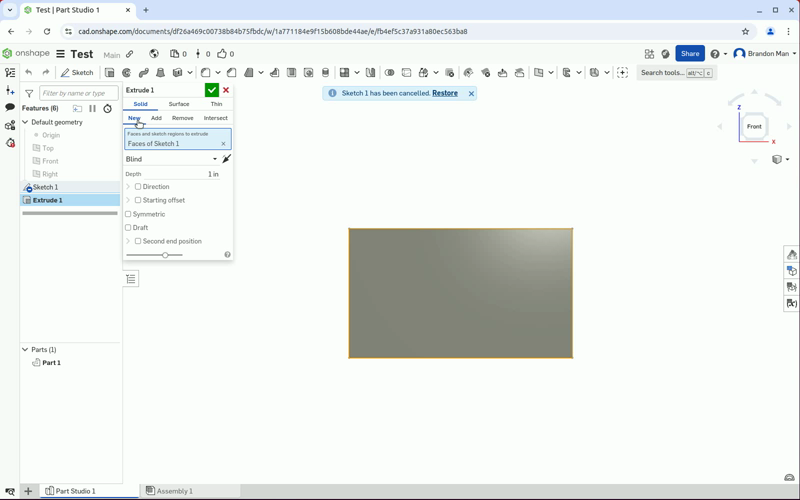
click(137, 120)
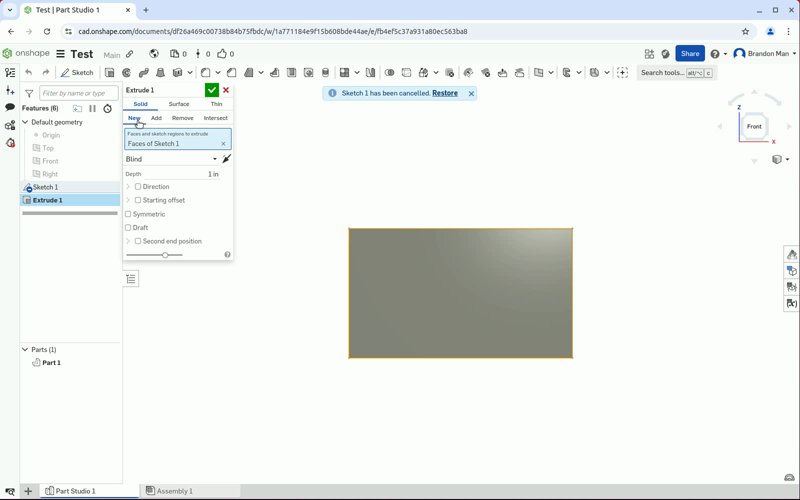
key(tab, 4)
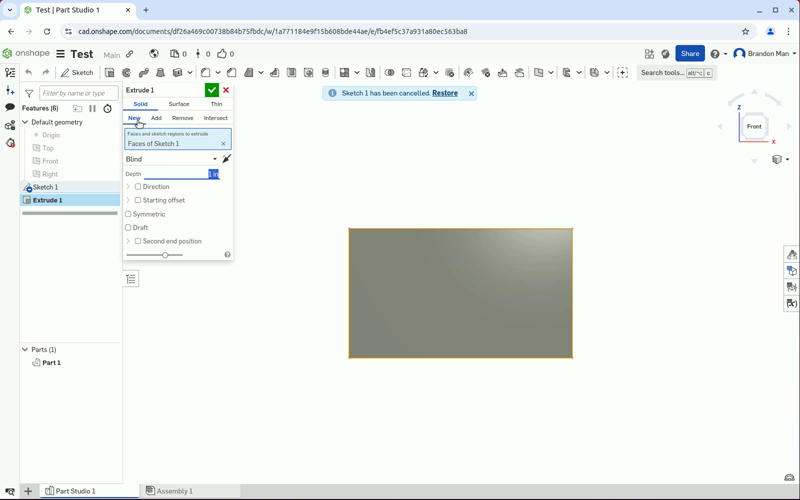
text(7.943)
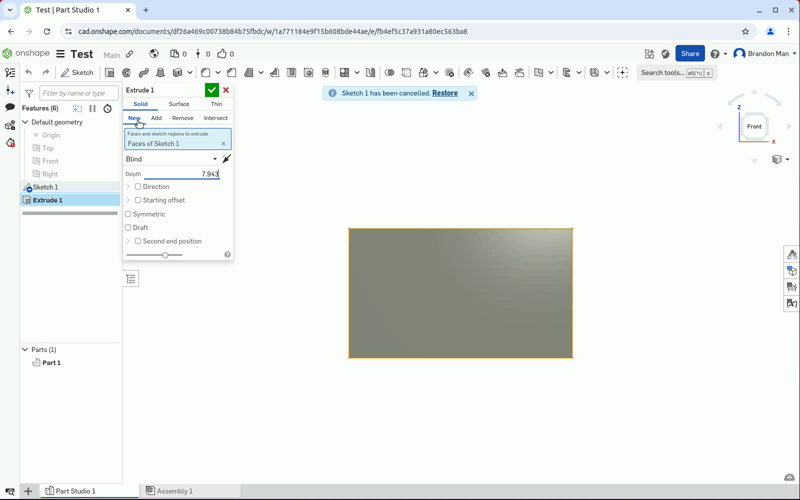
key(enter)
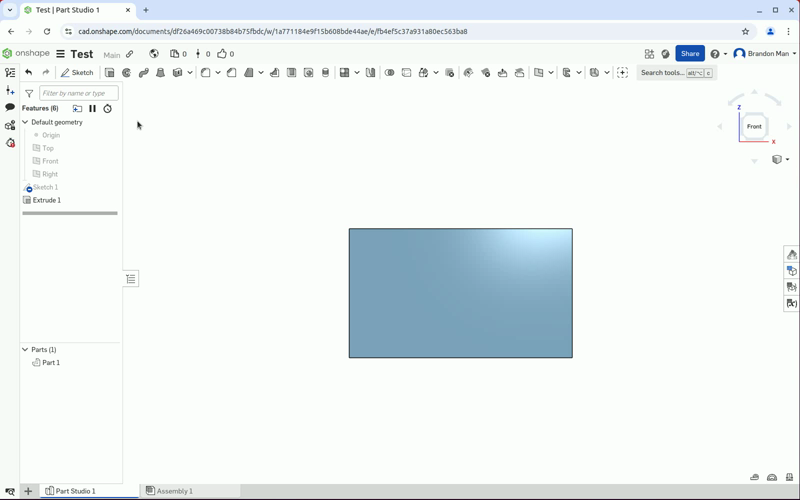
key(shift+h)
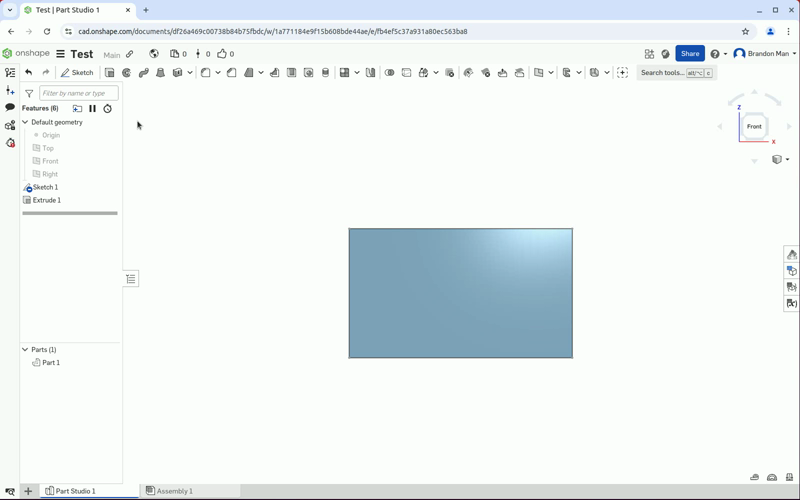
key(shift+h)
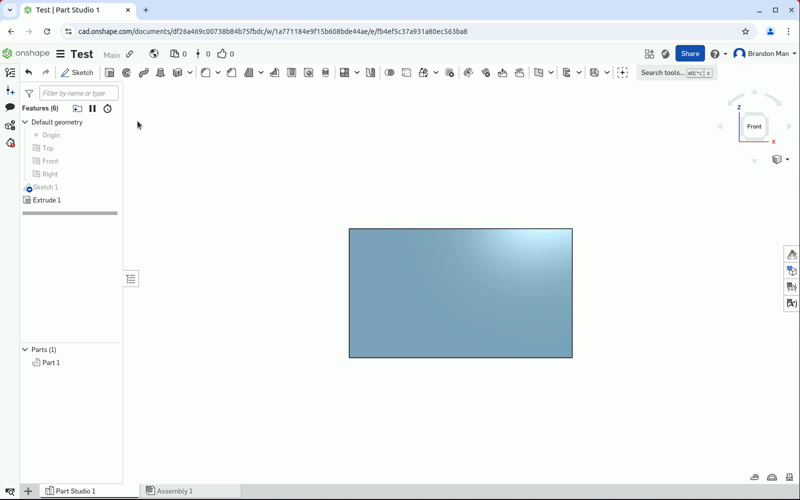
mouse_move(73, 189)
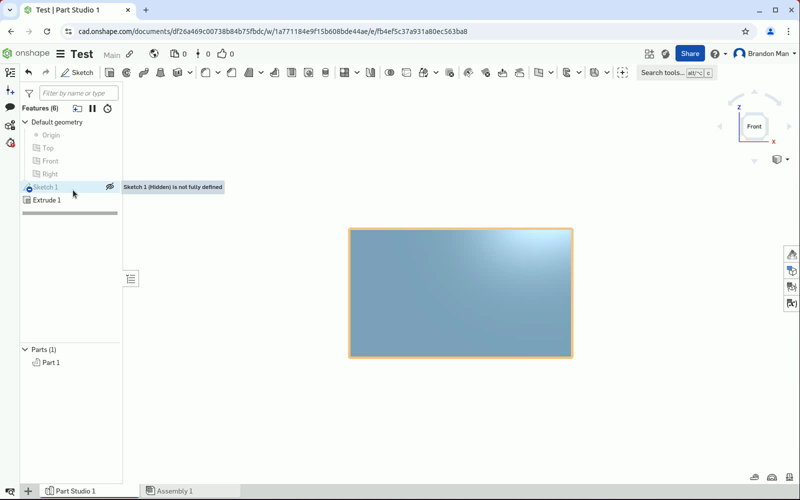
click(73, 189)
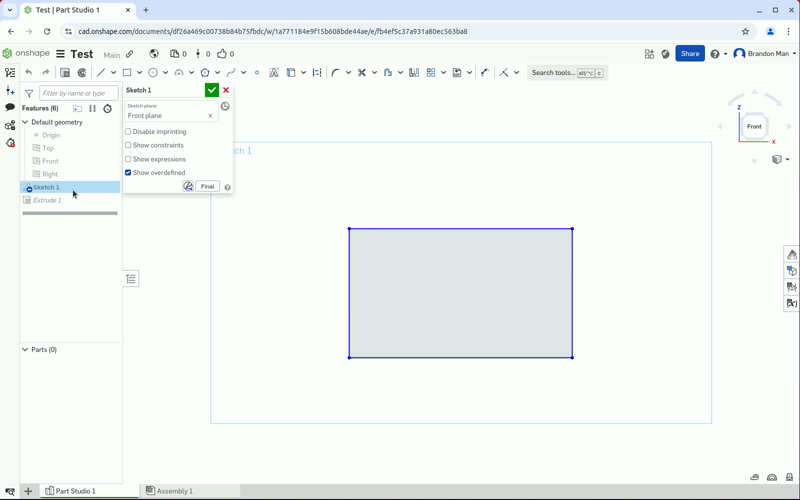
mouse_move(229, 92)
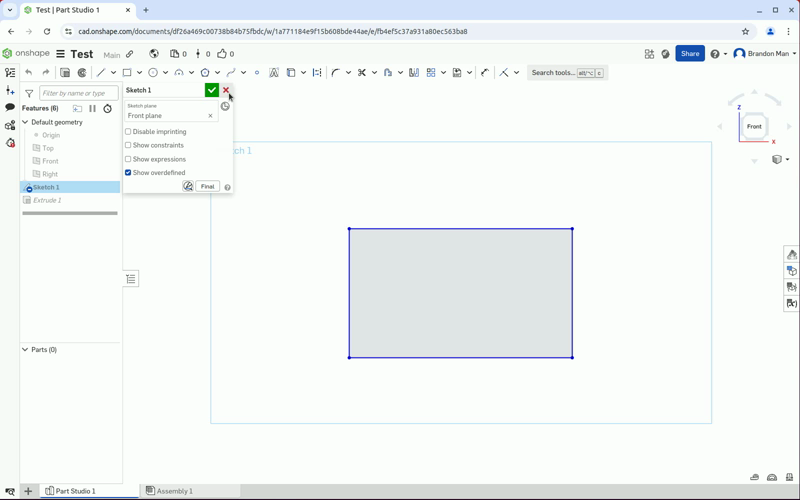
click(229, 92)
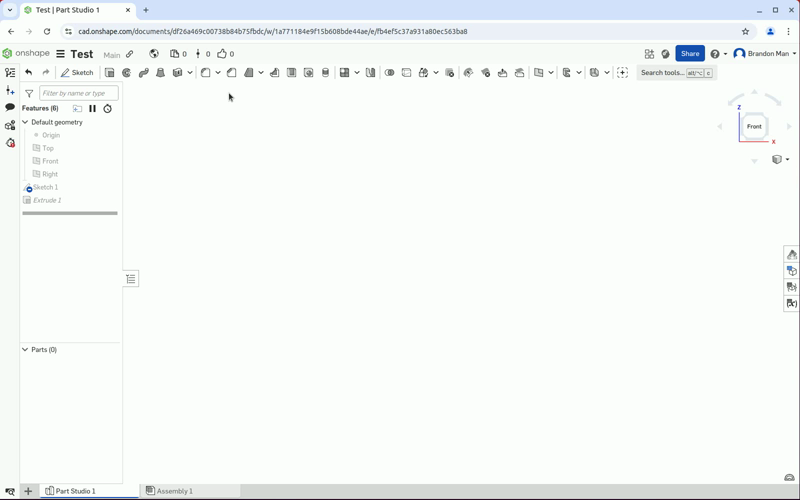
mouse_move(73, 352)
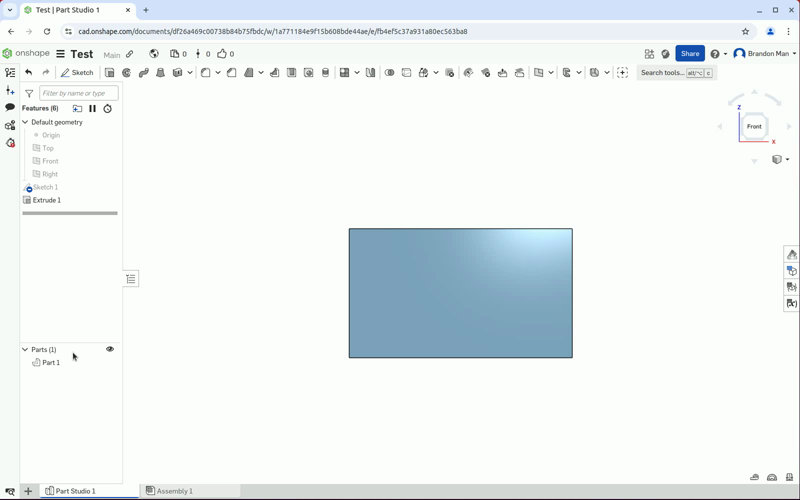
key(y)
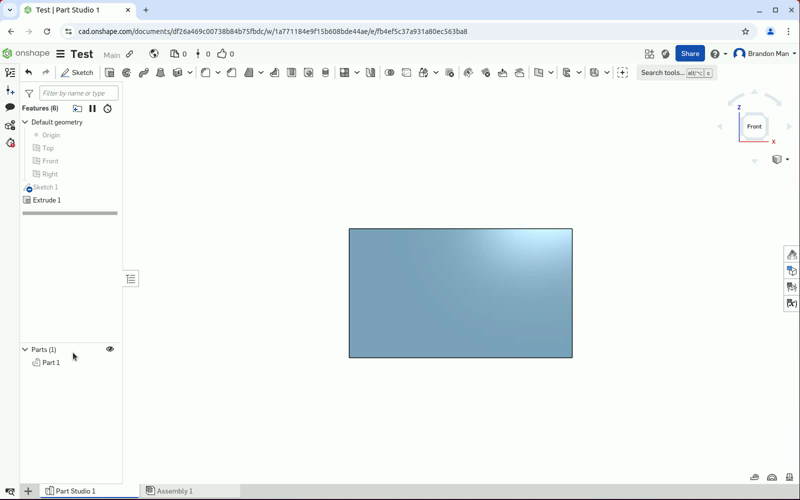
key(shift+p)
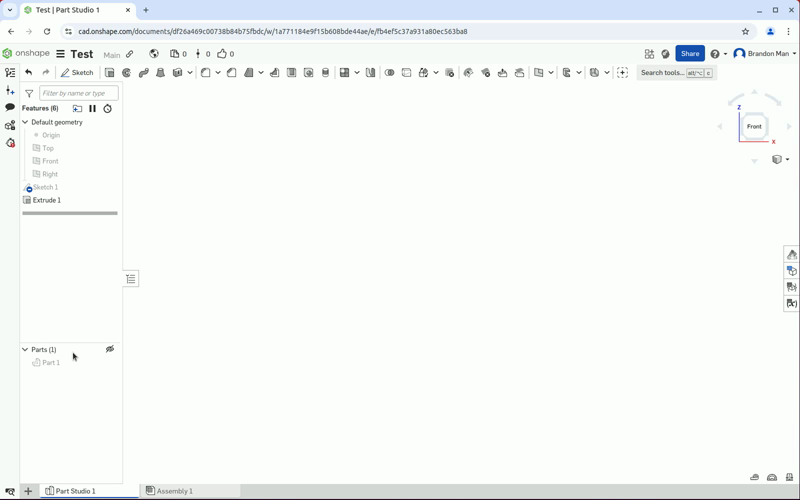
key(space)
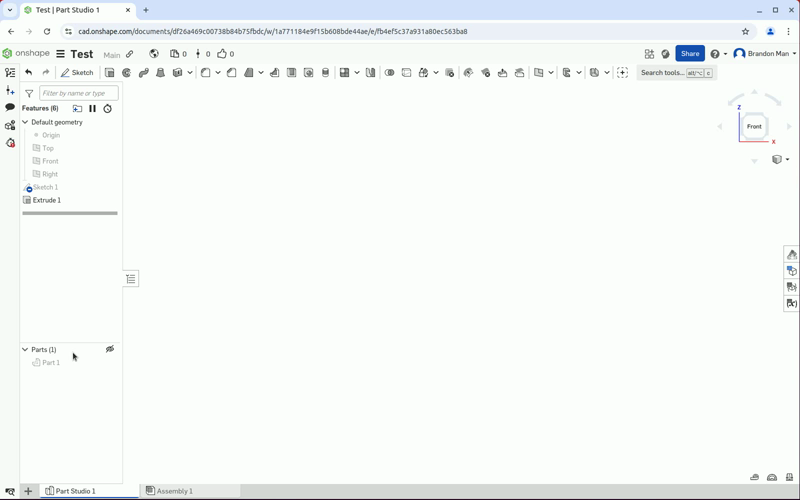
key_down(shift)
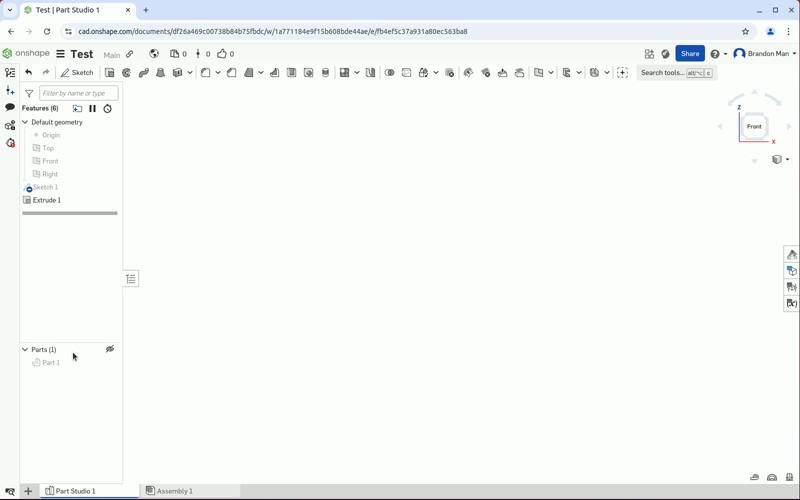
key(down)
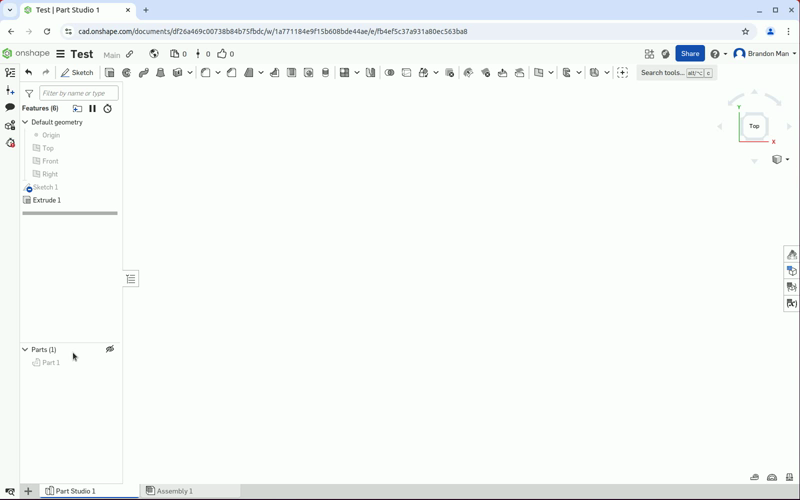
key_up(shift)
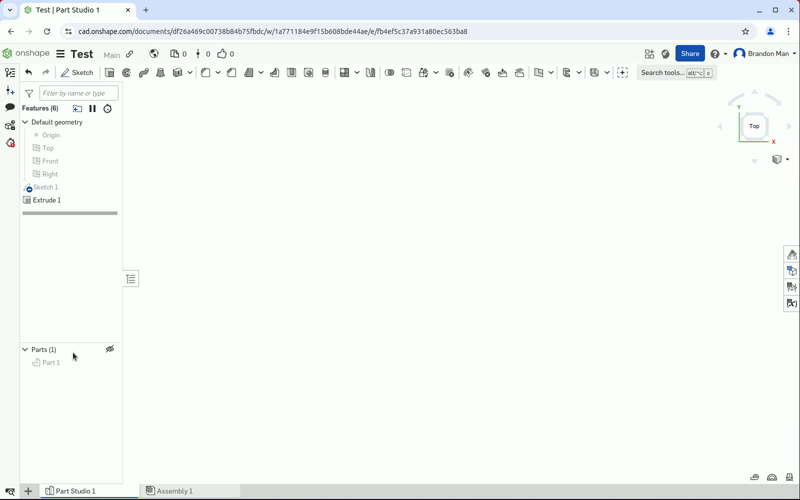
mouse_move(73, 352)
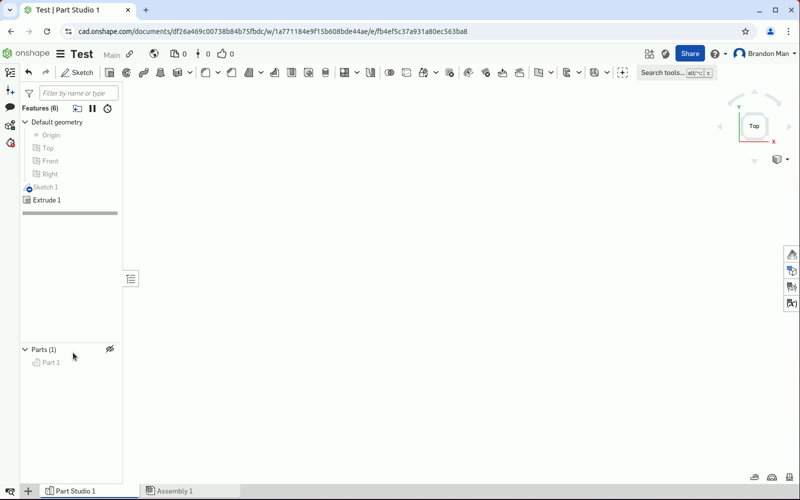
key(shift+y)
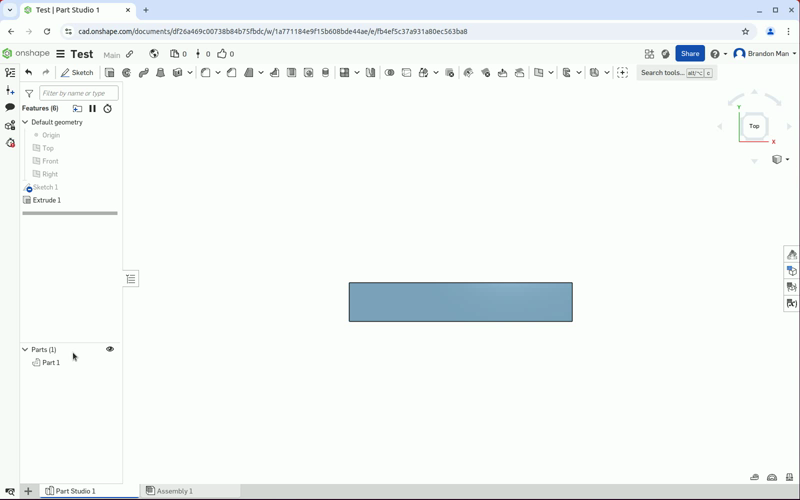
mouse_move(541, 75)
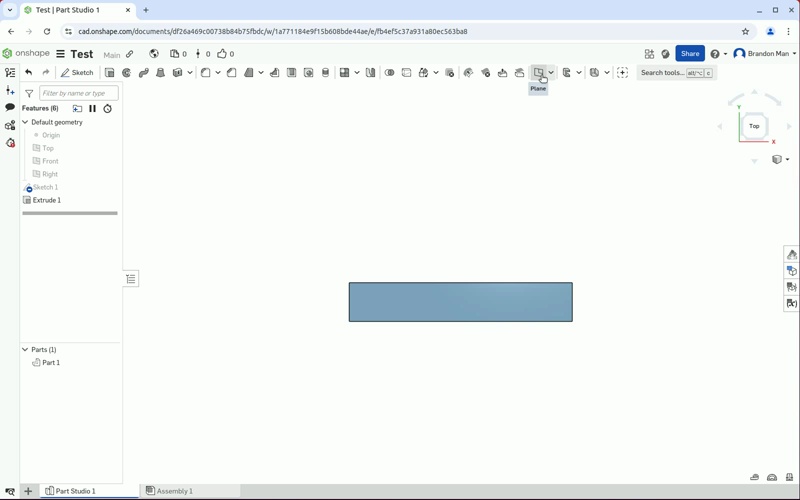
click(541, 75)
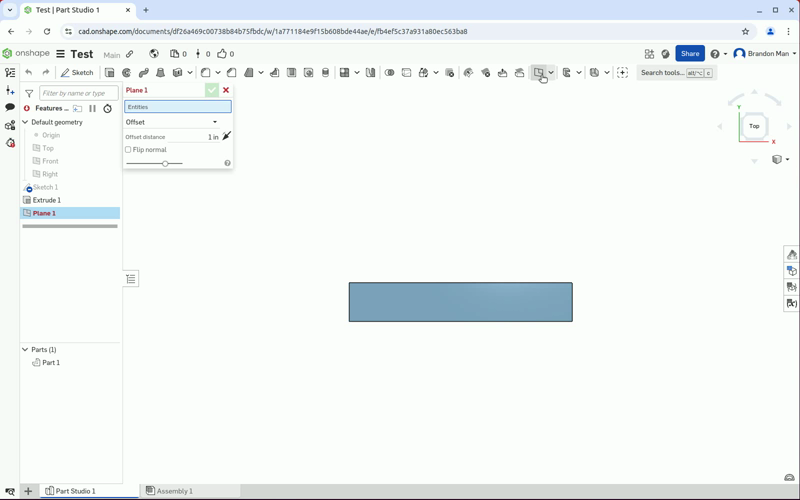
mouse_move(73, 150)
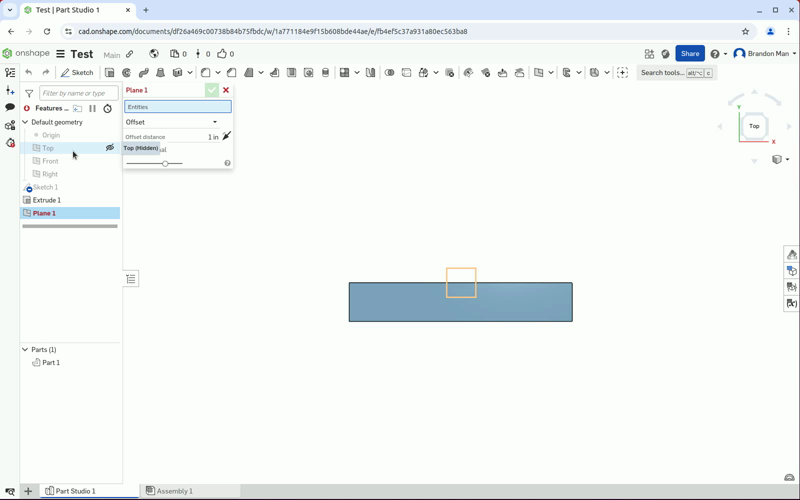
click(73, 150)
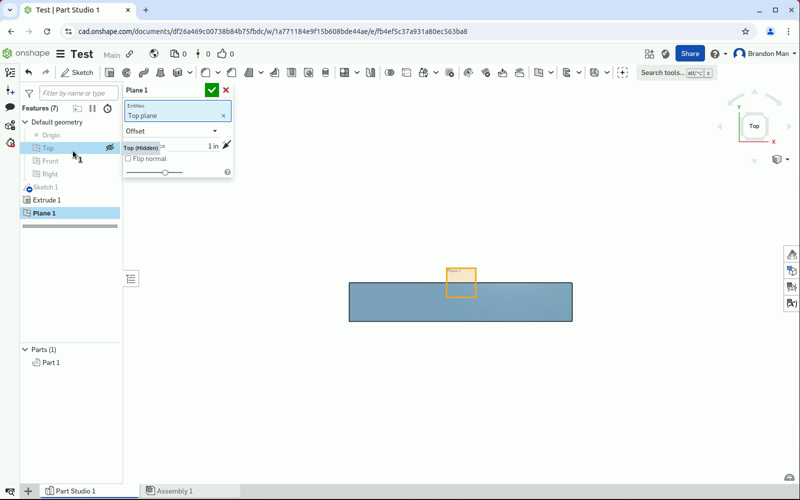
key(tab, 2)
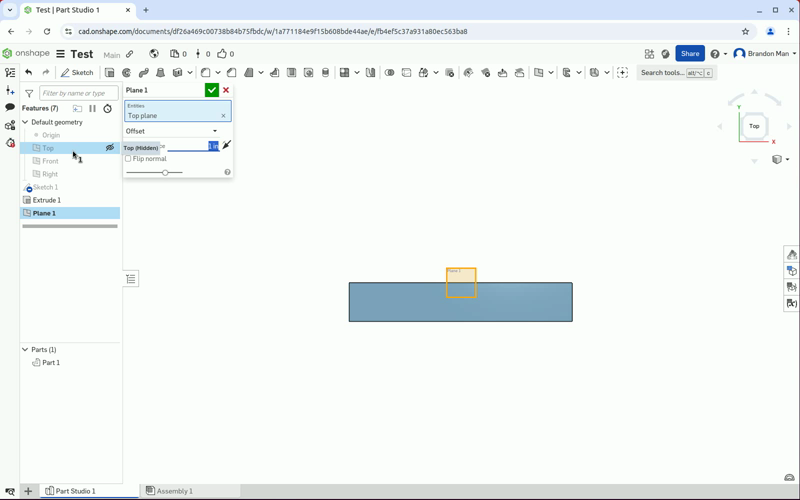
text(11.061)
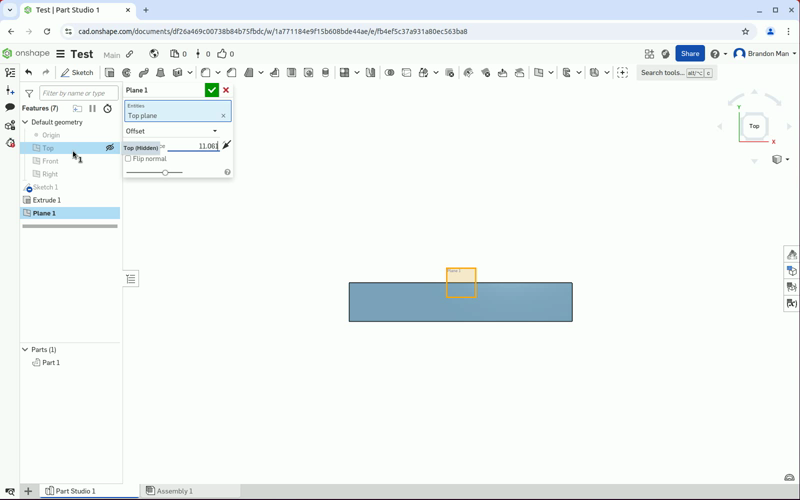
key(enter, 2)
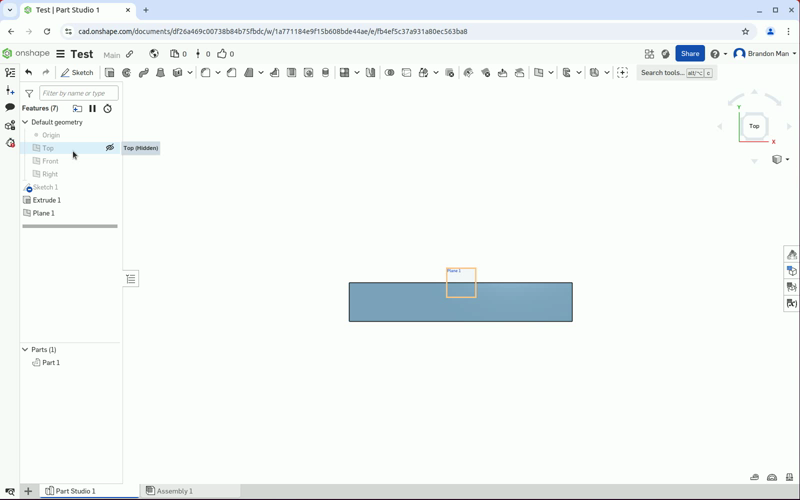
key(shift+s)
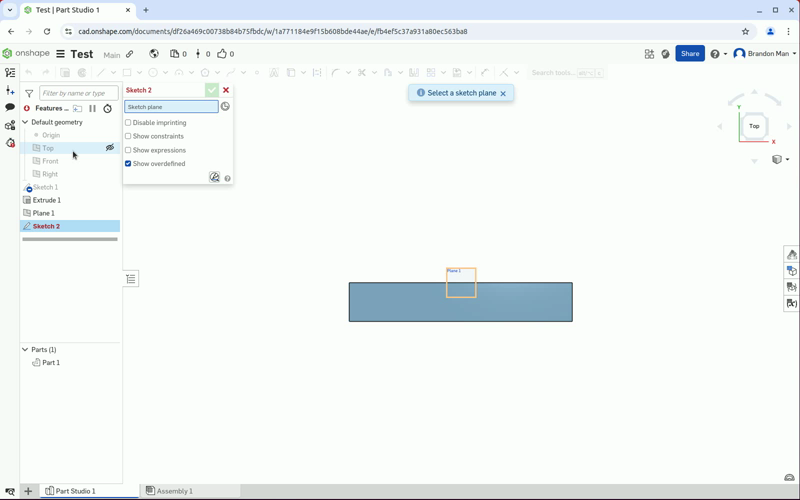
mouse_move(73, 215)
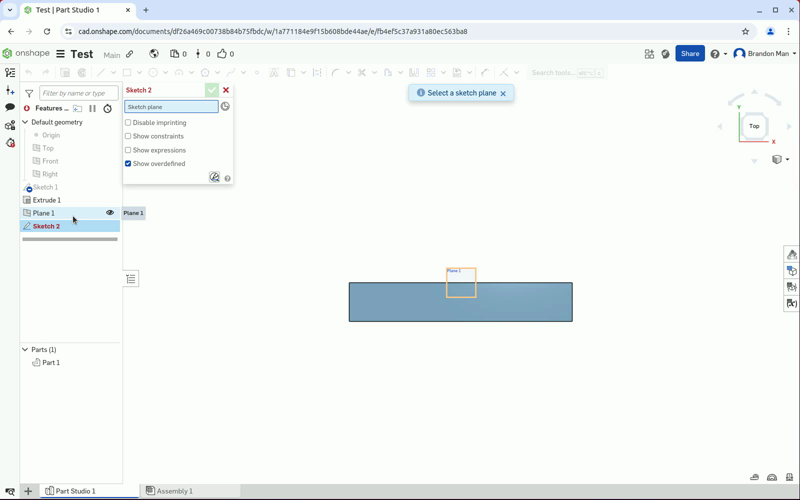
click(73, 215)
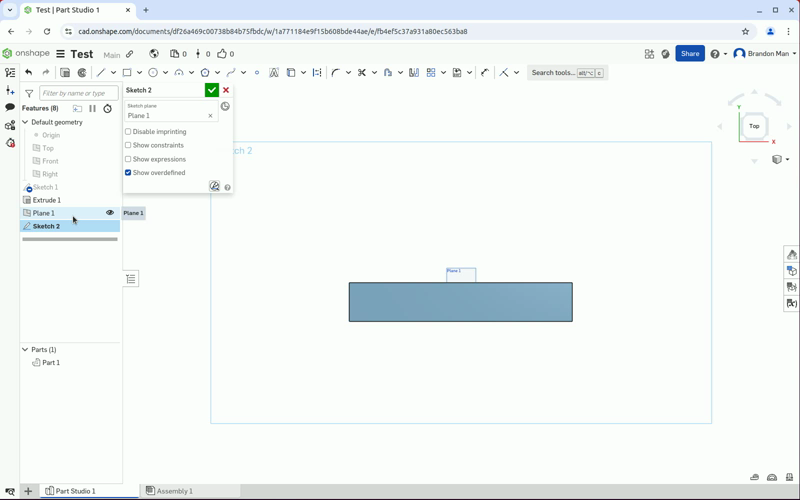
mouse_move(73, 352)
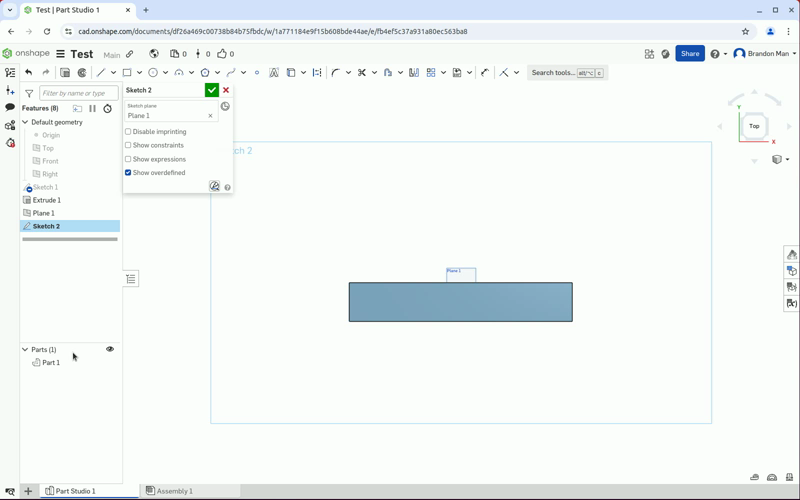
key(y)
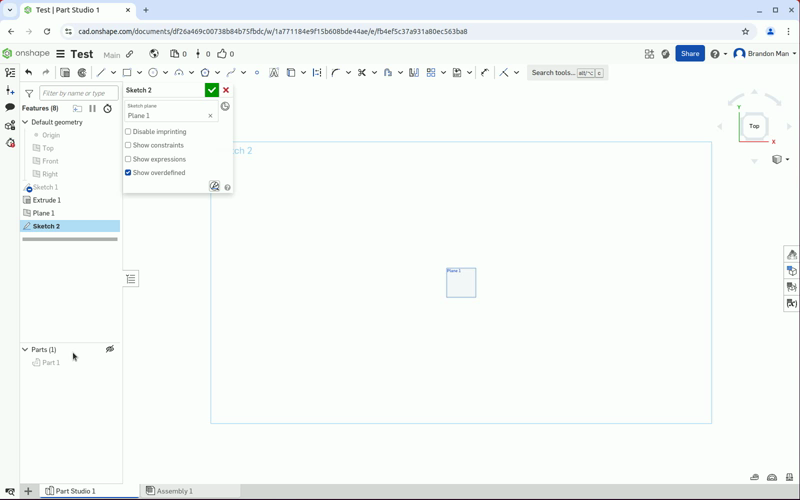
key(l)
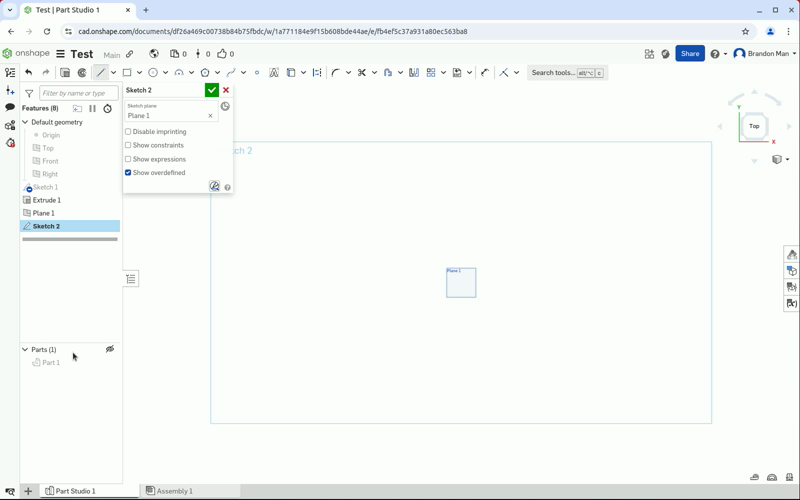
key_down(shift)
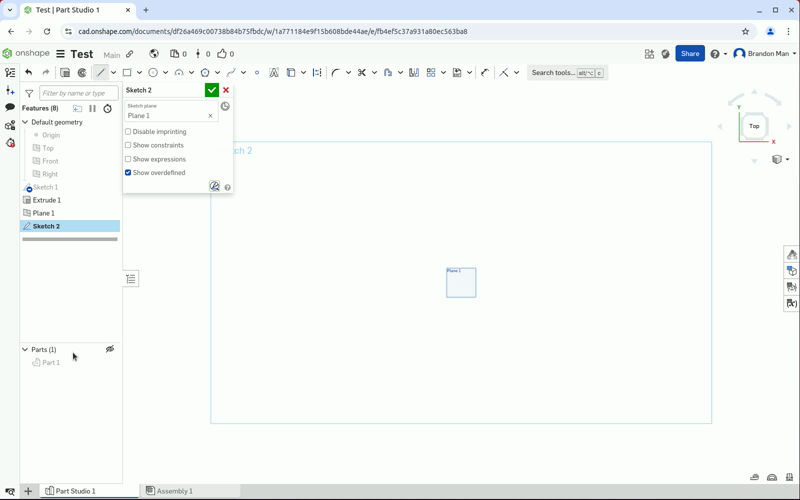
mouse_move(489, 321)
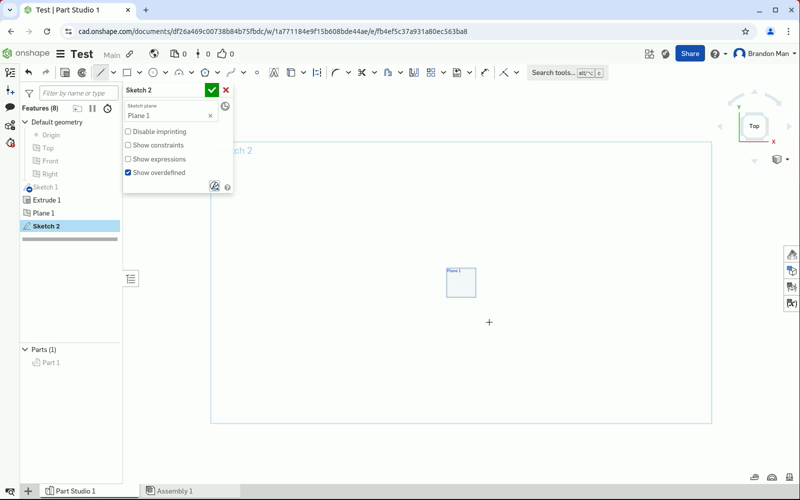
click(489, 321)
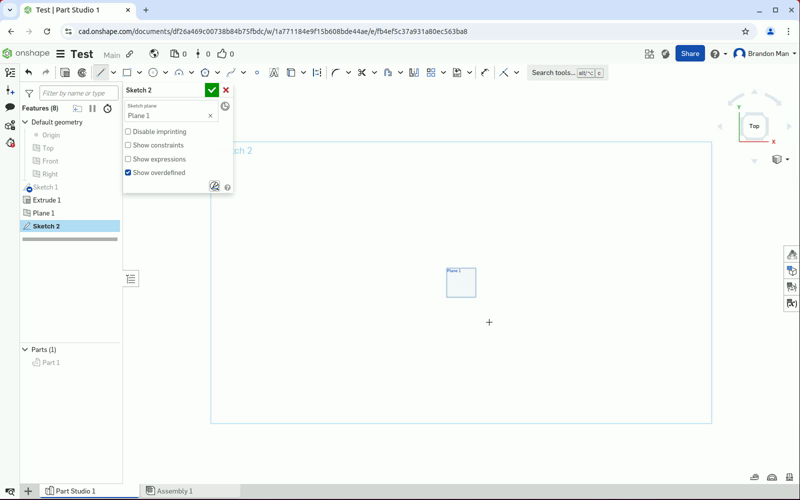
key_up(shift)
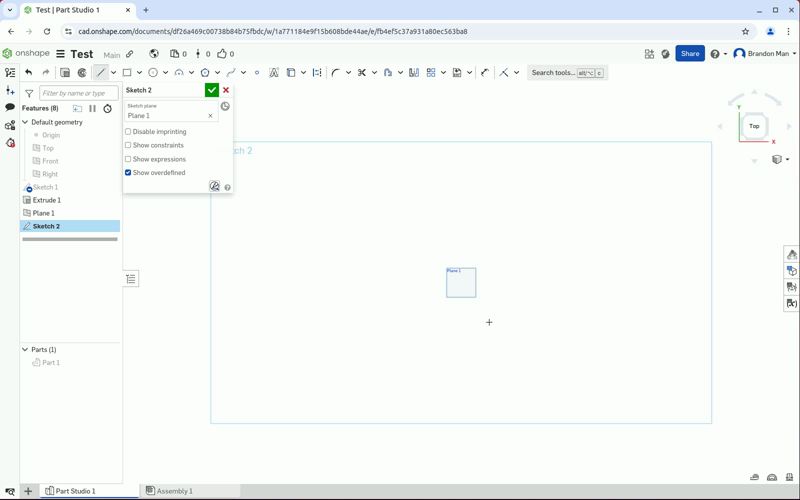
key_down(shift)
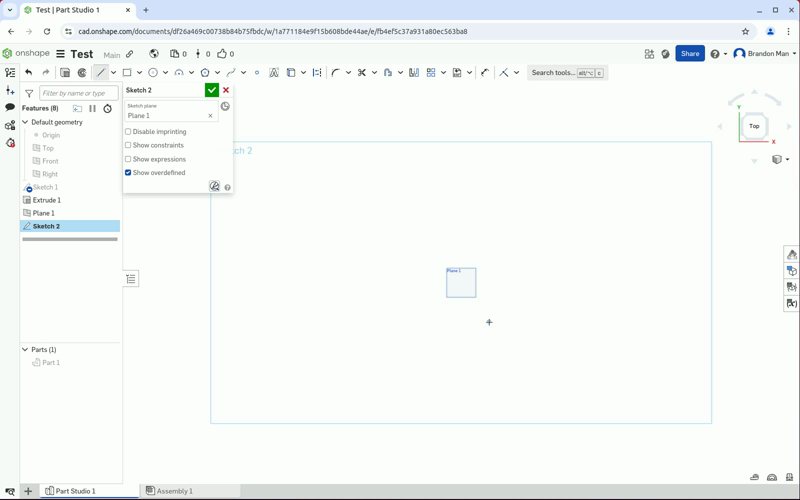
mouse_move(573, 321)
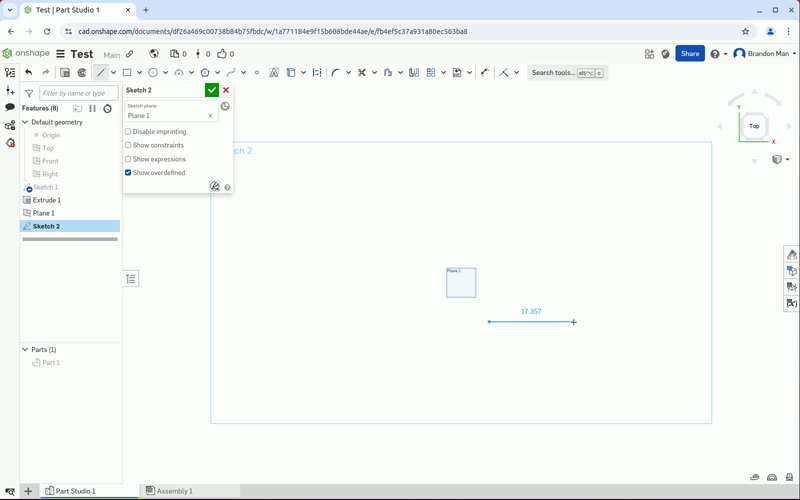
click(573, 321)
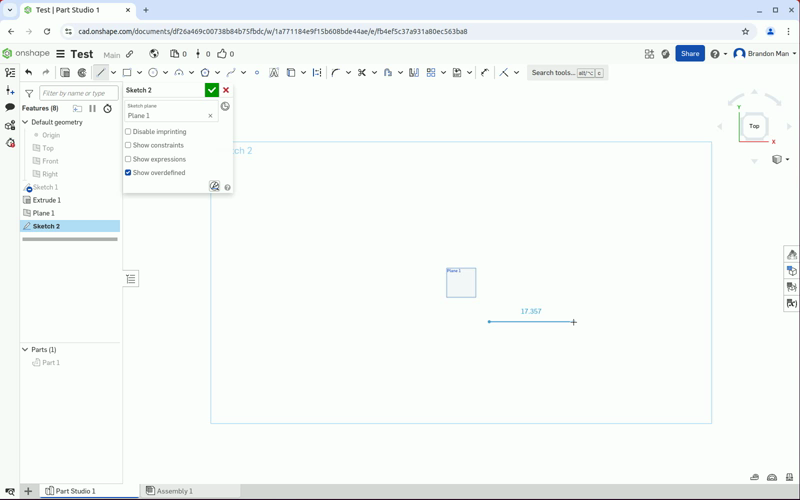
key_up(shift)
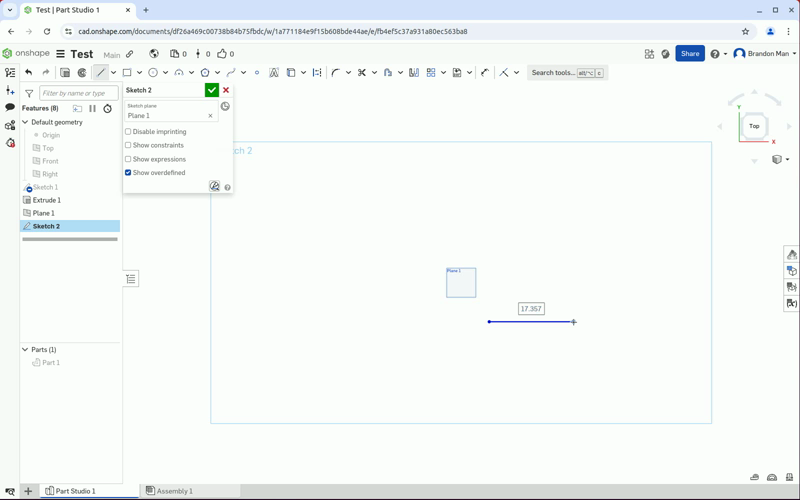
key_down(shift)
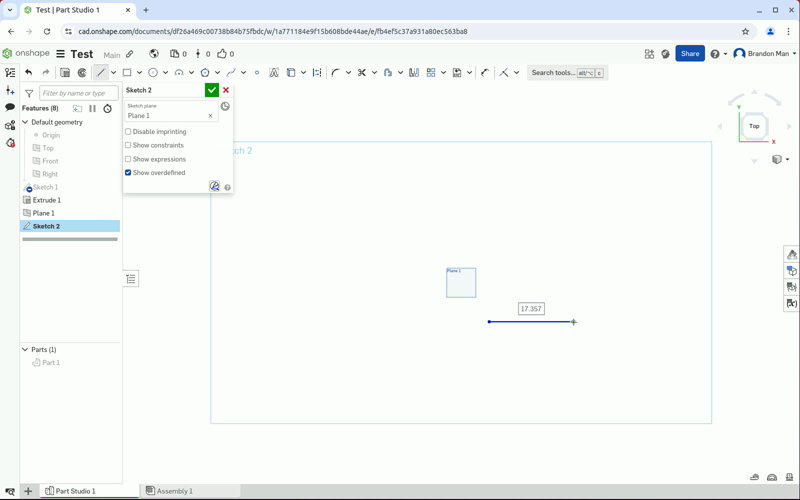
mouse_move(589, 321)
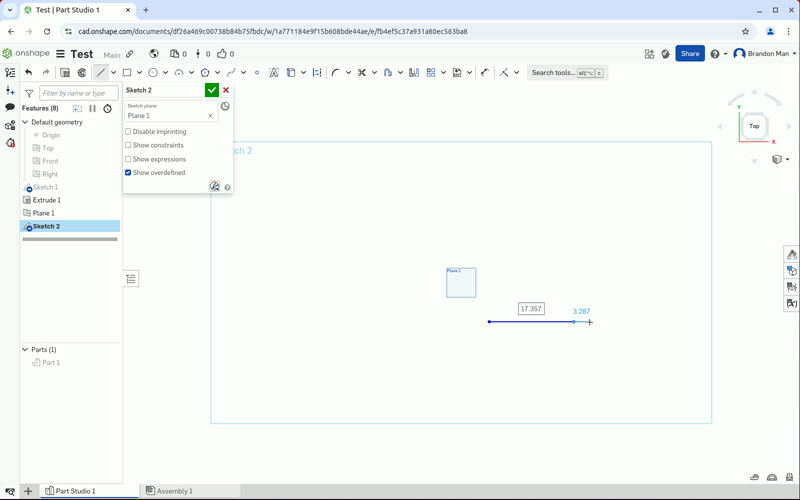
mouse_move(573, 282)
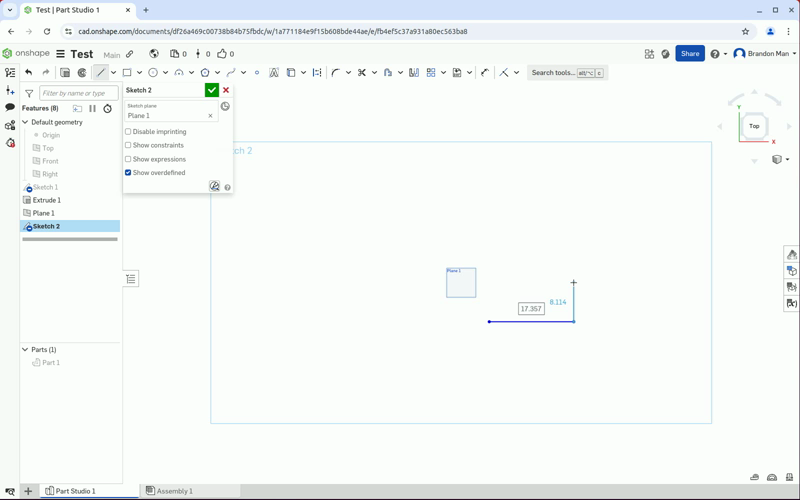
click(573, 282)
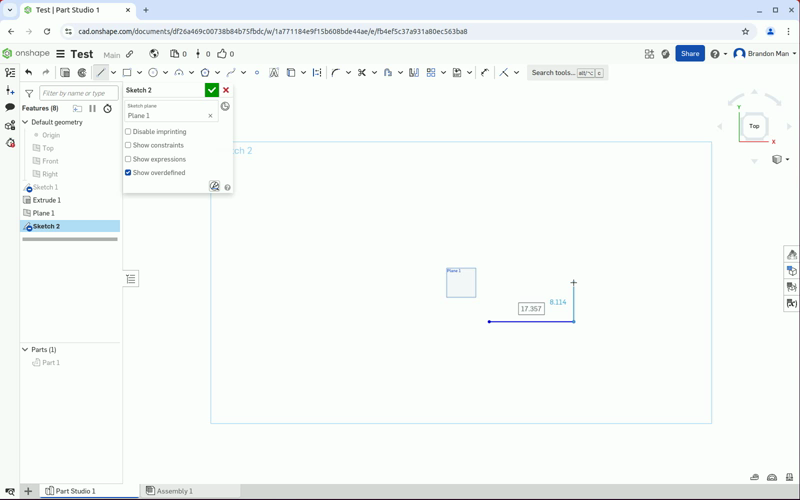
key_up(shift)
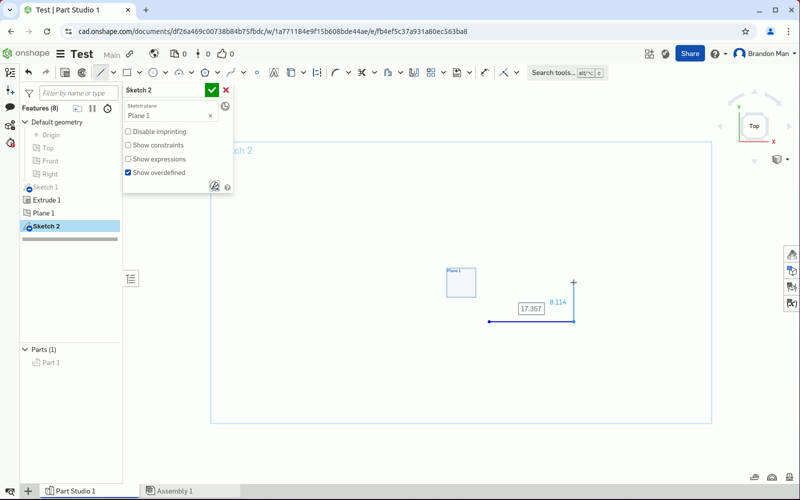
key_down(shift)
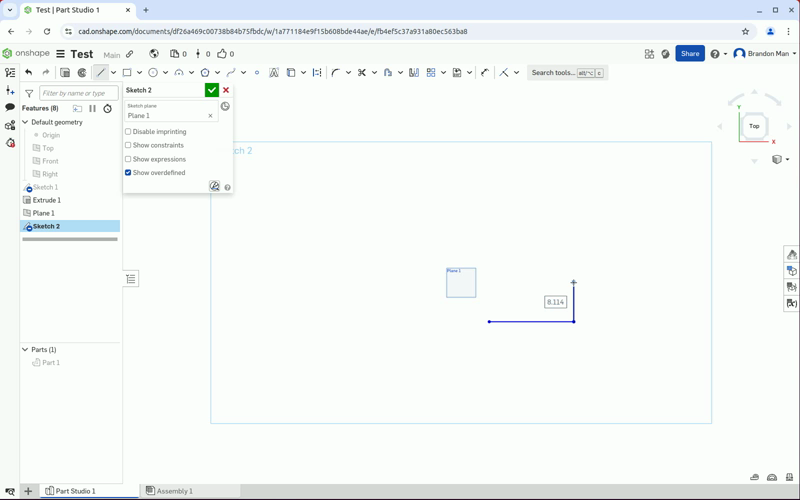
mouse_move(489, 282)
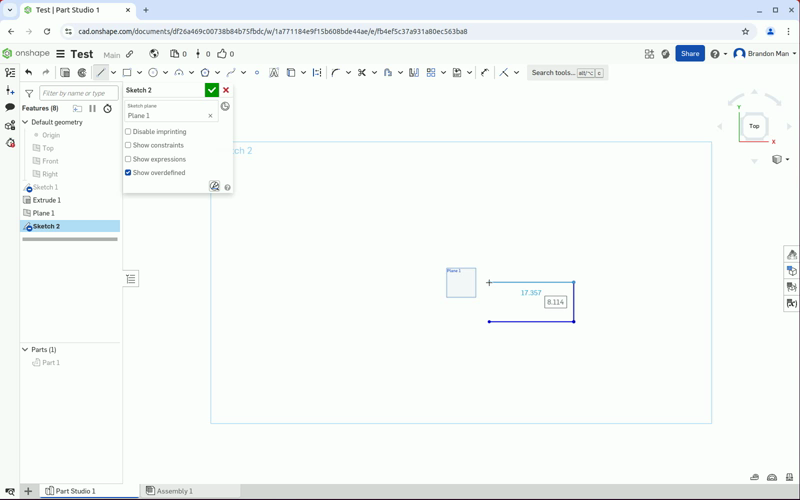
click(489, 282)
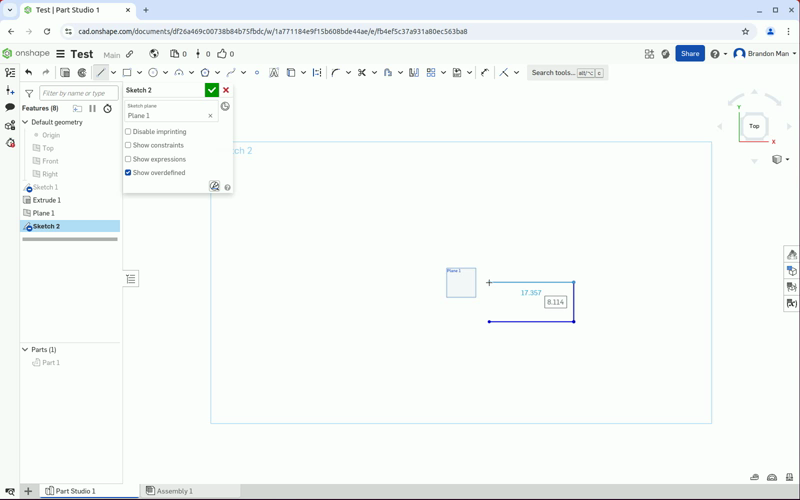
key_up(shift)
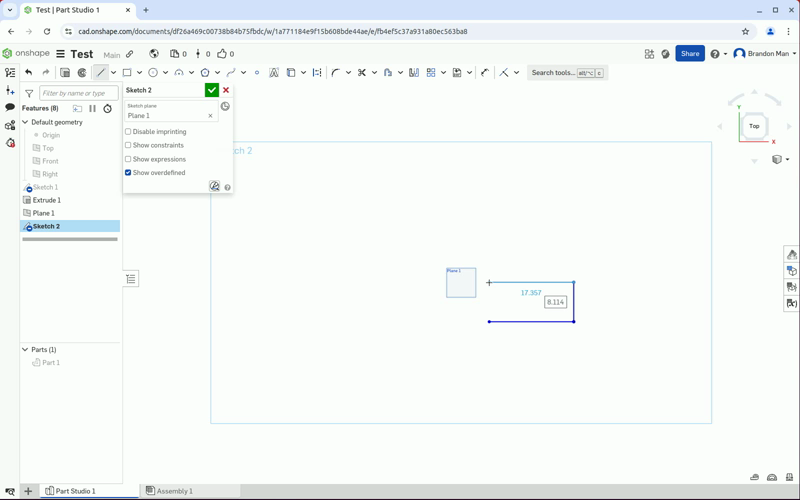
mouse_move(519, 282)
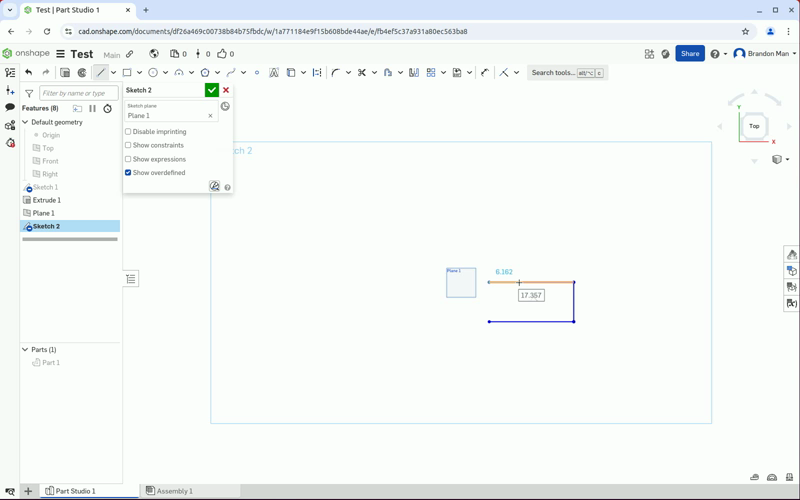
key_down(shift)
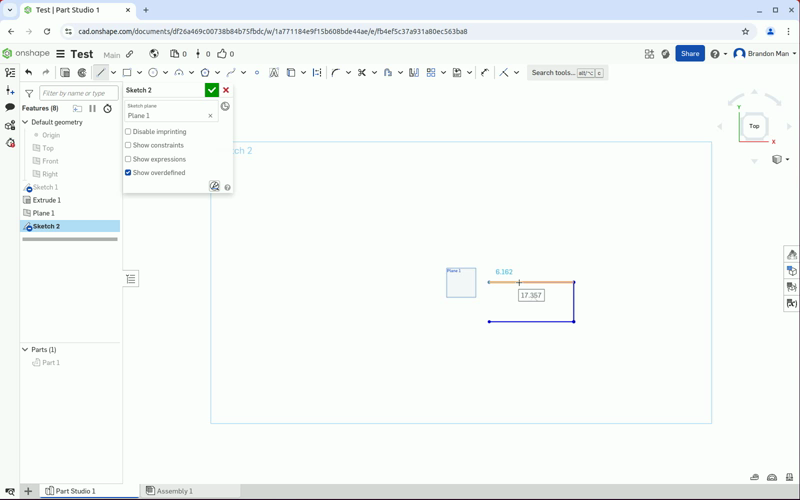
mouse_move(489, 321)
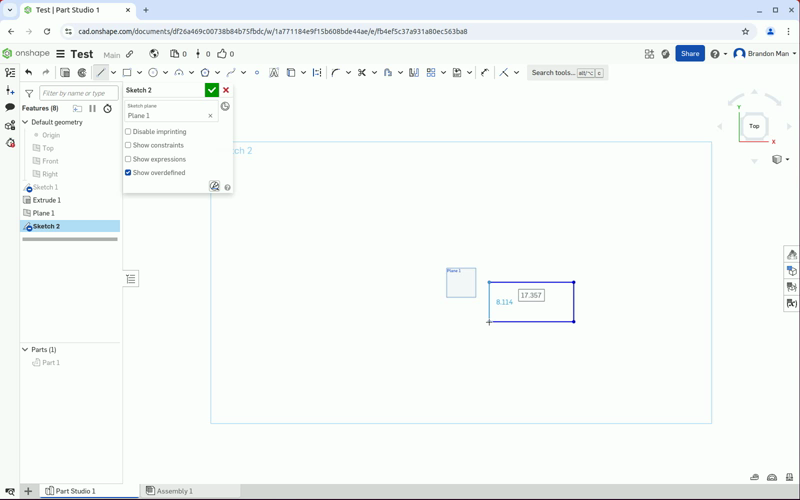
key_up(shift)
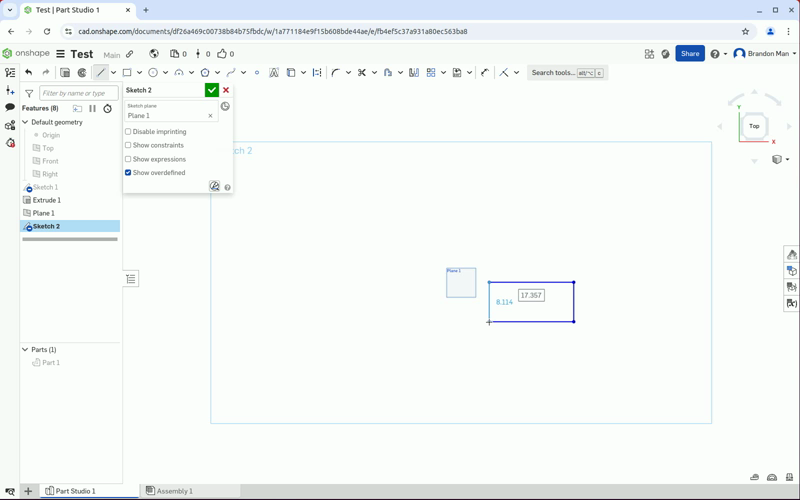
click(489, 321)
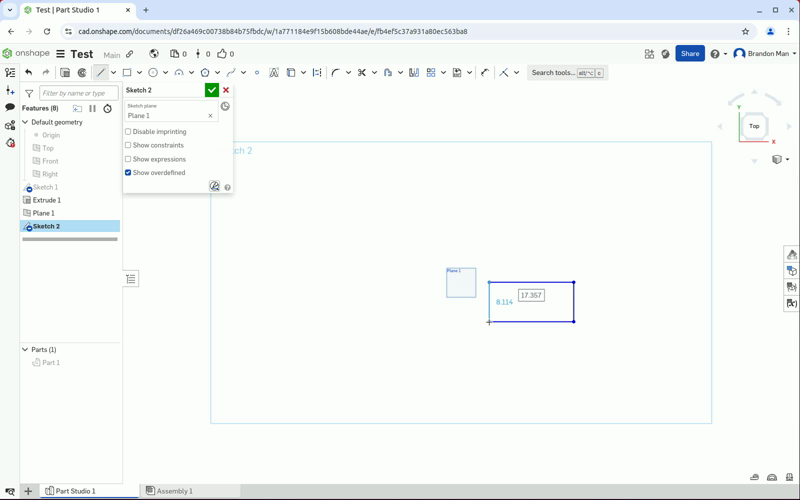
key(esc)
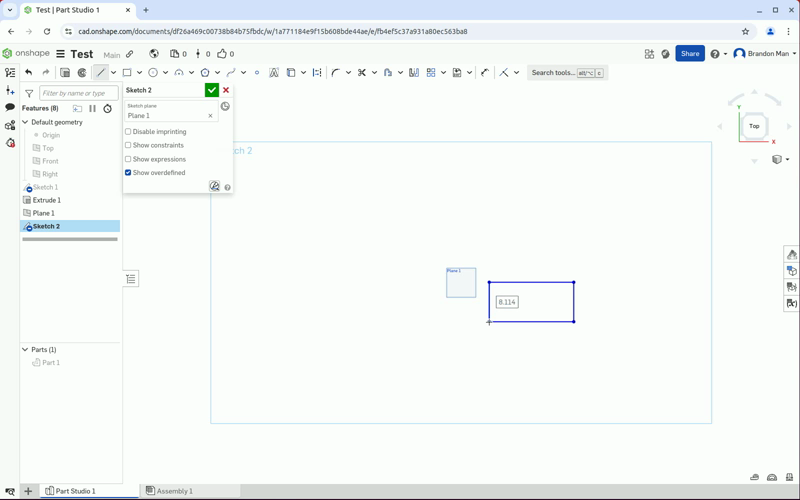
mouse_move(499, 303)
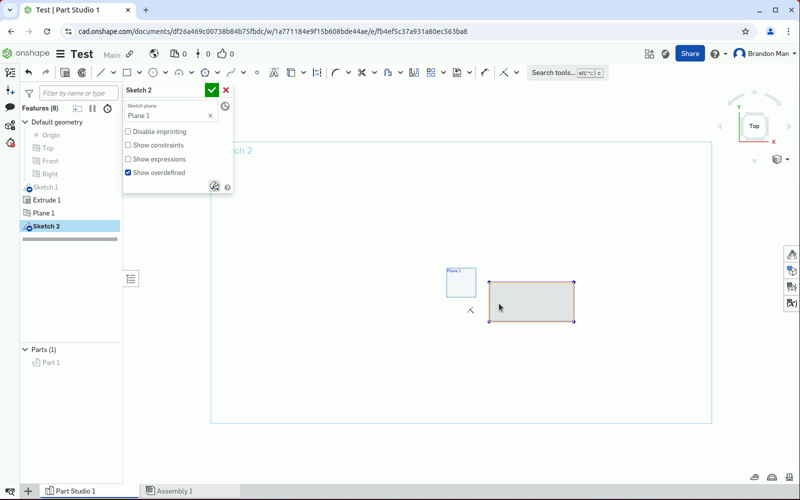
click(499, 303)
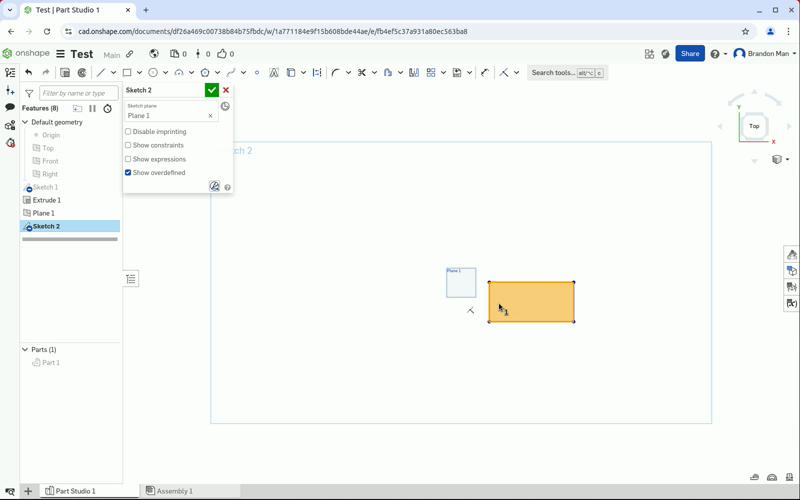
mouse_move(73, 352)
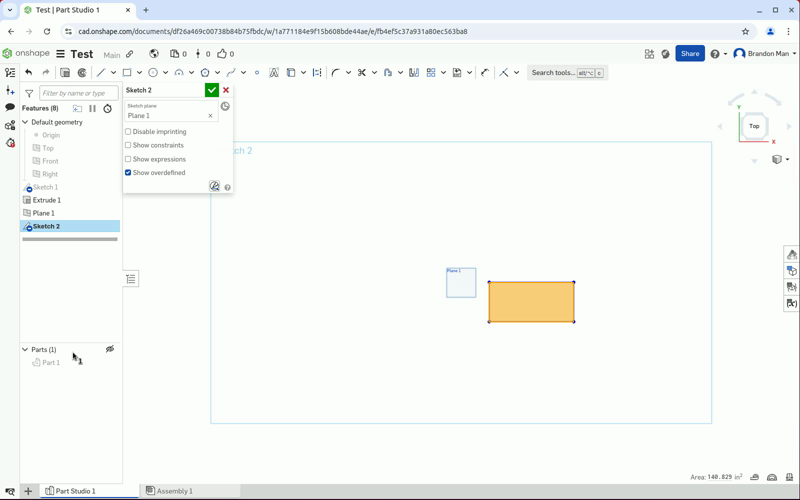
key(shift+y)
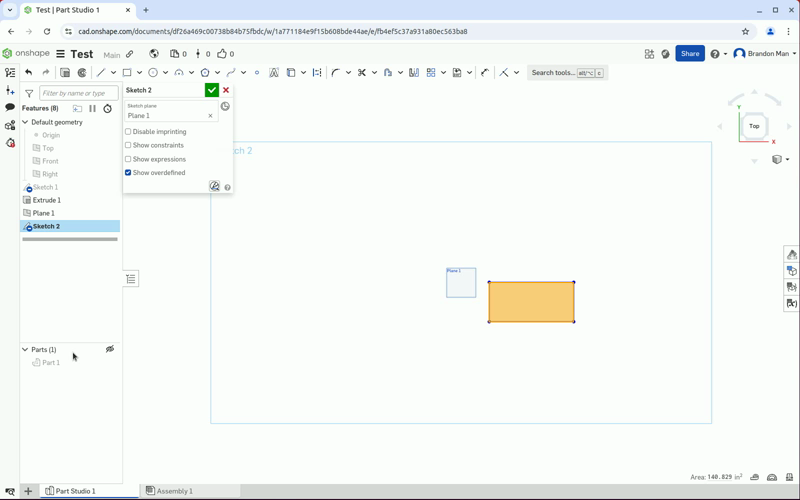
key(shift+e)
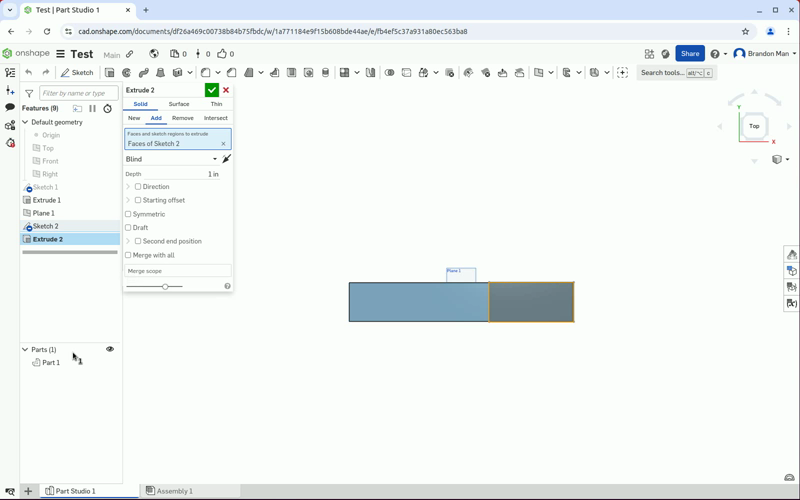
mouse_move(143, 106)
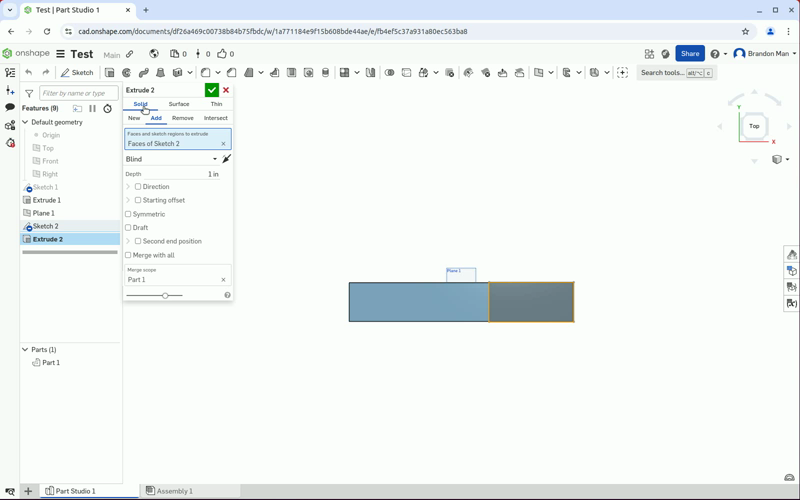
click(143, 106)
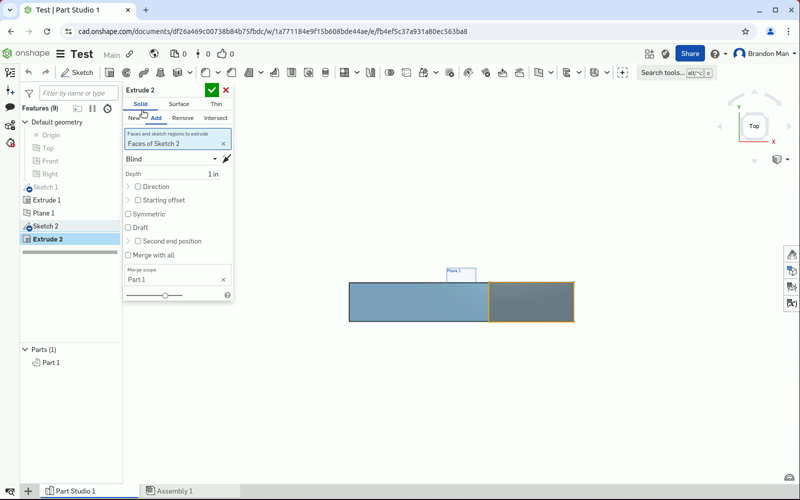
mouse_move(137, 120)
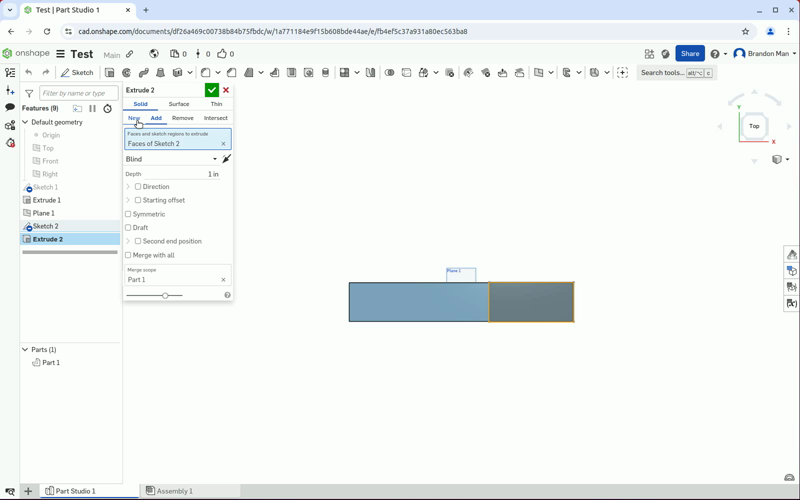
click(137, 120)
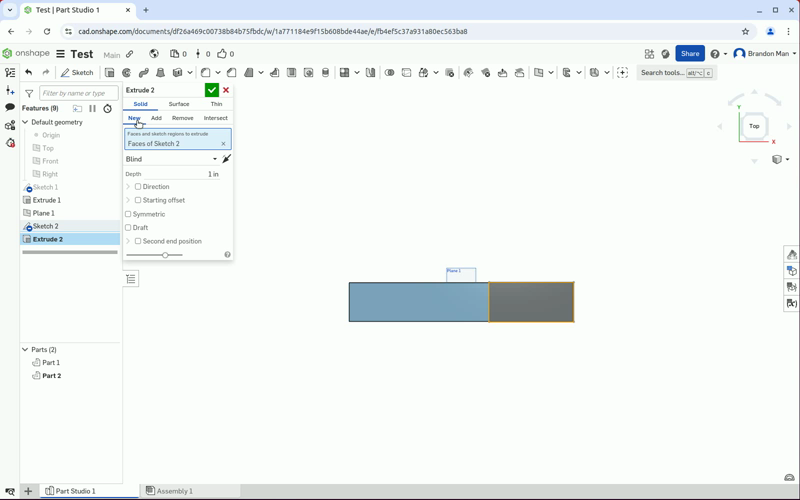
key(tab, 4)
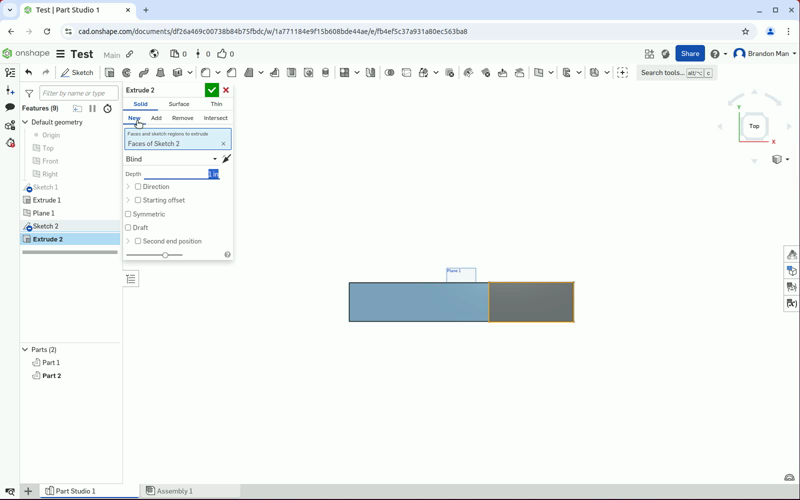
text(2.407)
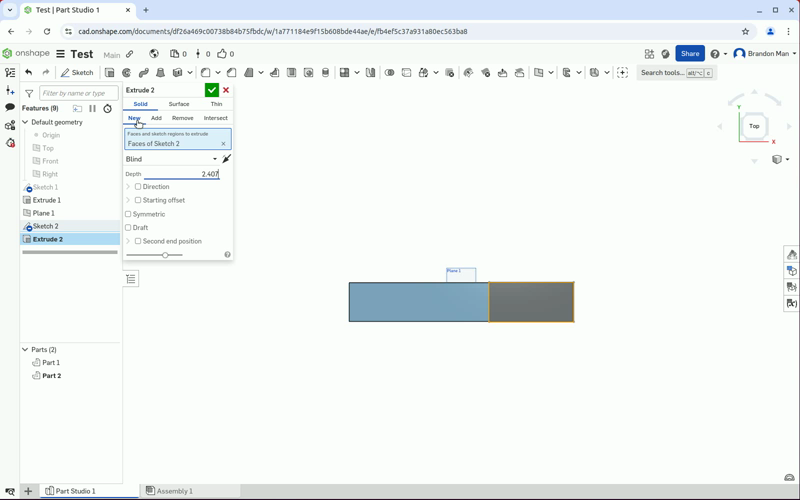
key(enter)
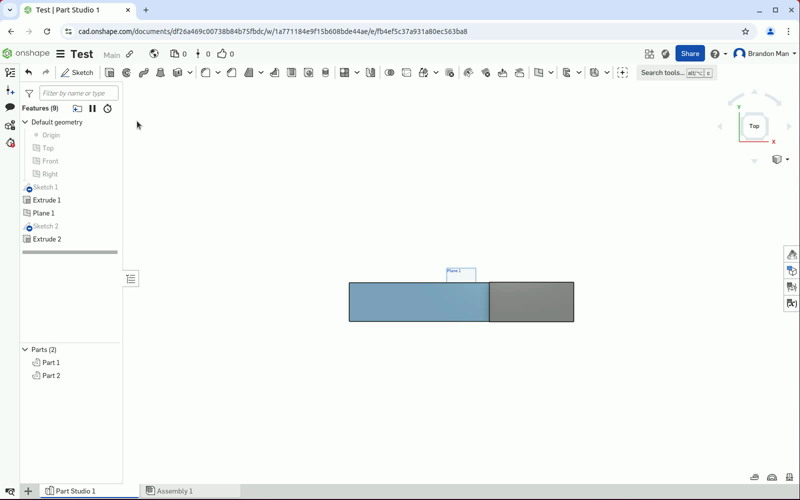
key(shift+h)
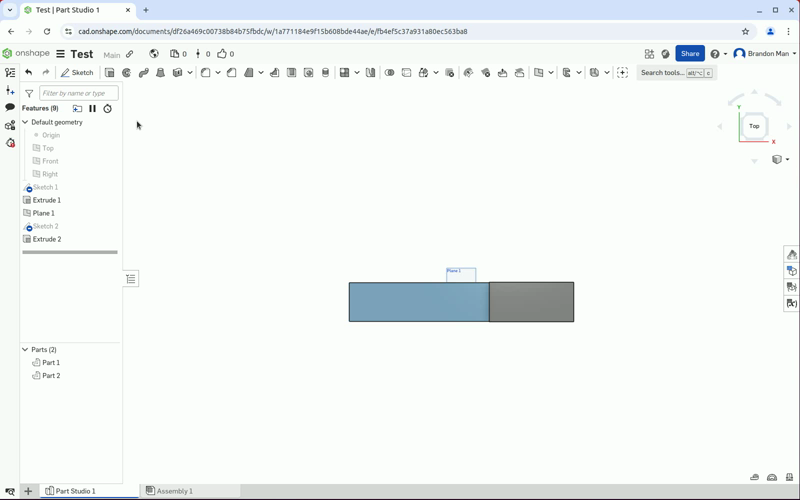
key(shift+h)
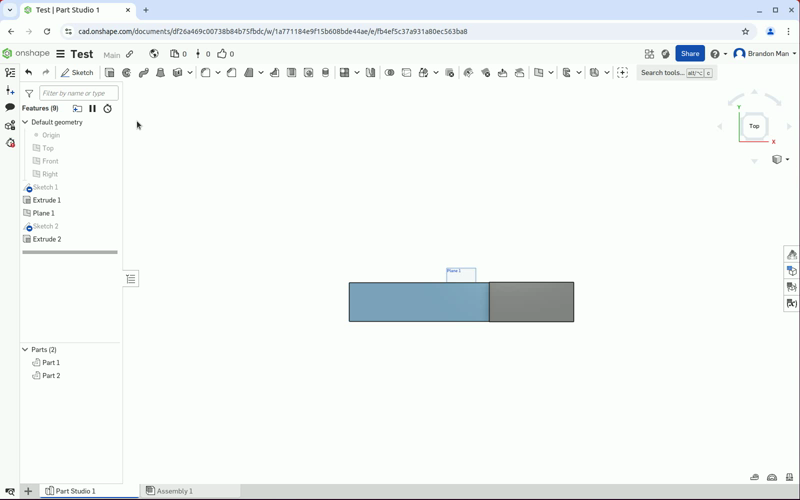
mouse_move(73, 189)
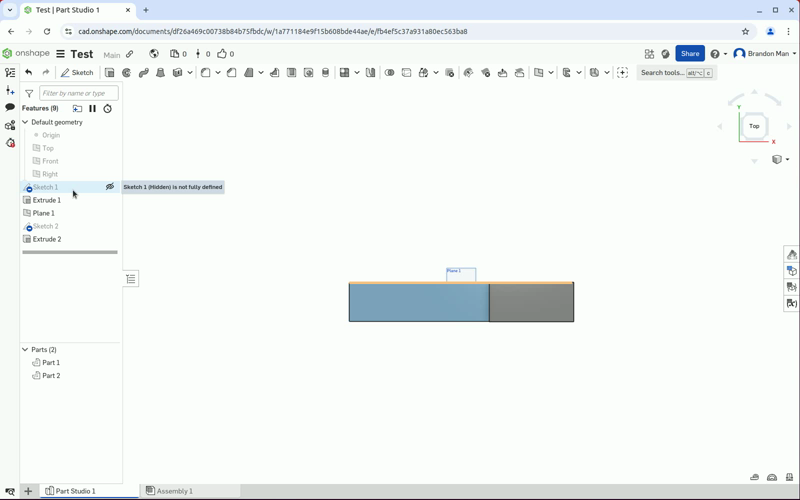
click(73, 189)
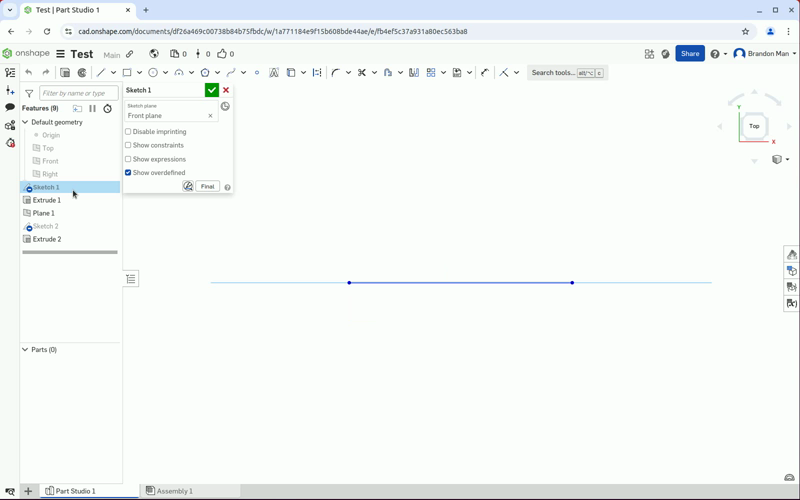
mouse_move(229, 92)
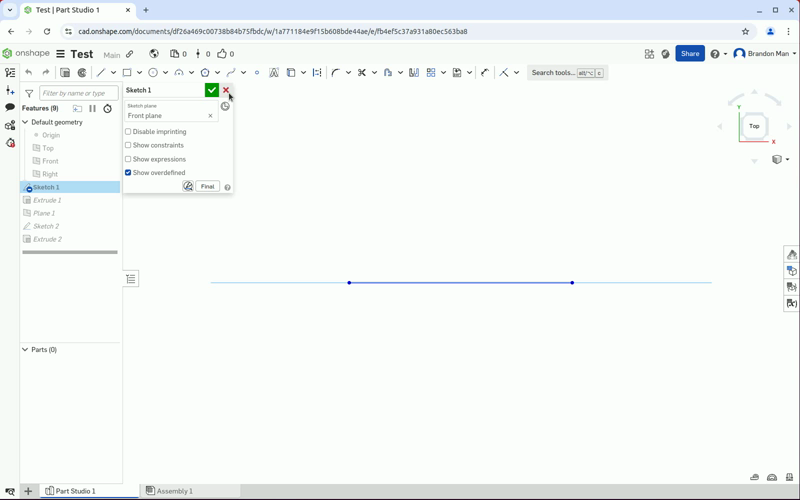
click(229, 92)
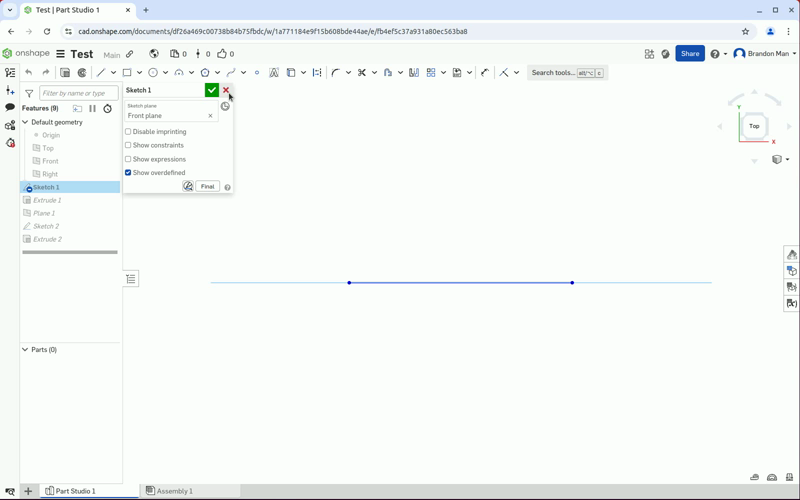
key(shift+s)
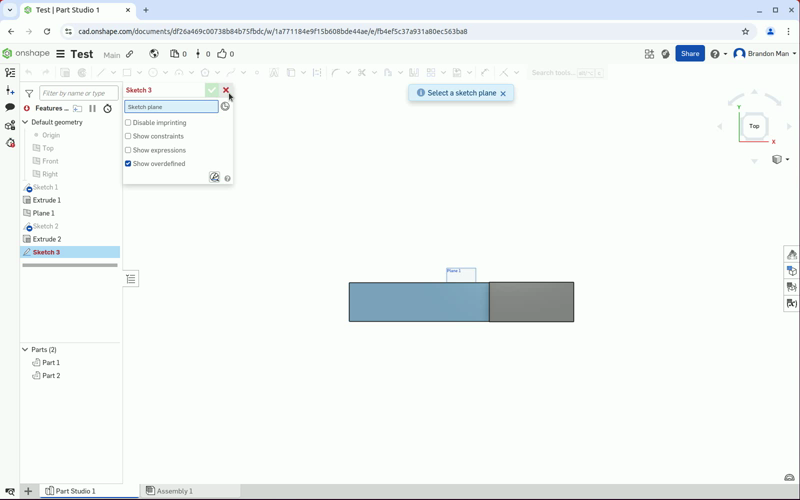
mouse_move(73, 215)
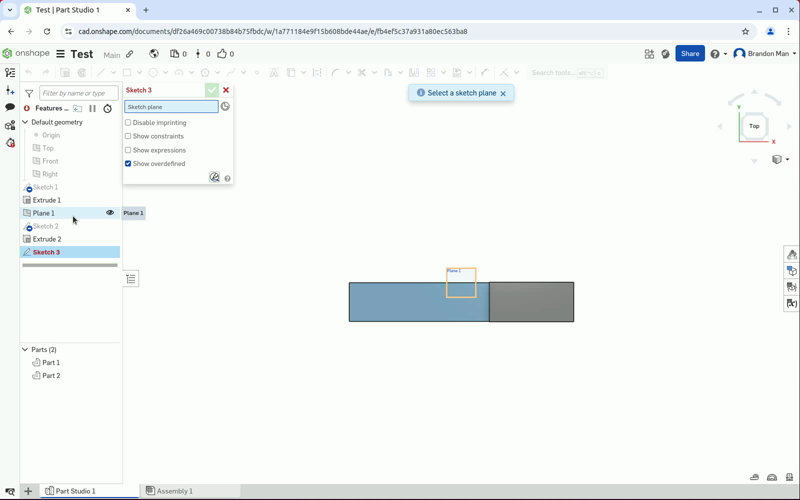
click(73, 215)
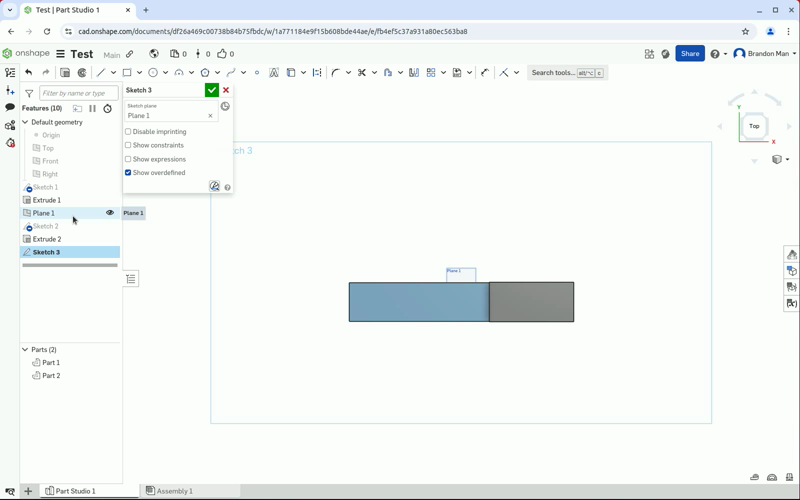
mouse_move(73, 352)
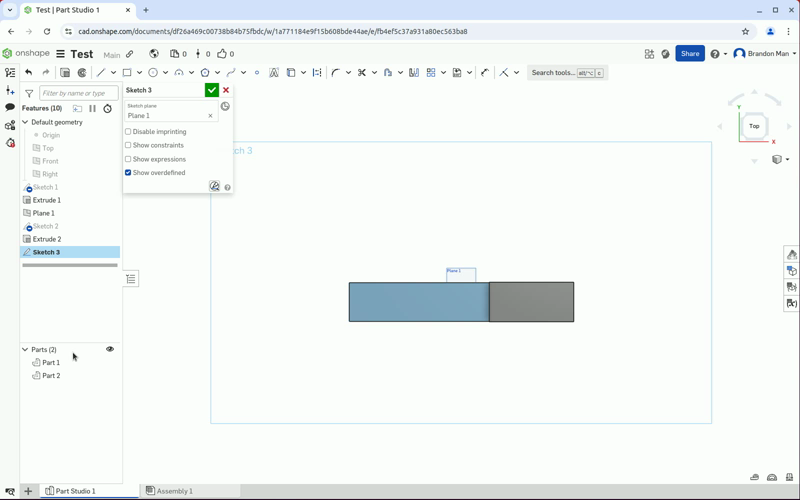
key(y)
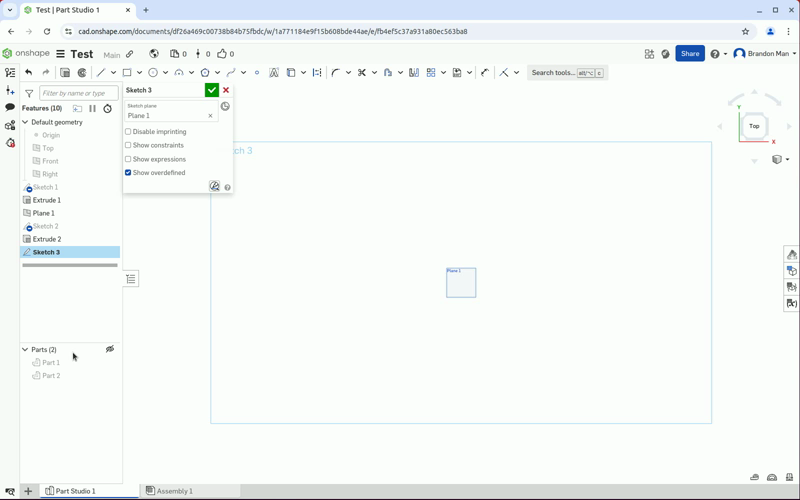
key(l)
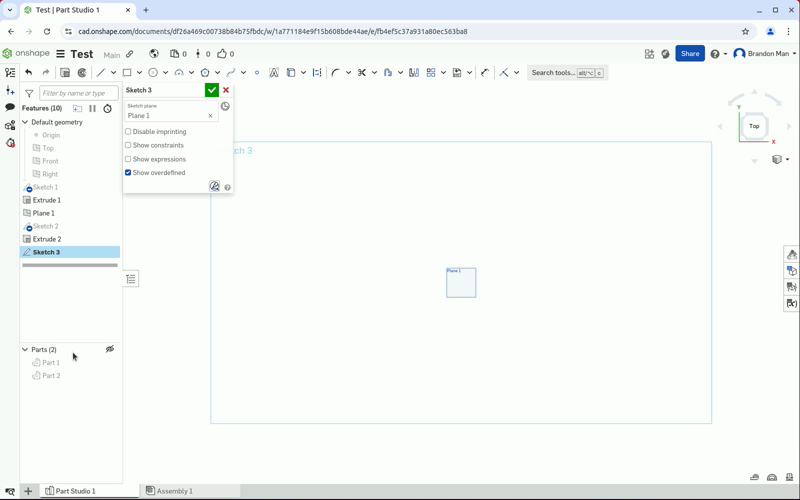
key_down(shift)
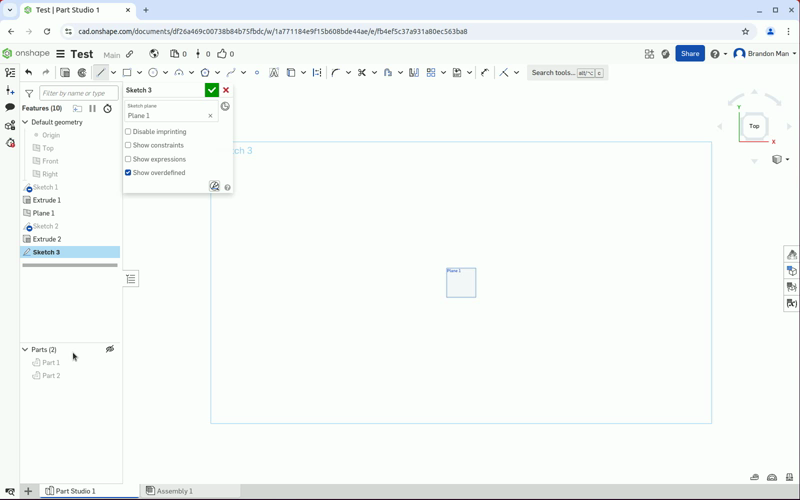
mouse_move(349, 321)
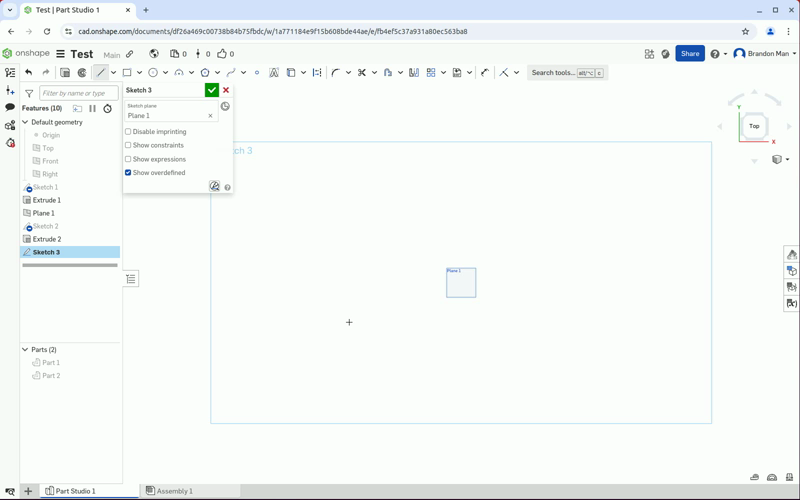
click(349, 321)
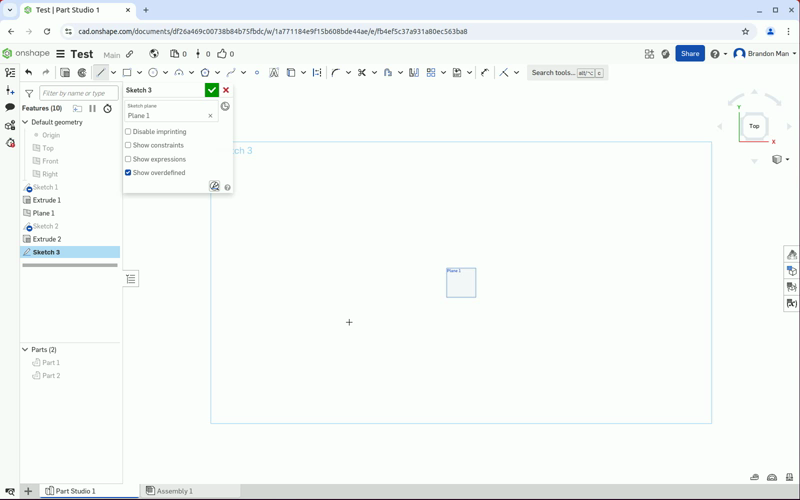
key_up(shift)
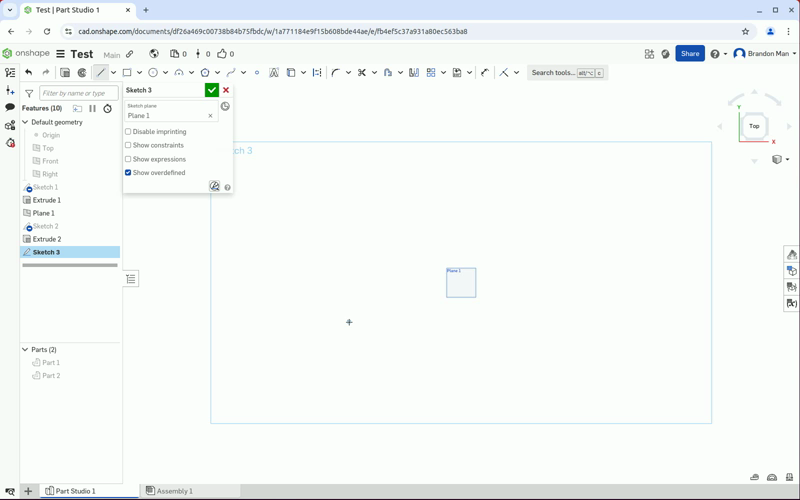
key_down(shift)
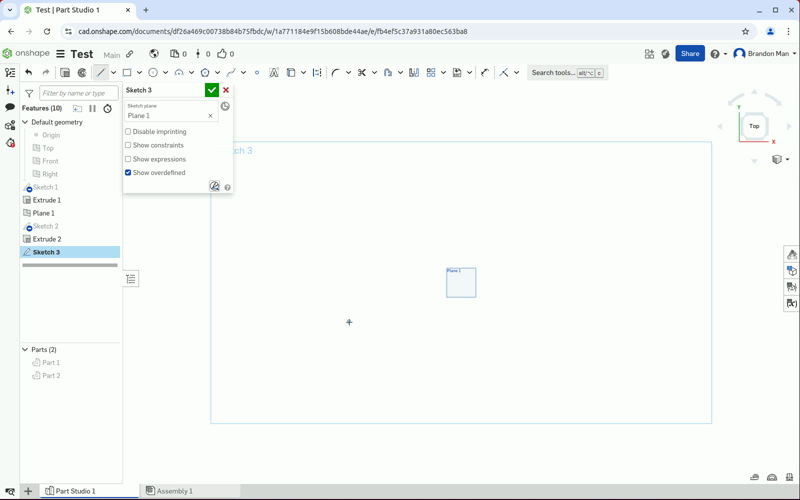
mouse_move(434, 321)
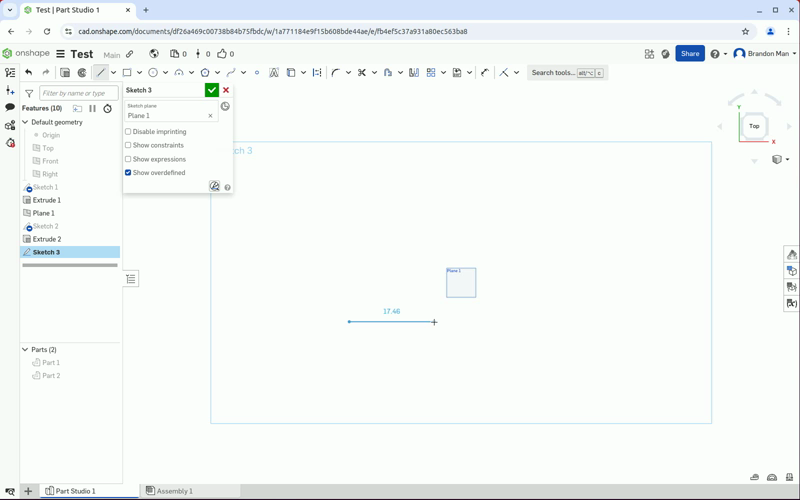
click(434, 321)
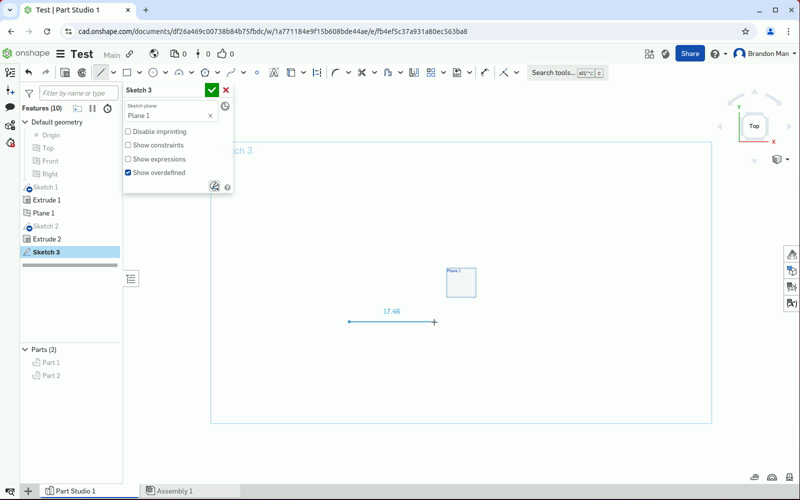
key_up(shift)
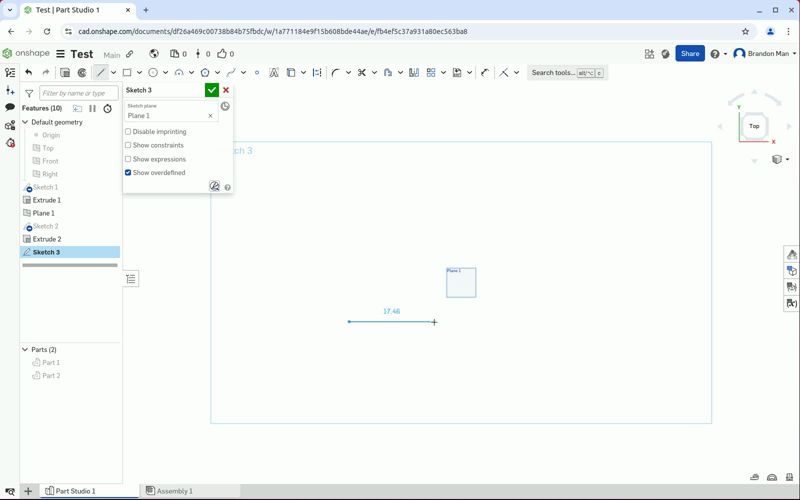
key_down(shift)
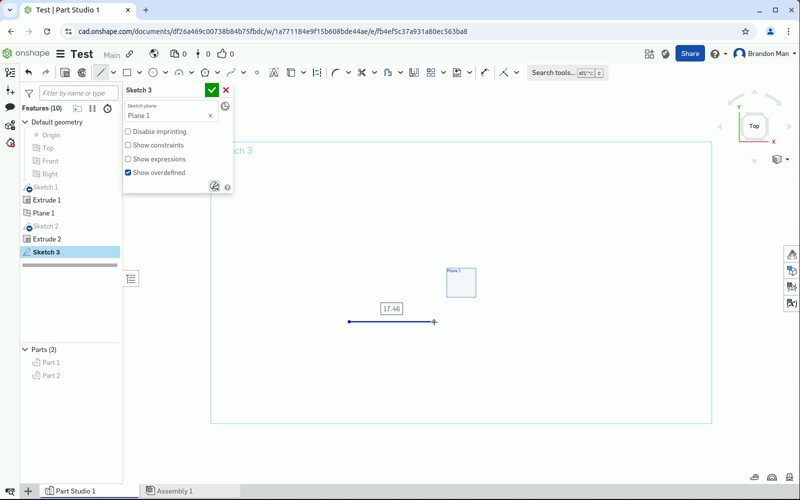
mouse_move(464, 321)
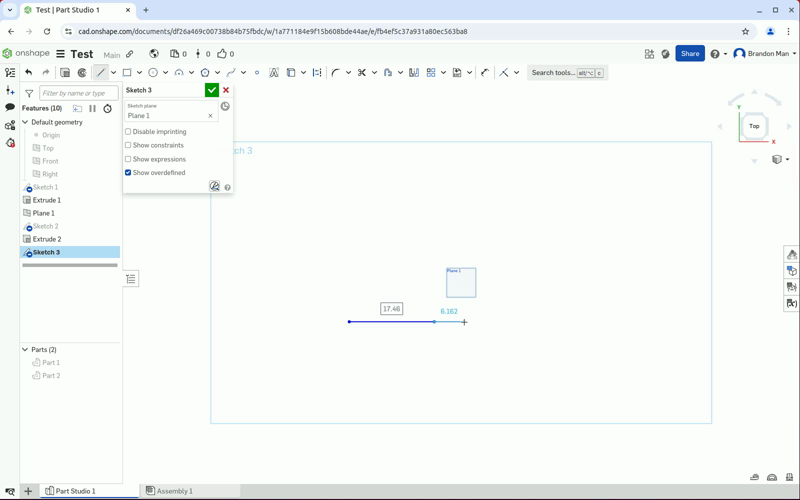
mouse_move(434, 282)
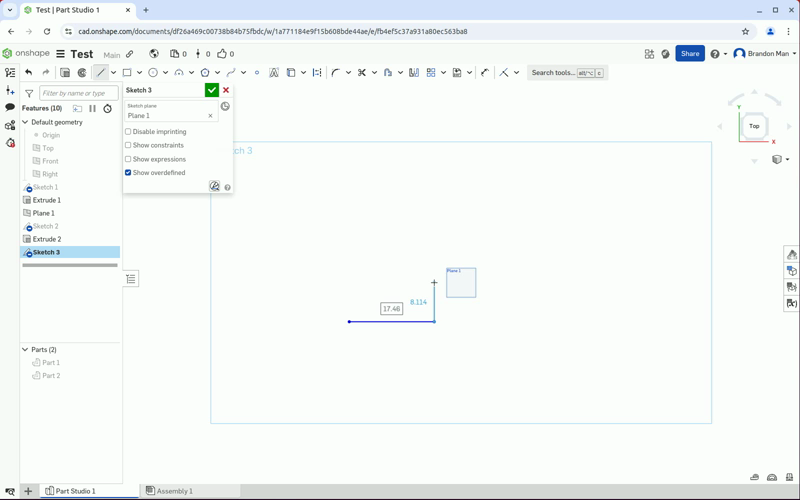
click(434, 282)
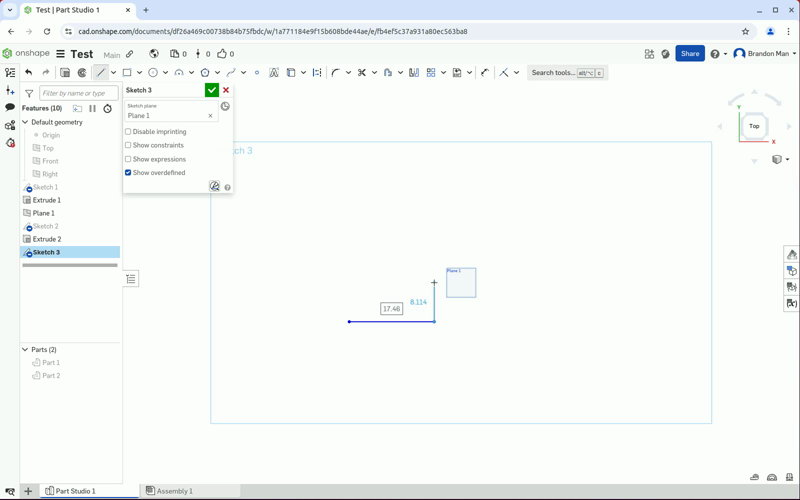
key_up(shift)
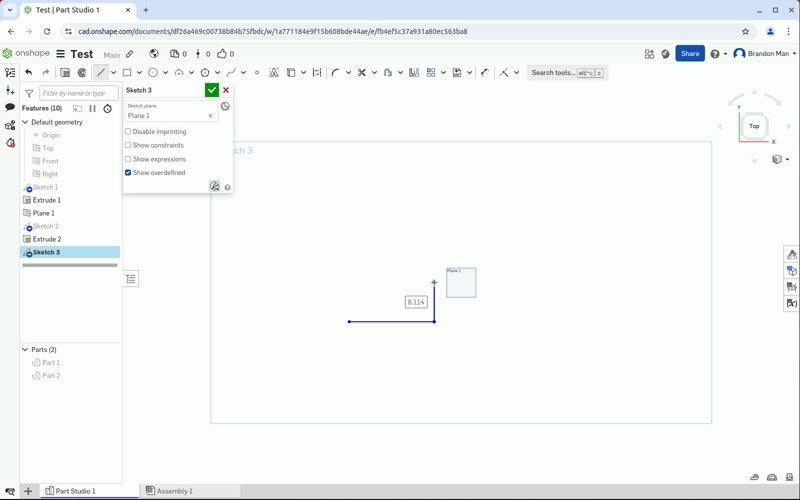
key_down(shift)
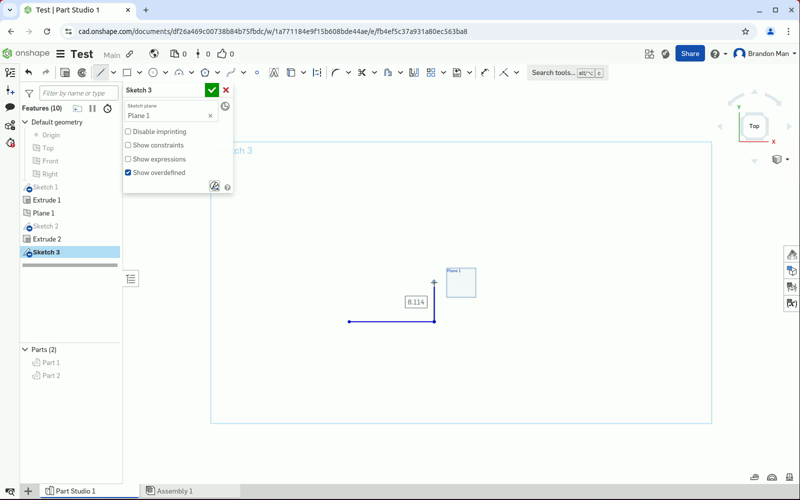
mouse_move(349, 282)
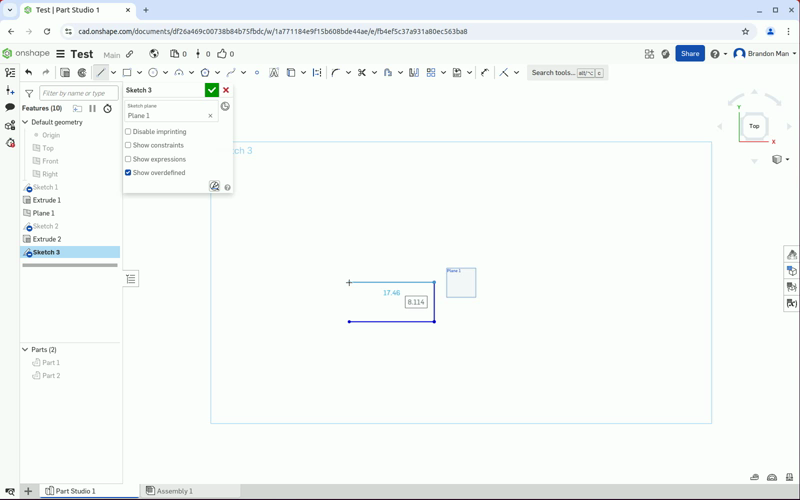
click(349, 282)
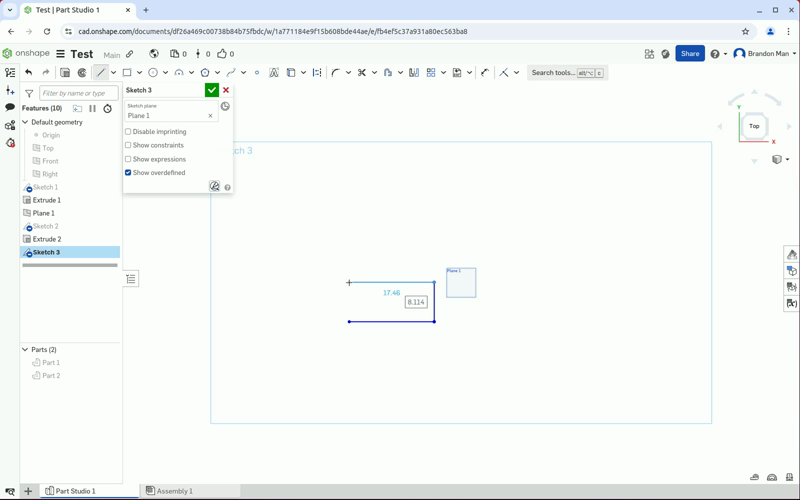
key_up(shift)
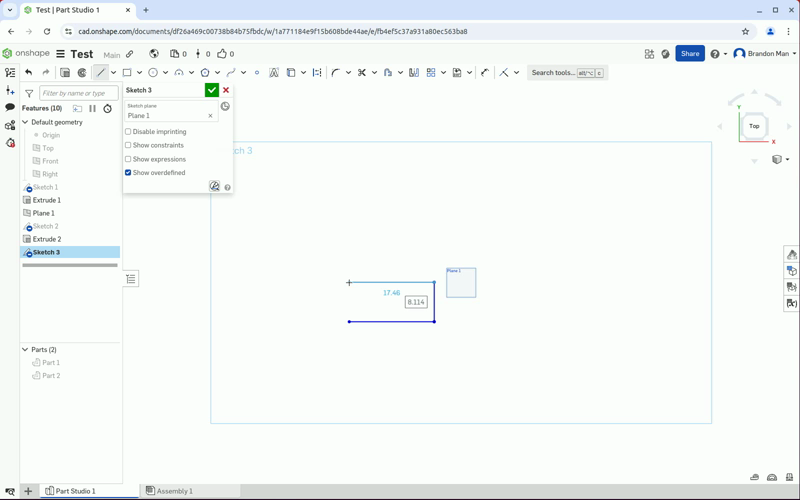
mouse_move(379, 282)
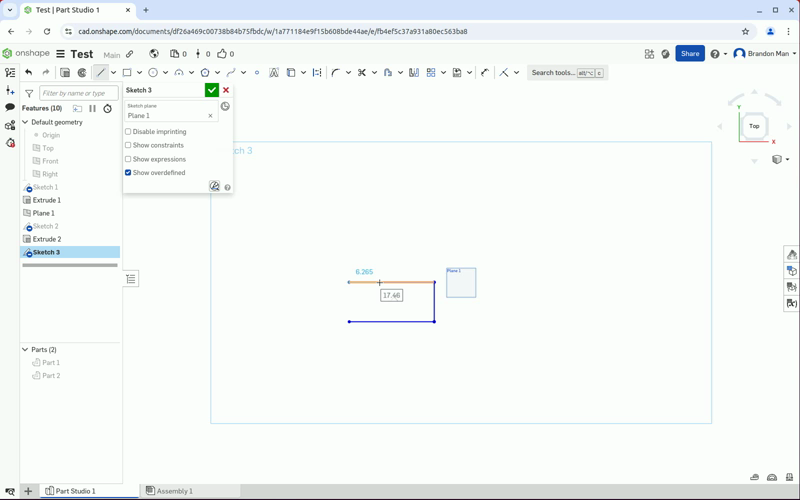
key_down(shift)
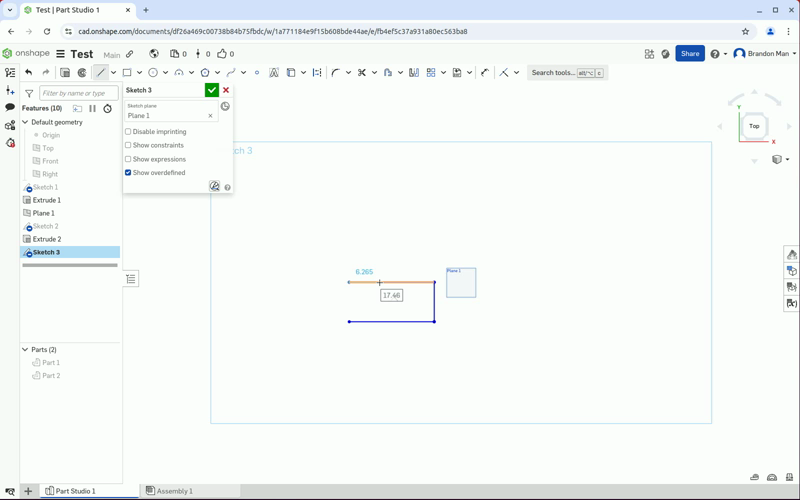
mouse_move(349, 321)
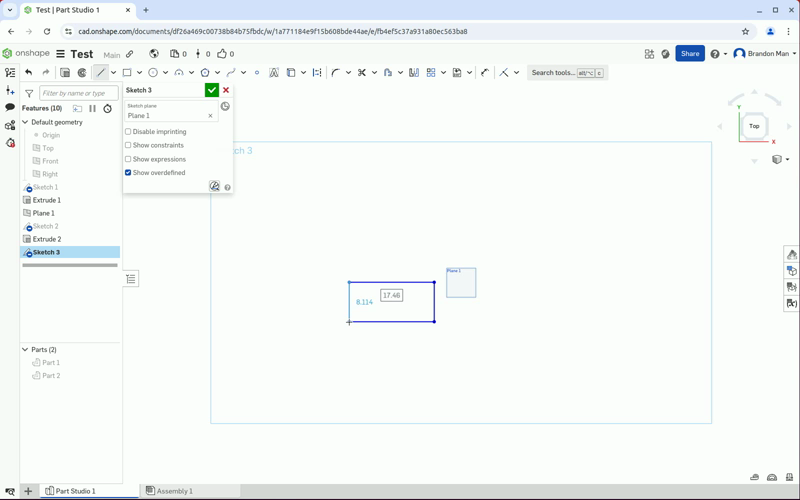
key_up(shift)
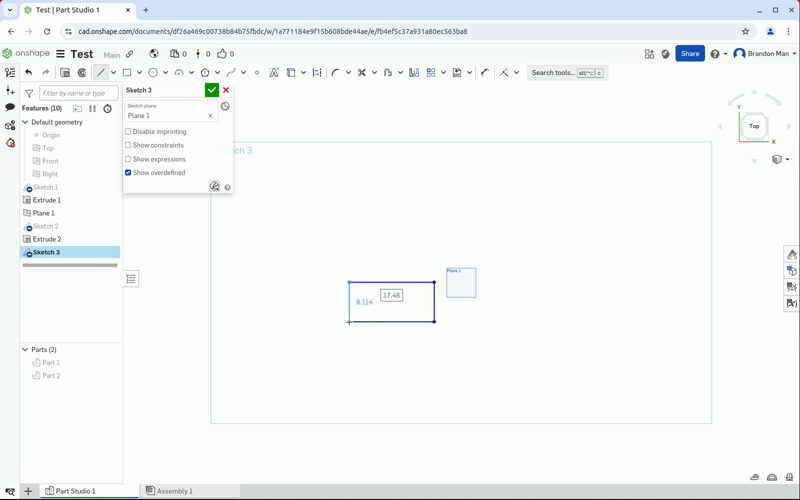
click(349, 321)
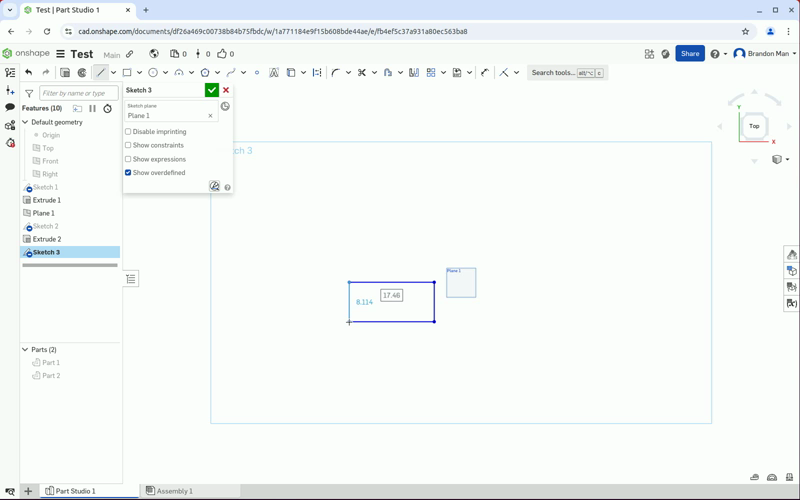
key(esc)
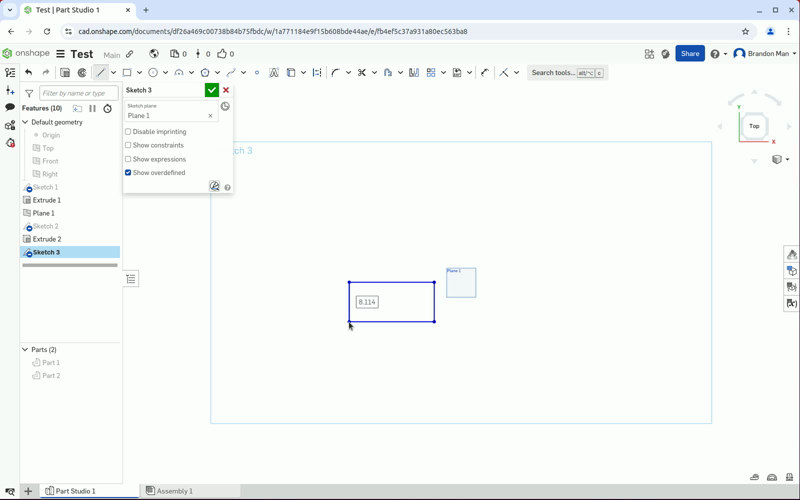
mouse_move(382, 303)
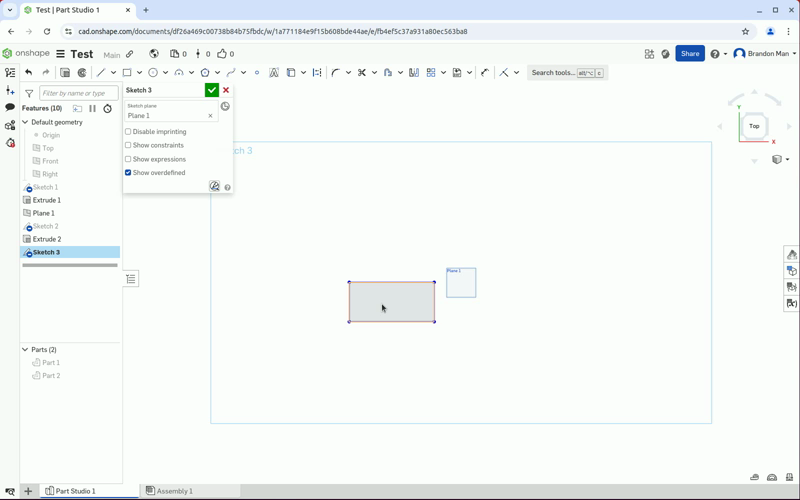
click(382, 303)
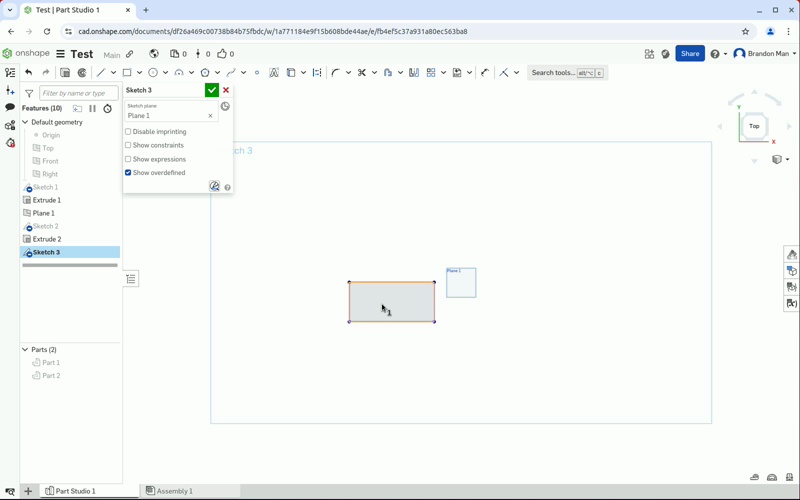
mouse_move(73, 352)
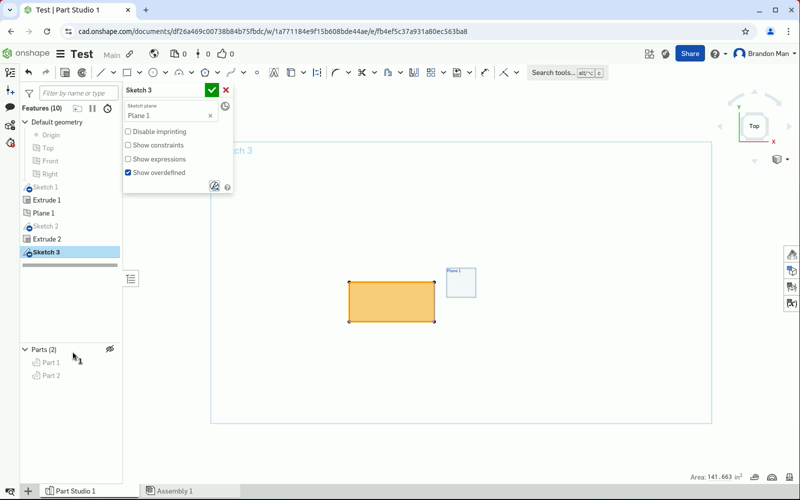
key(shift+y)
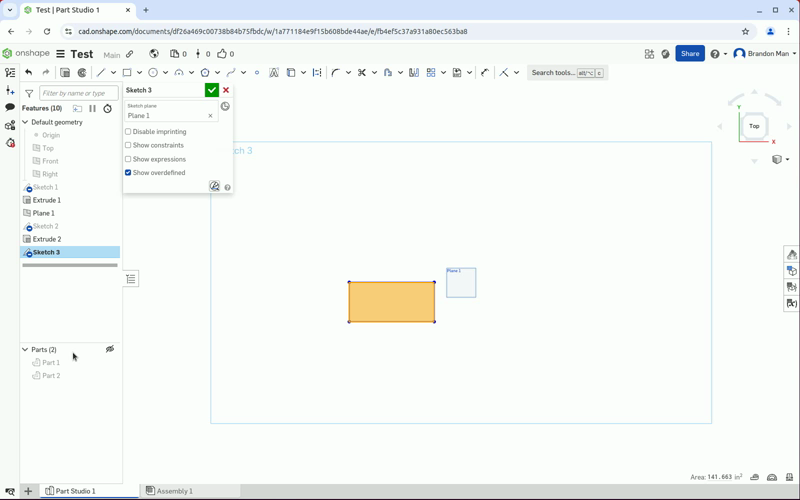
key(shift+e)
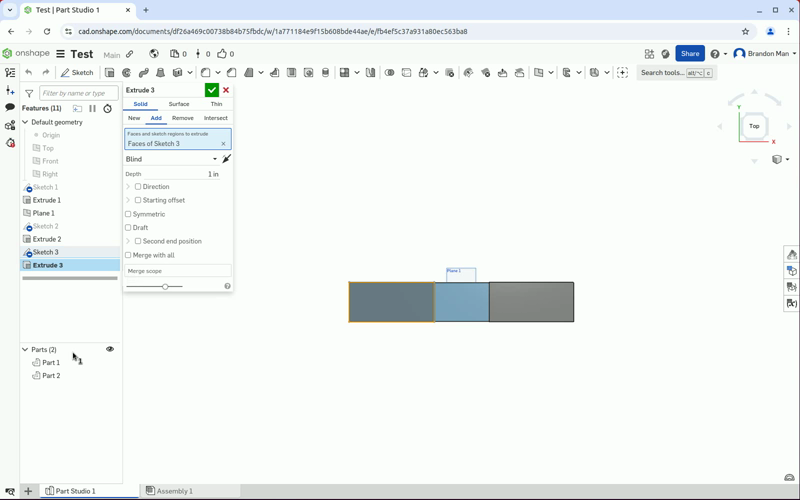
mouse_move(143, 106)
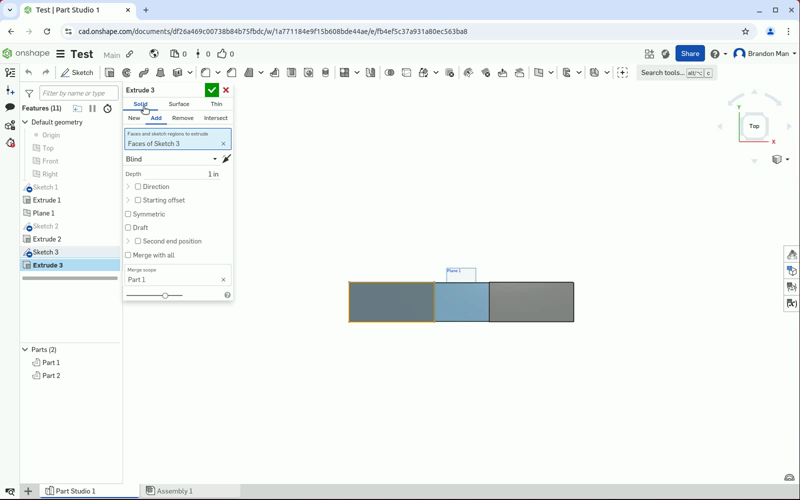
click(143, 106)
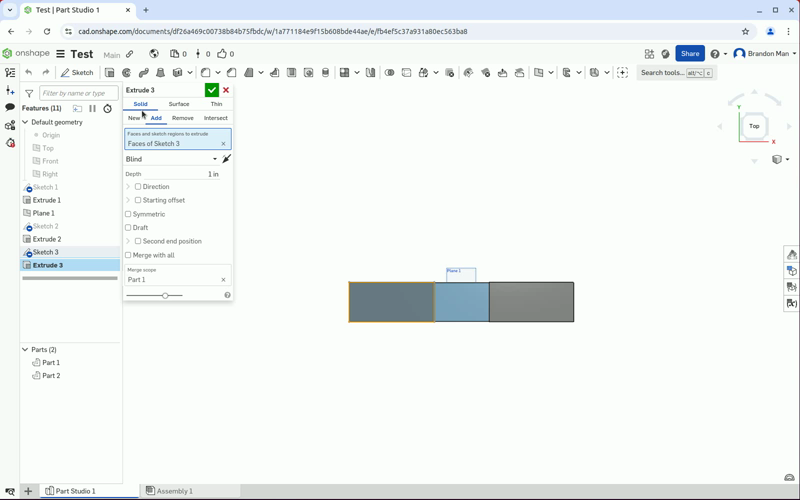
mouse_move(137, 120)
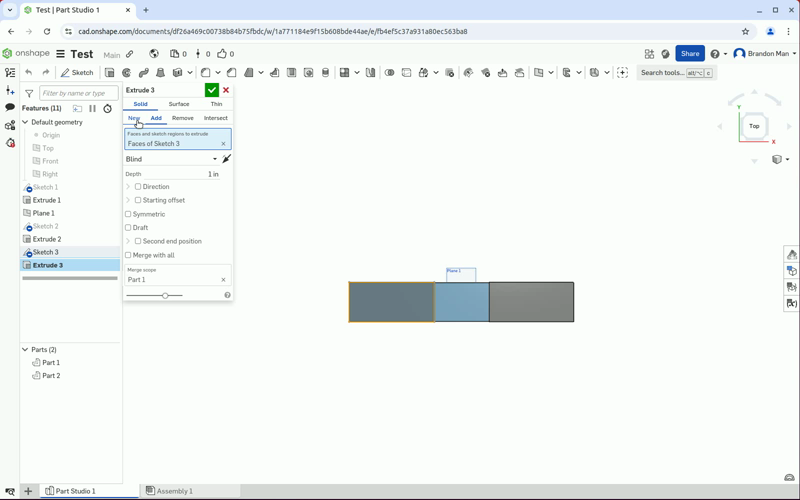
click(137, 120)
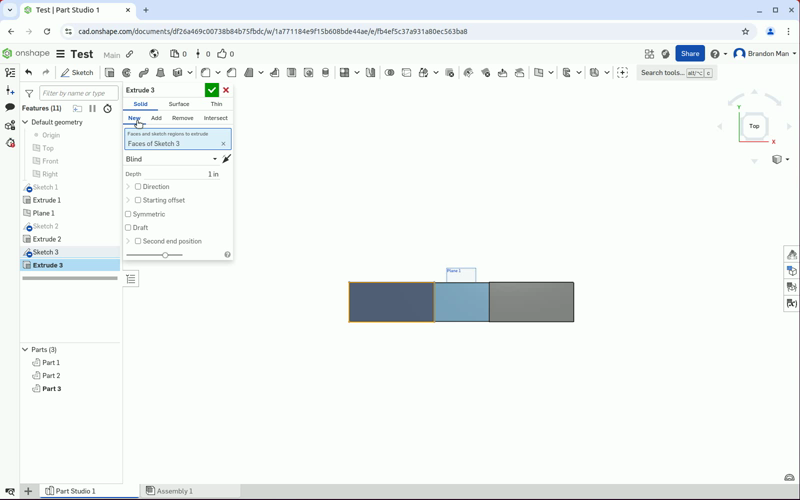
key(tab, 4)
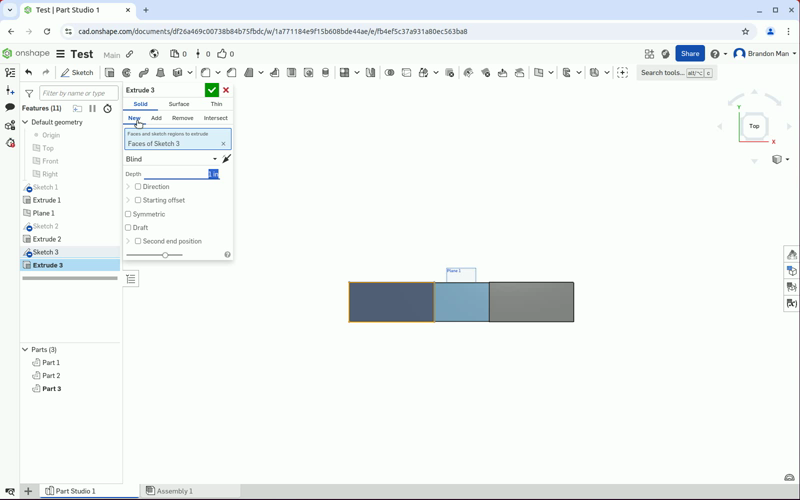
text(2.407)
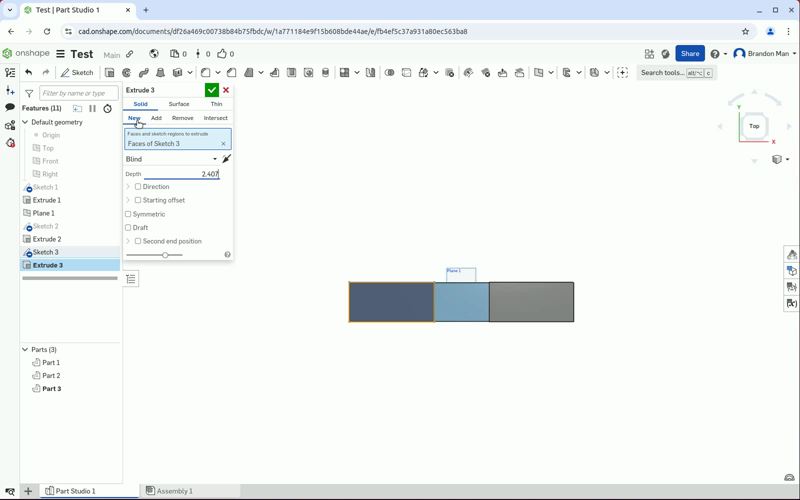
key(enter)
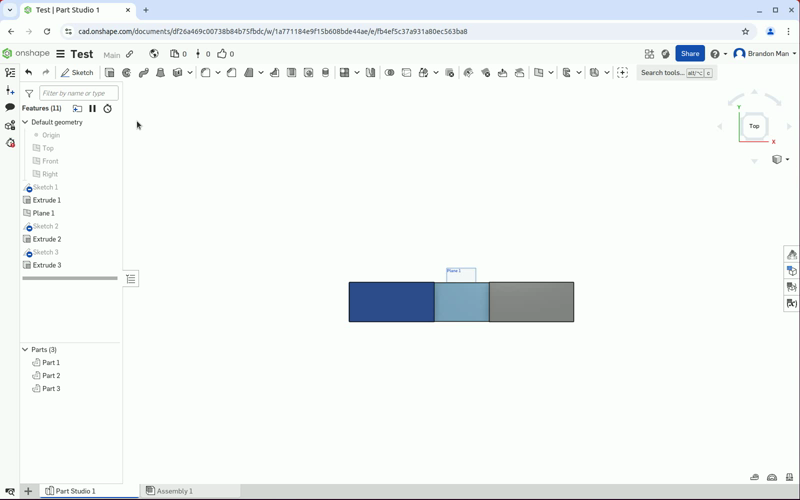
key(shift+h)
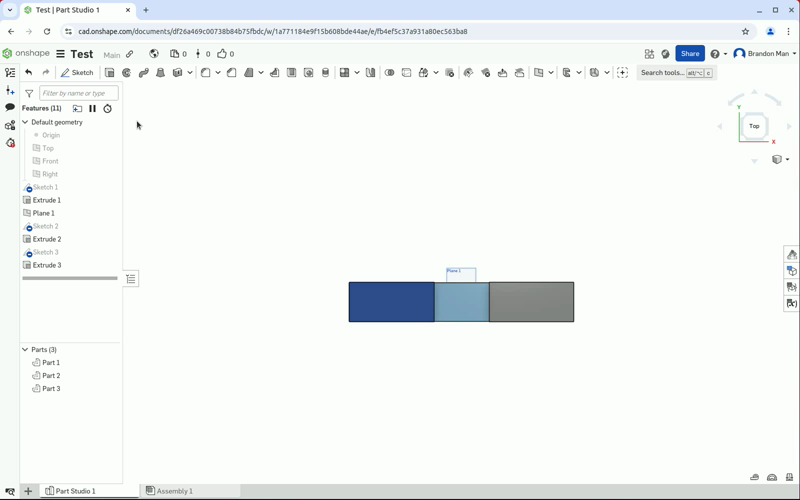
key(shift+h)
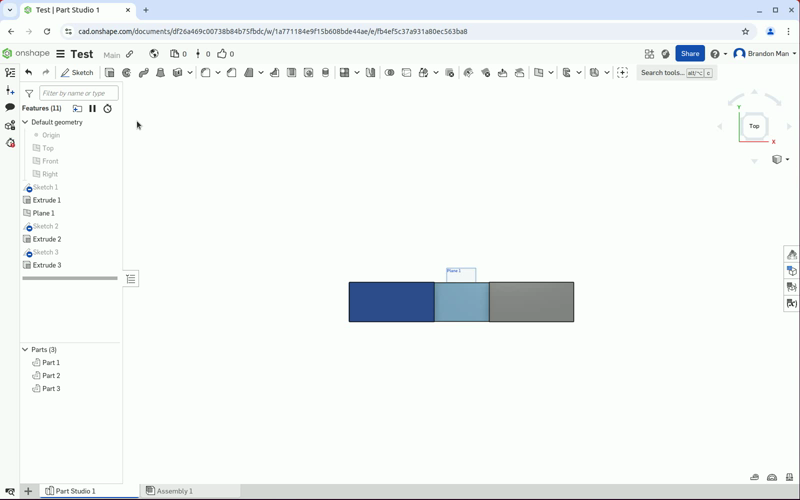
mouse_move(73, 189)
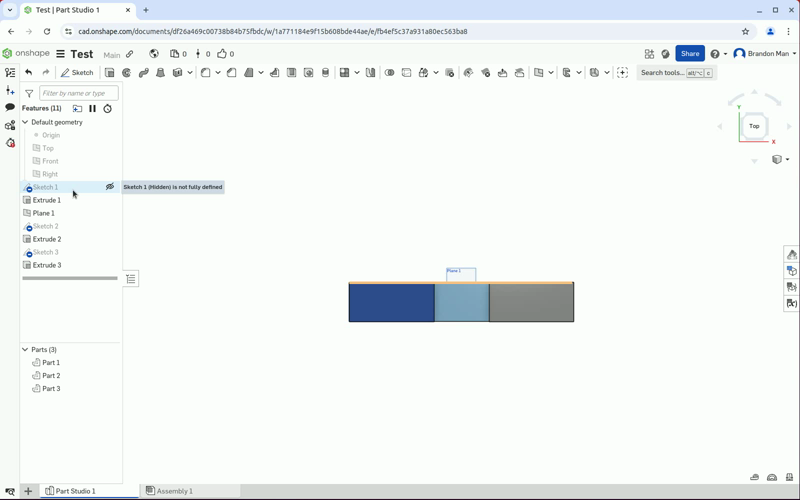
click(73, 189)
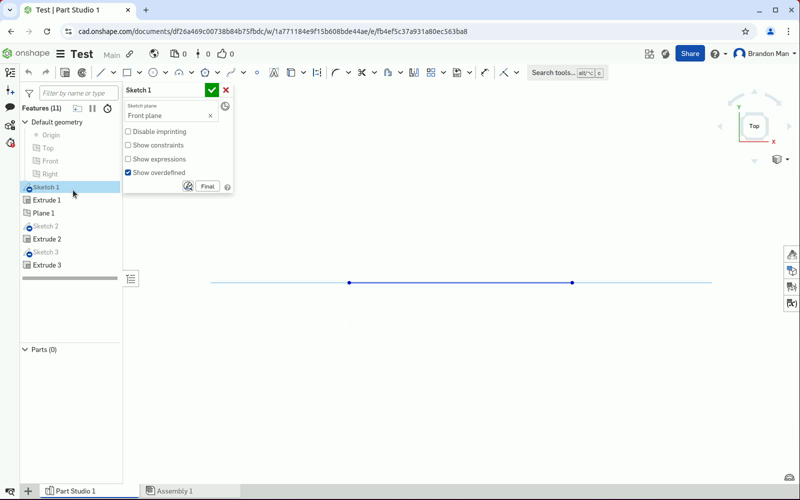
mouse_move(229, 92)
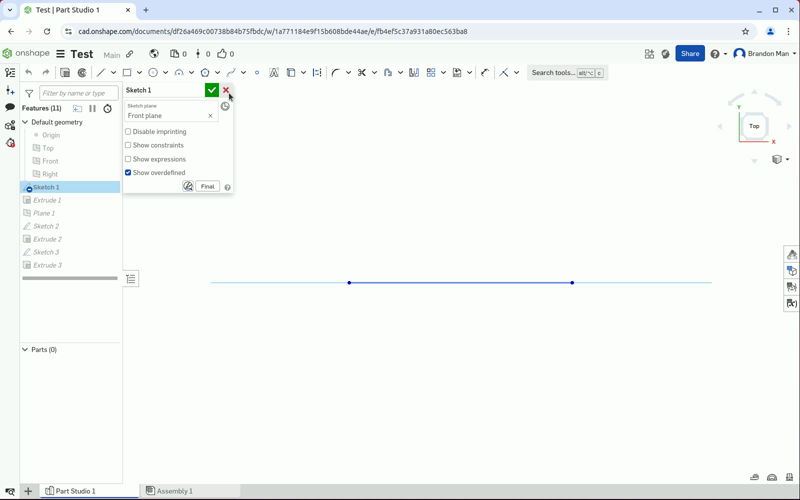
click(229, 92)
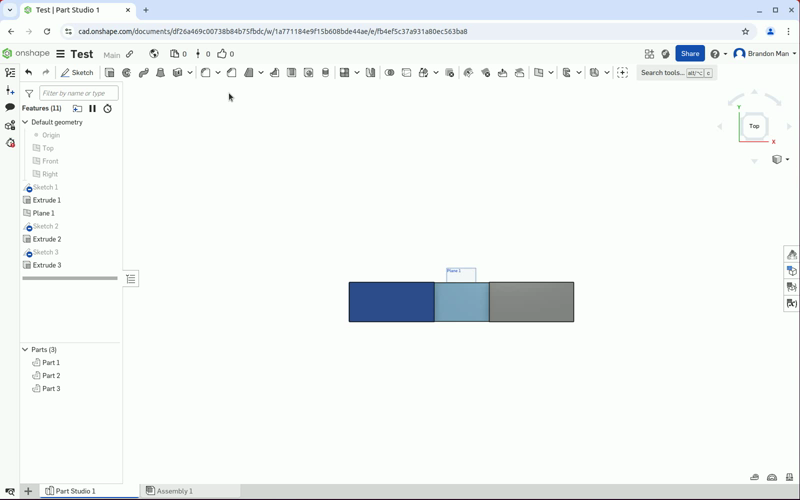
mouse_move(541, 75)
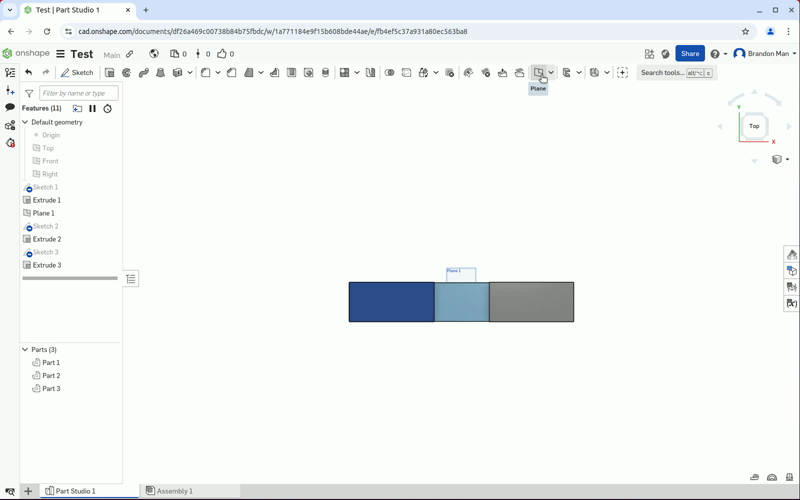
click(541, 75)
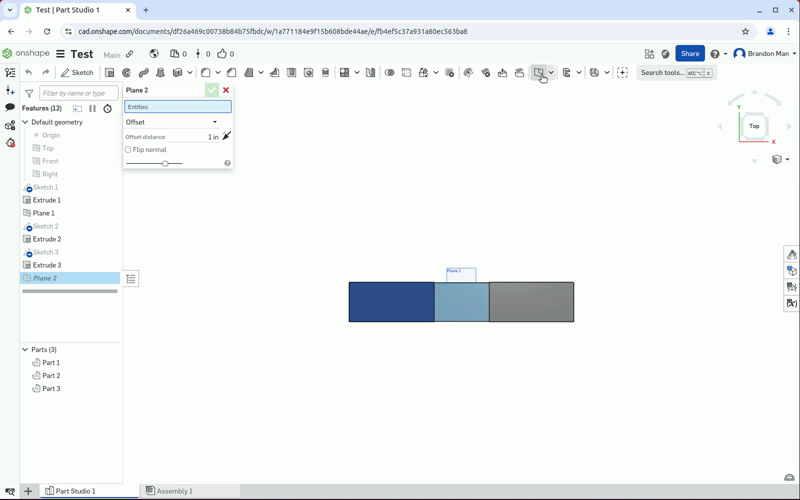
mouse_move(73, 150)
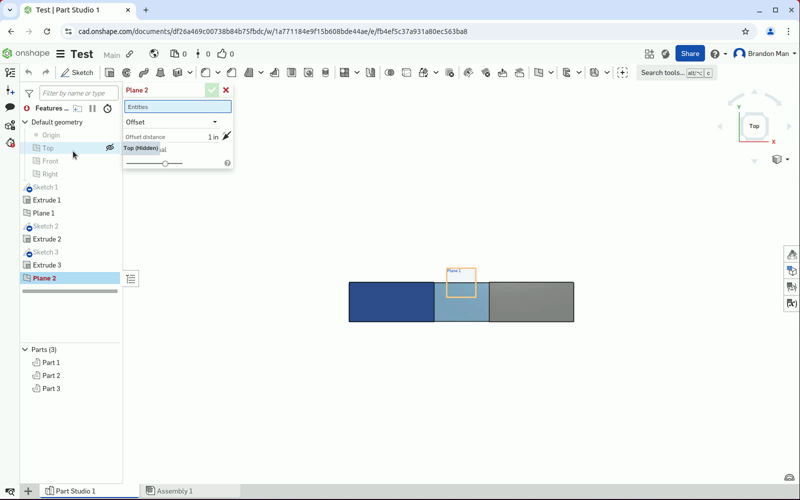
click(73, 150)
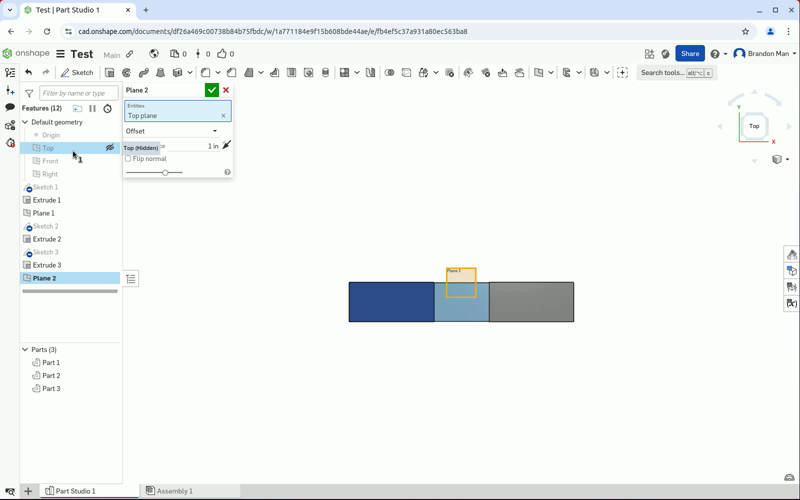
key(tab, 2)
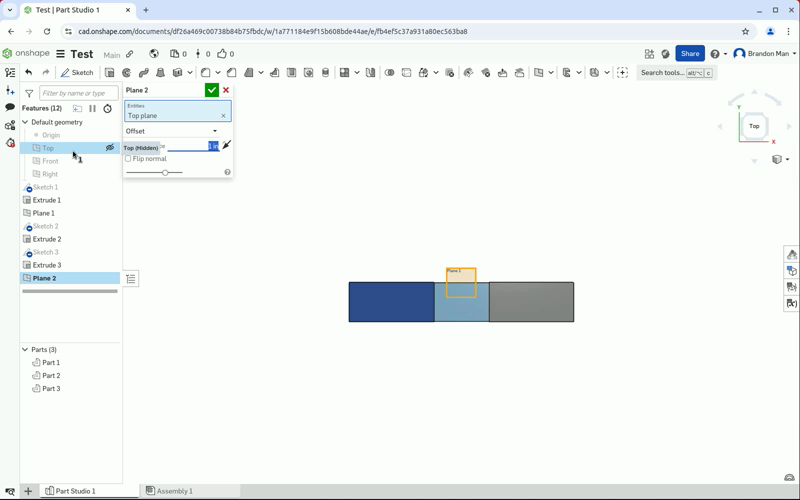
text(13.249)
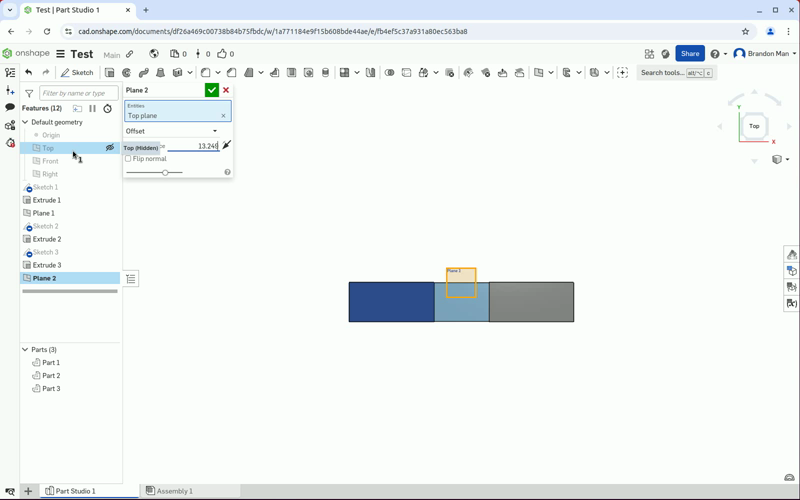
key(enter, 2)
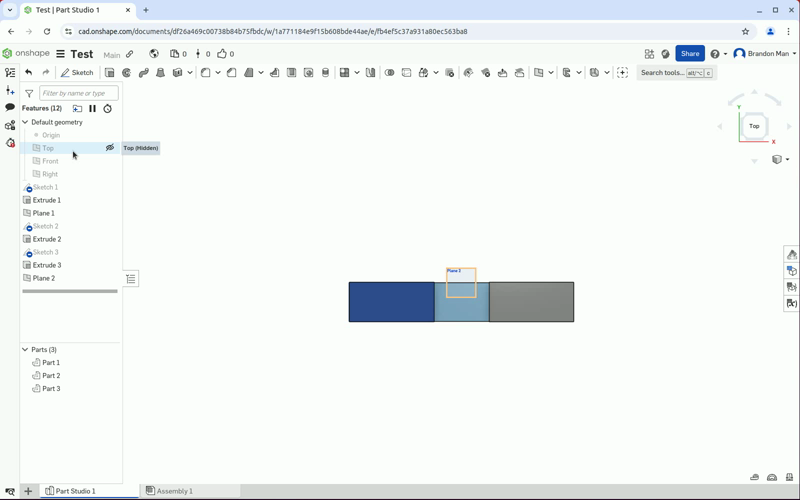
key(shift+s)
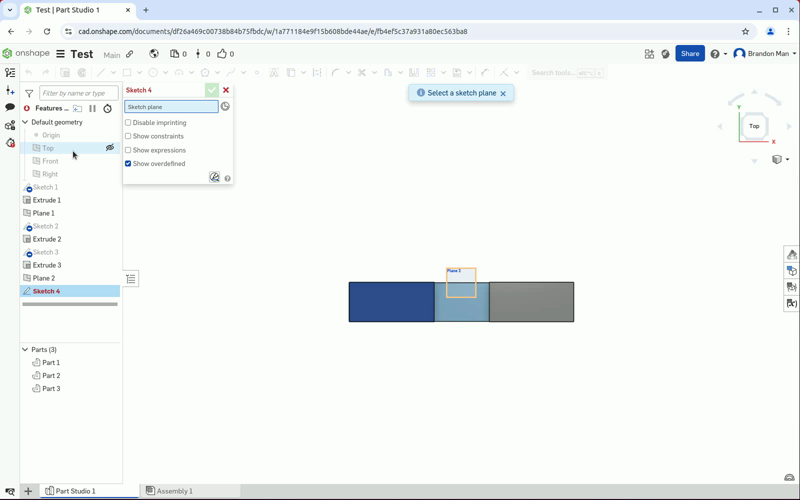
mouse_move(73, 280)
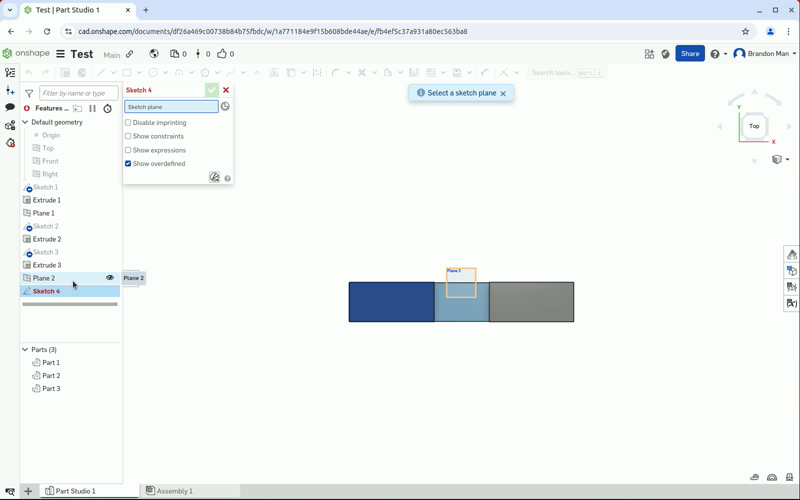
click(73, 280)
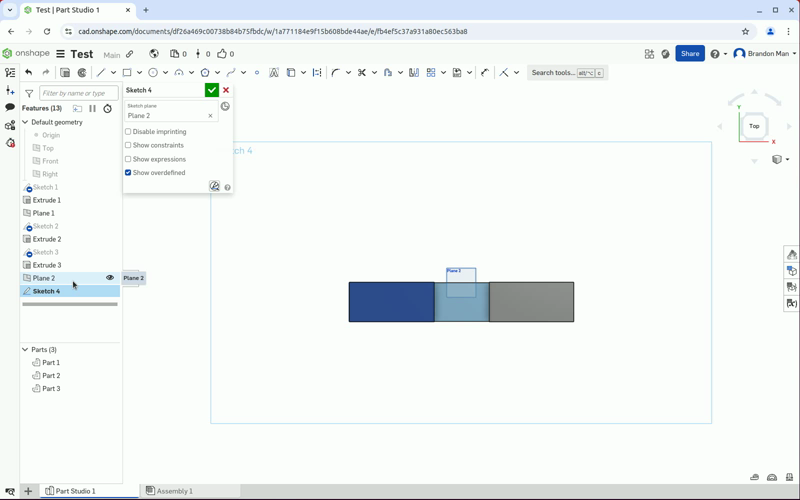
mouse_move(73, 352)
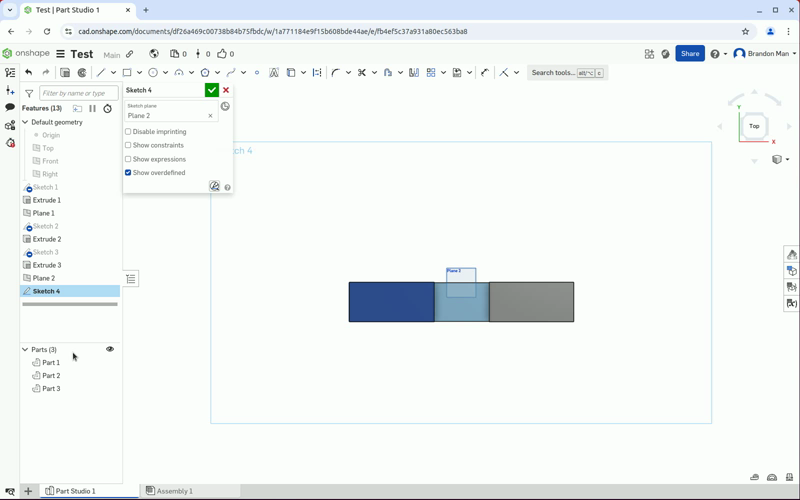
key(y)
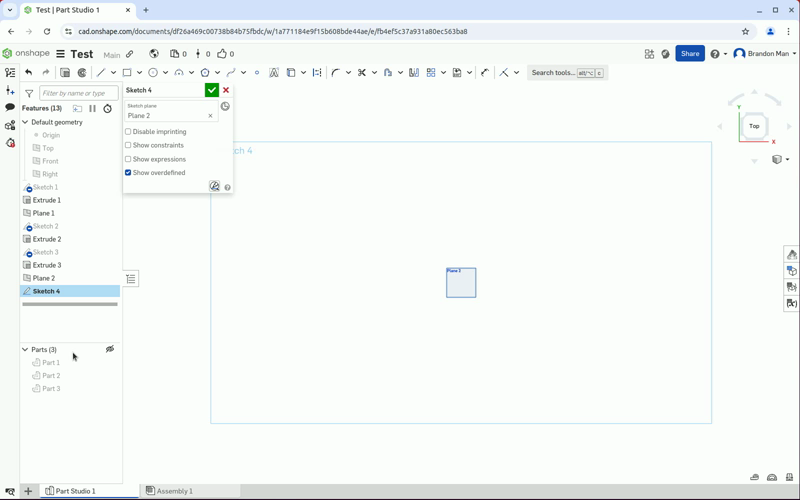
key(c)
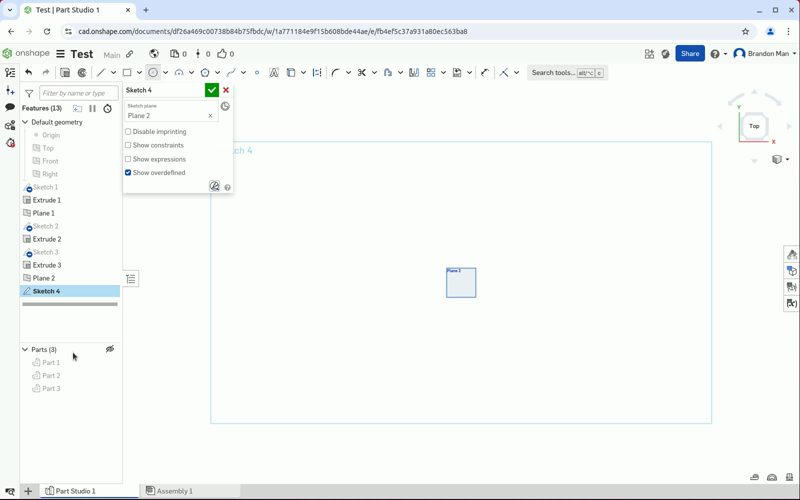
key_down(shift)
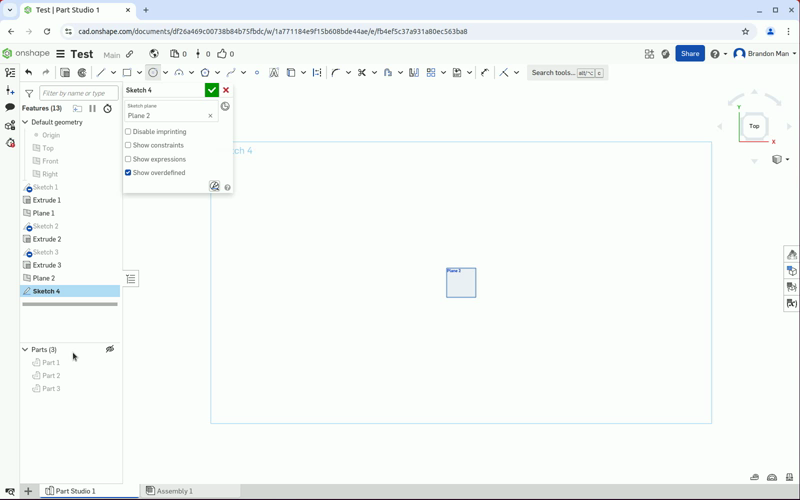
mouse_move(401, 303)
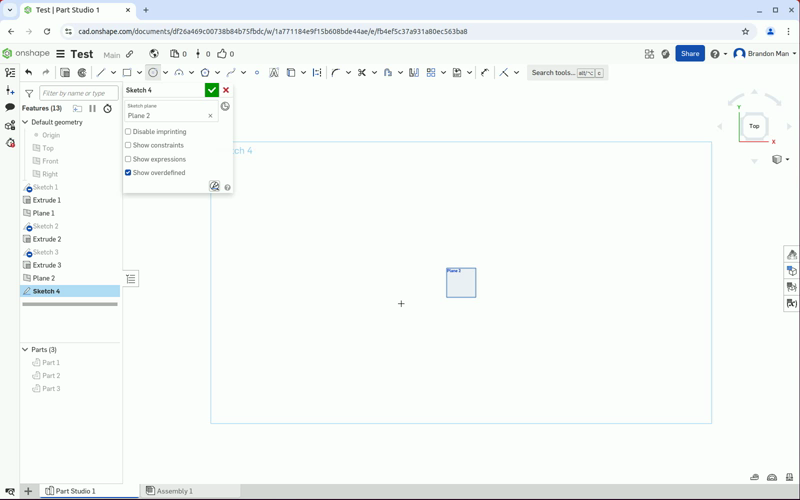
click(401, 303)
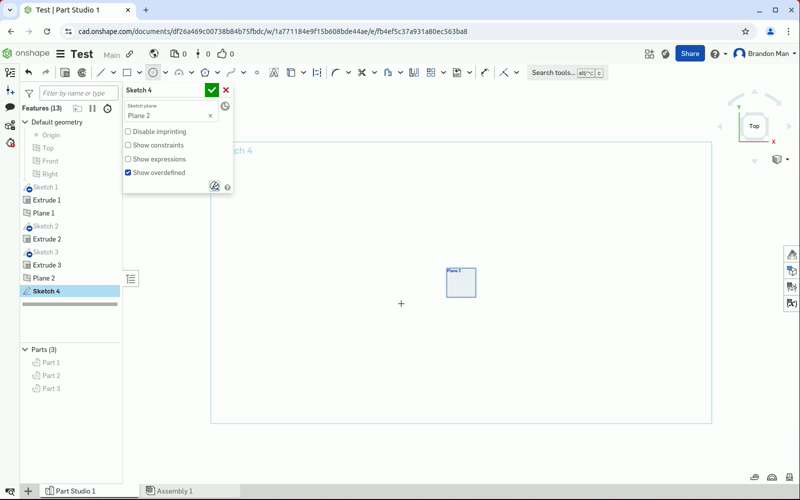
key_up(shift)
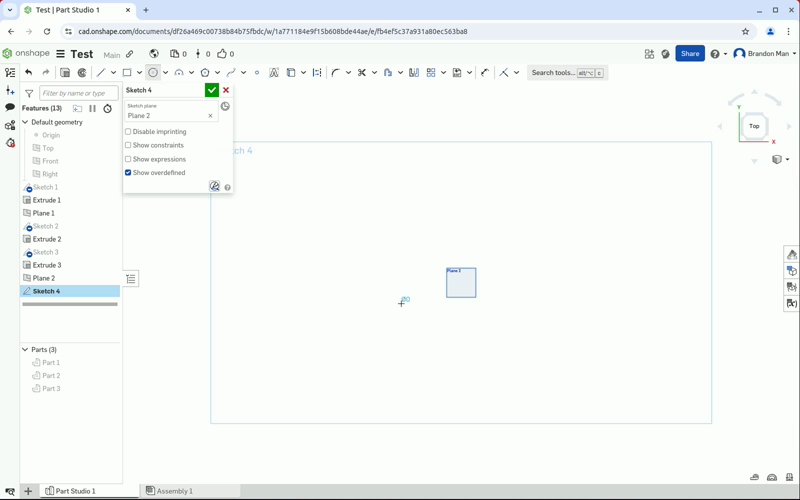
mouse_move(418, 303)
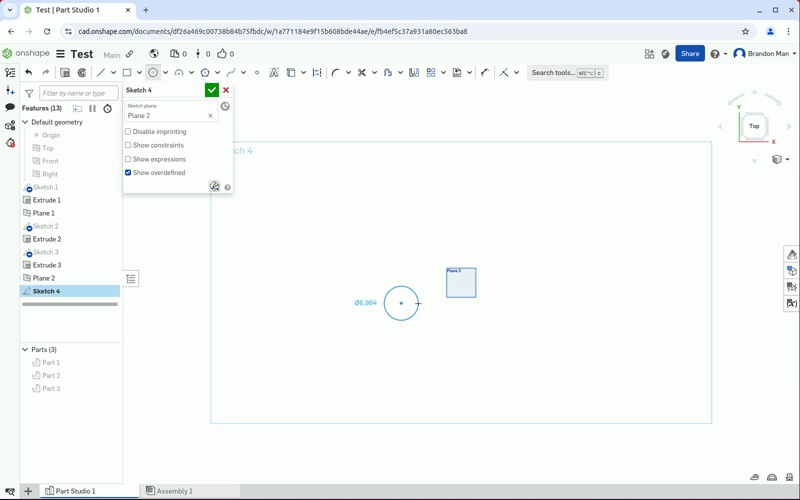
click(418, 303)
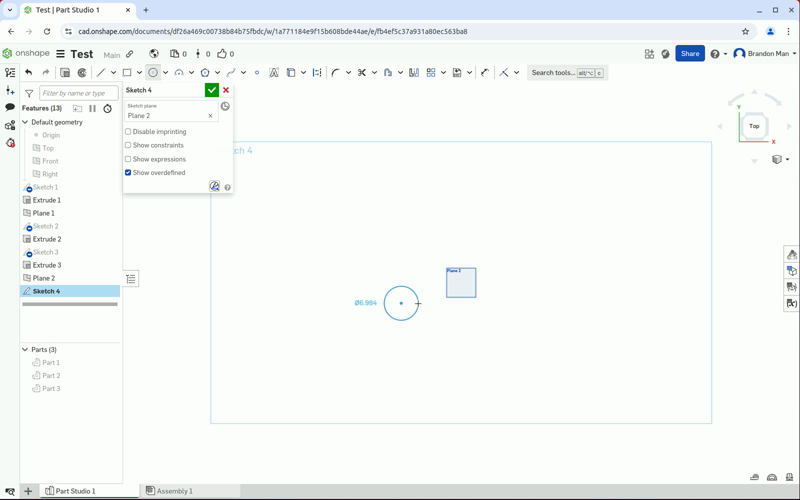
key(esc)
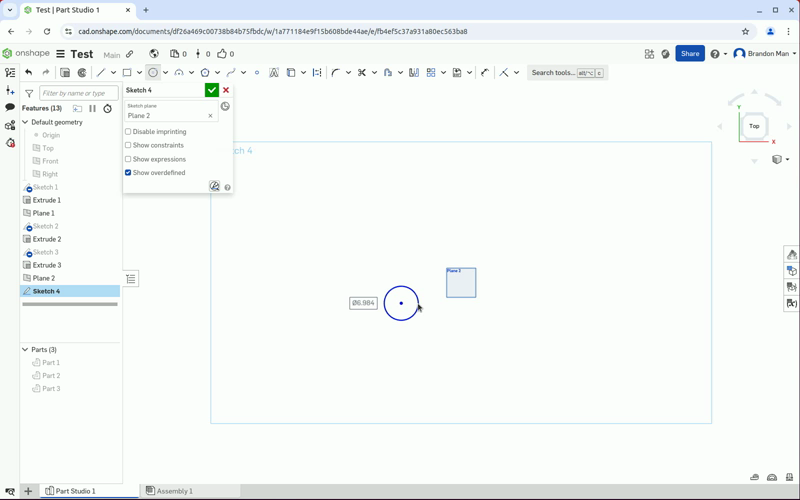
mouse_move(405, 298)
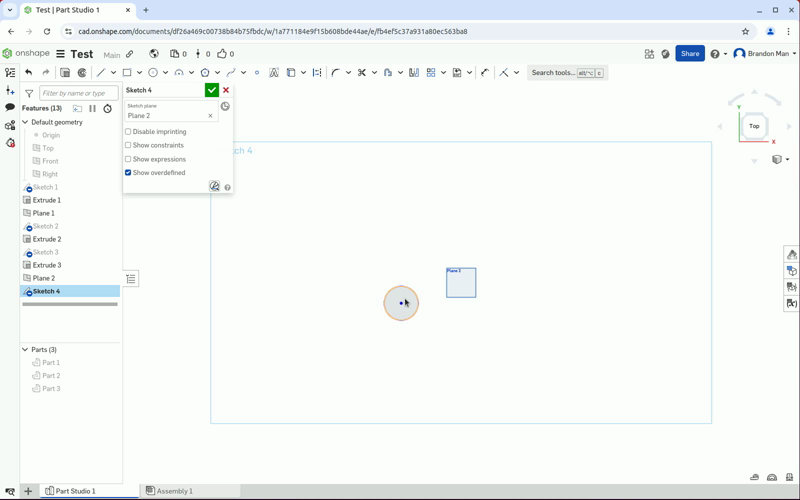
scroll(6)
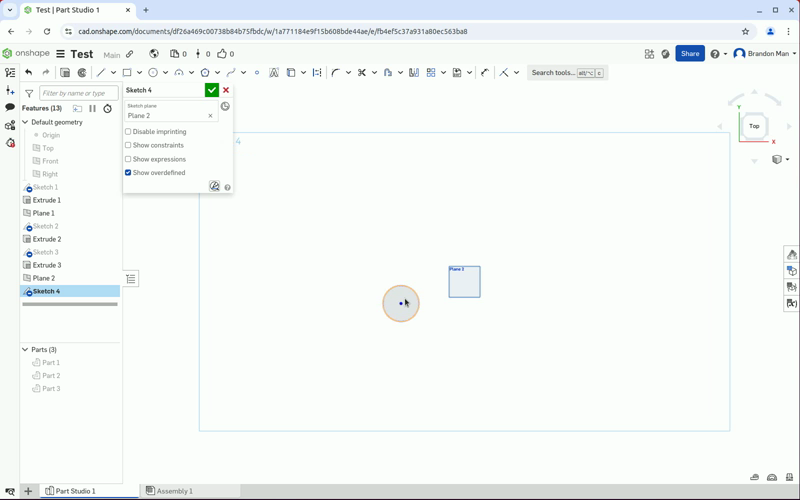
scroll(6)
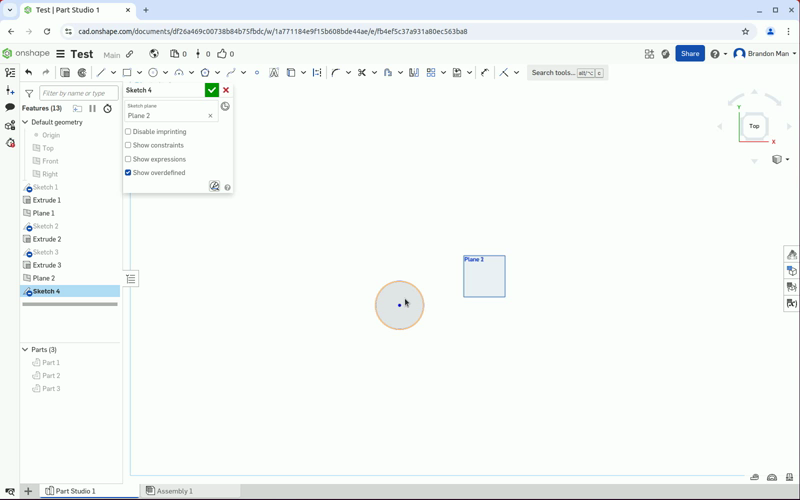
scroll(6)
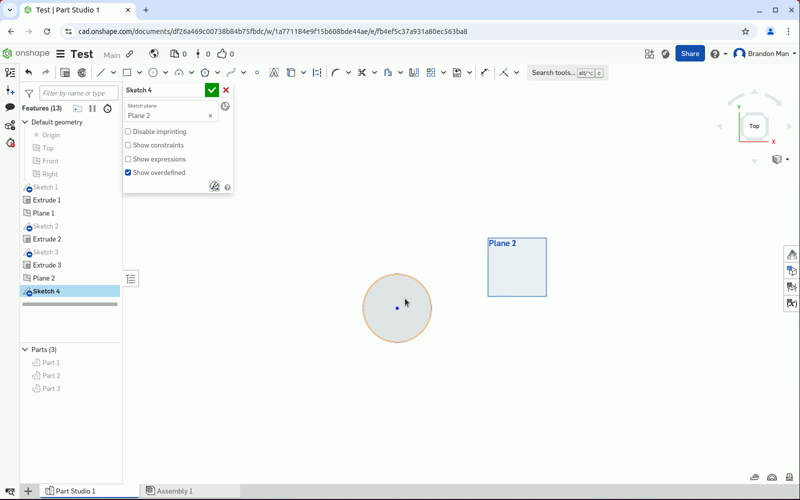
scroll(6)
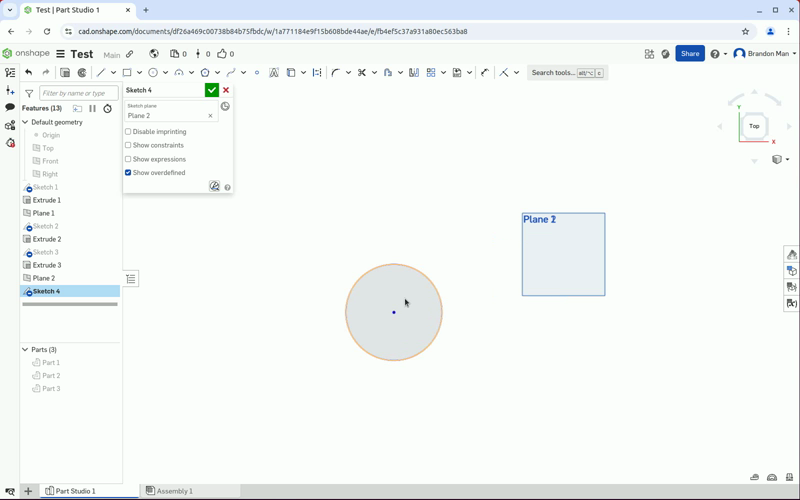
scroll(6)
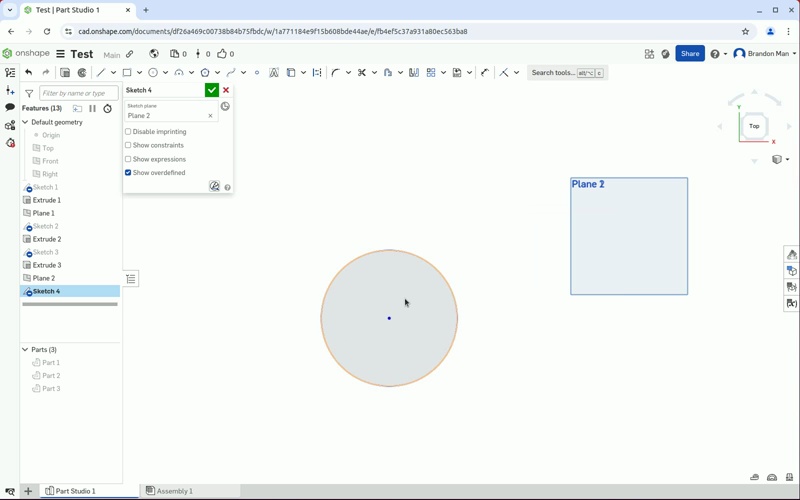
scroll(6)
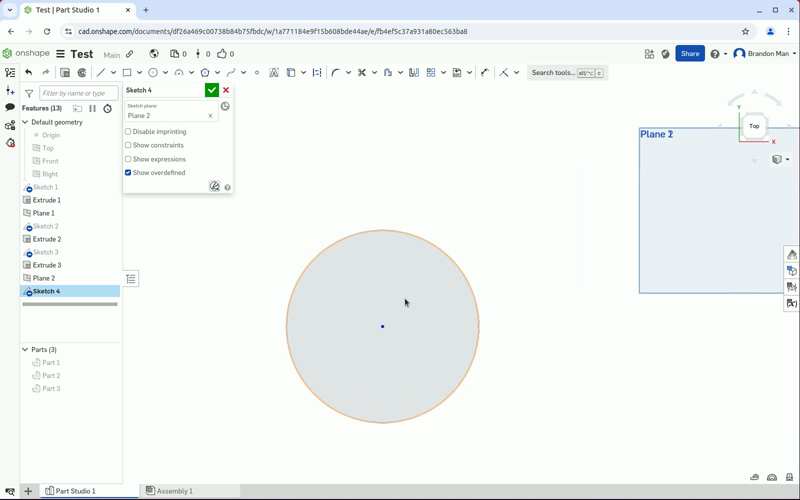
scroll(6)
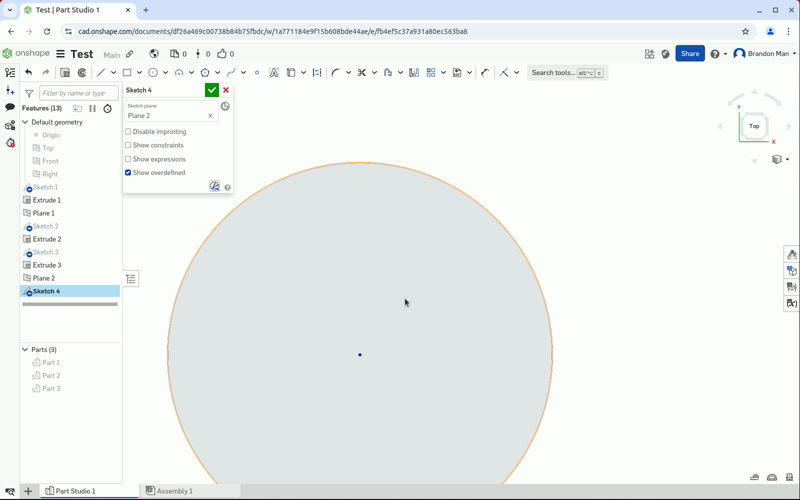
click(405, 298)
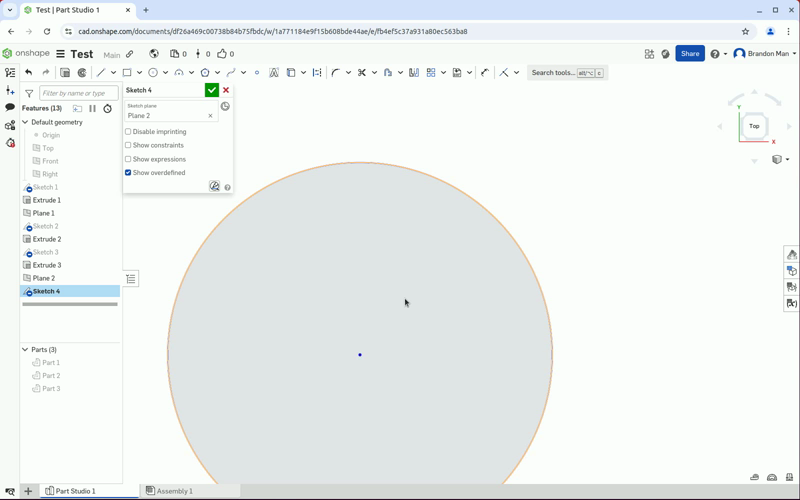
scroll(-6)
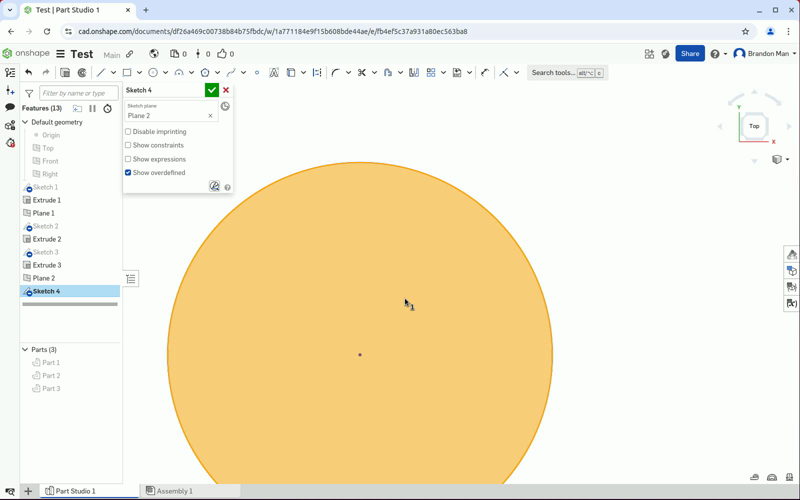
scroll(-6)
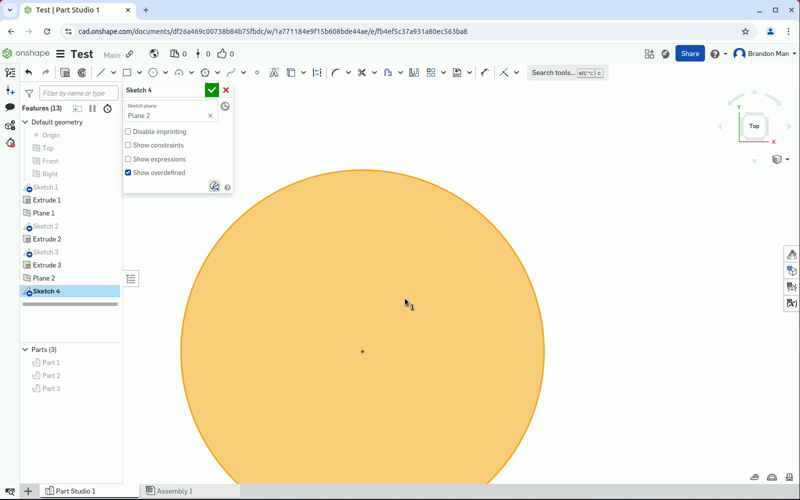
scroll(-6)
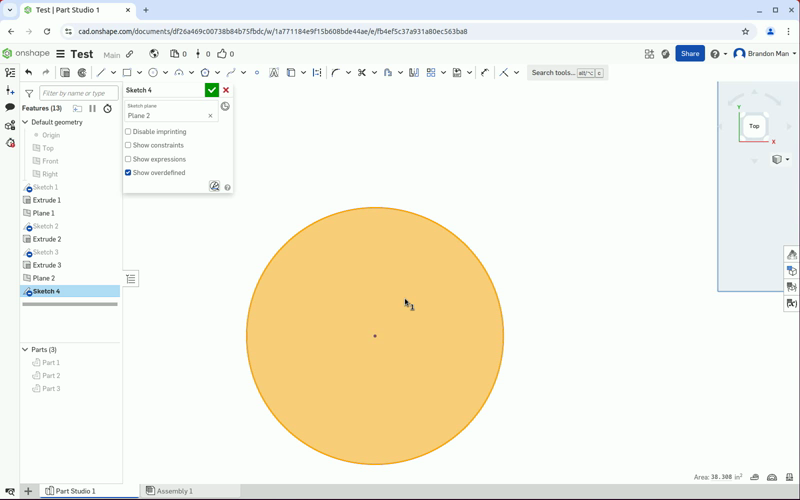
scroll(-6)
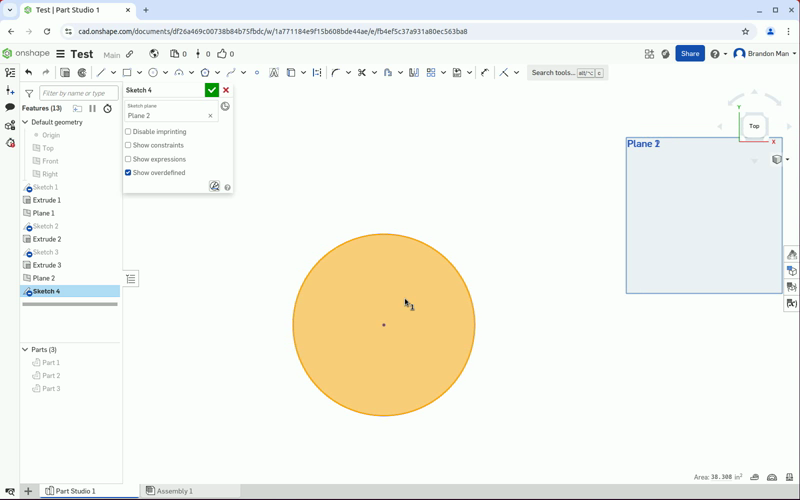
scroll(-6)
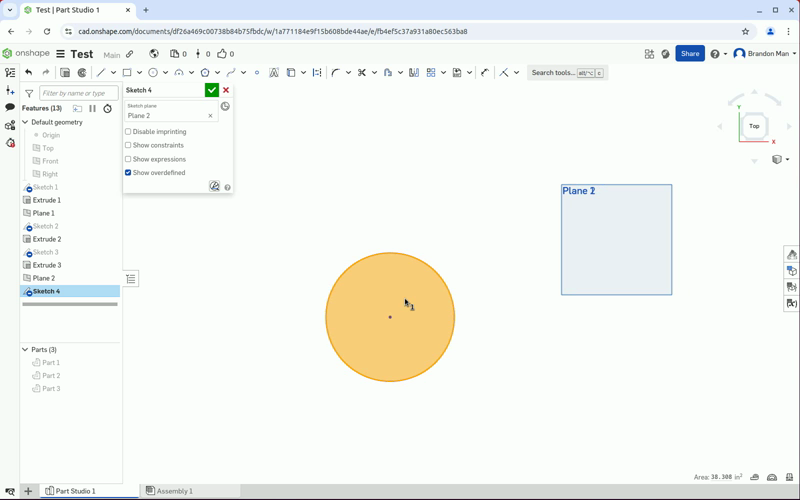
scroll(-6)
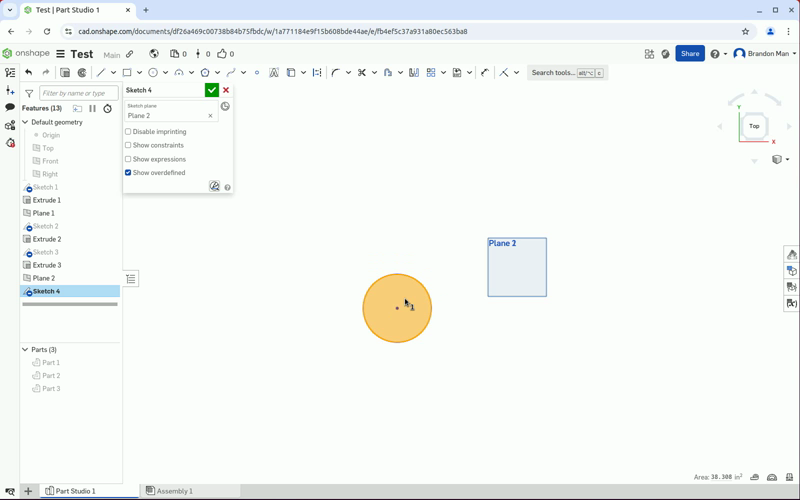
scroll(-6)
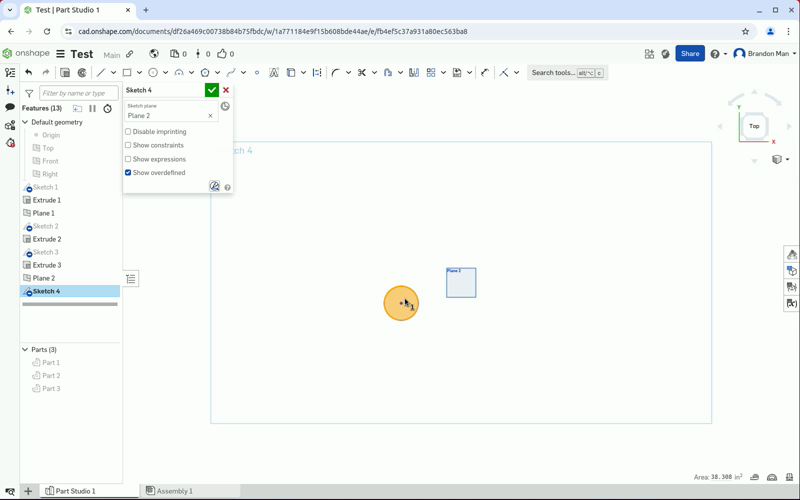
mouse_move(73, 352)
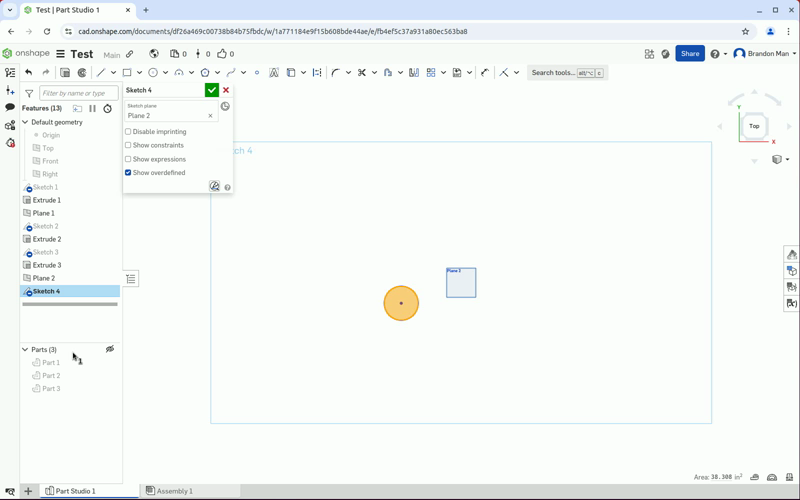
key(shift+y)
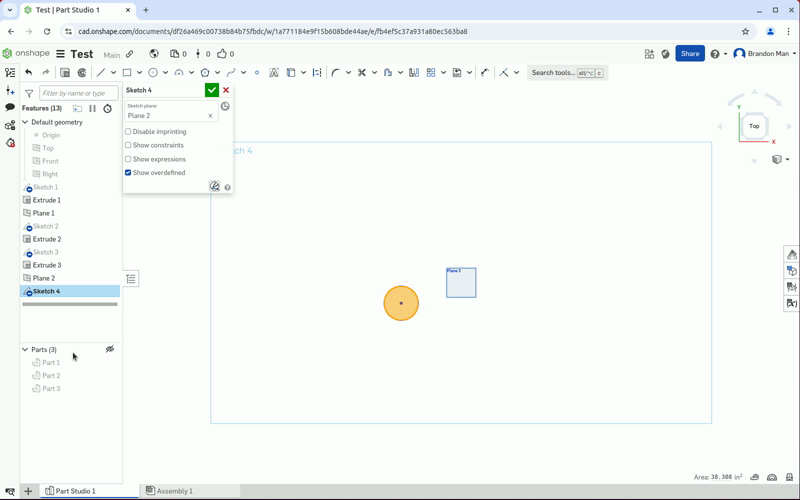
key(shift+e)
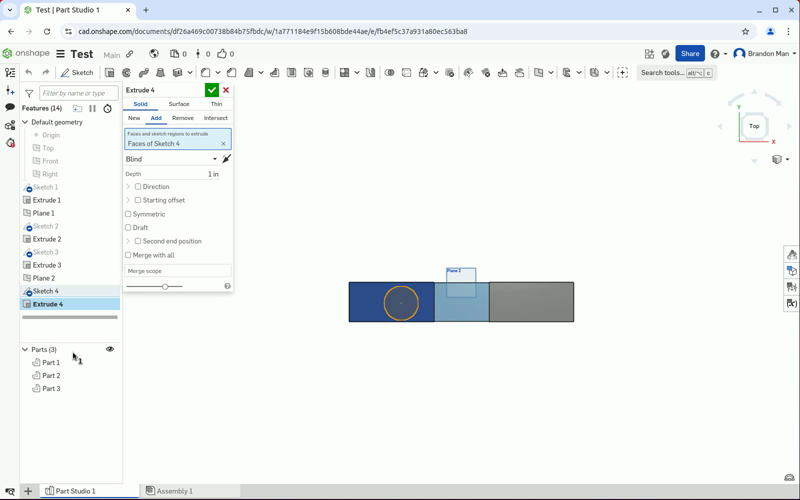
mouse_move(143, 106)
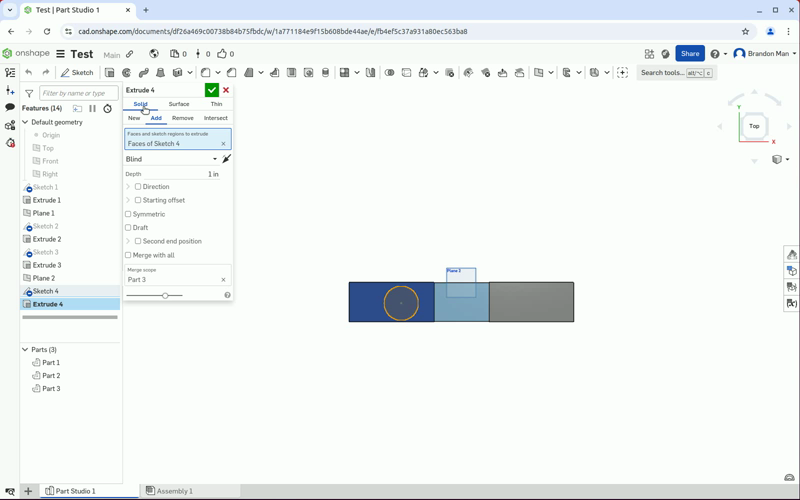
click(143, 106)
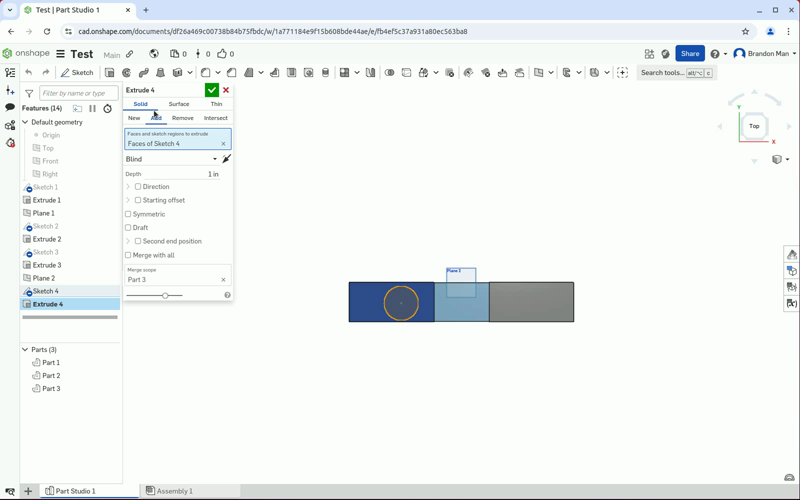
mouse_move(186, 120)
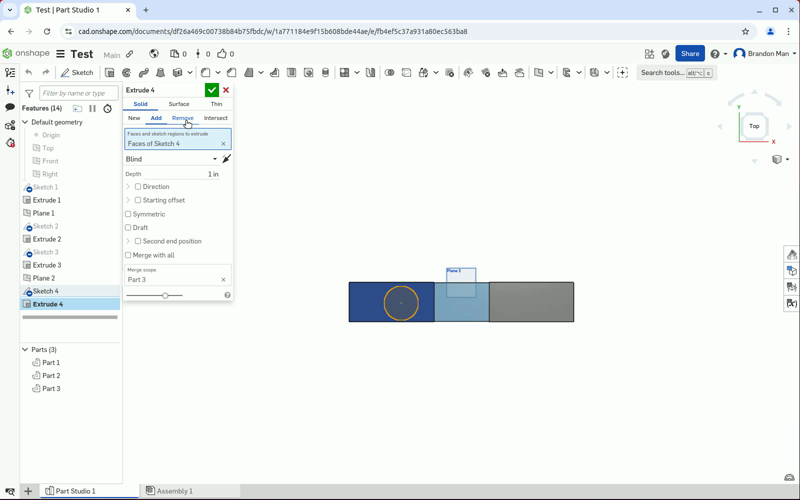
click(186, 120)
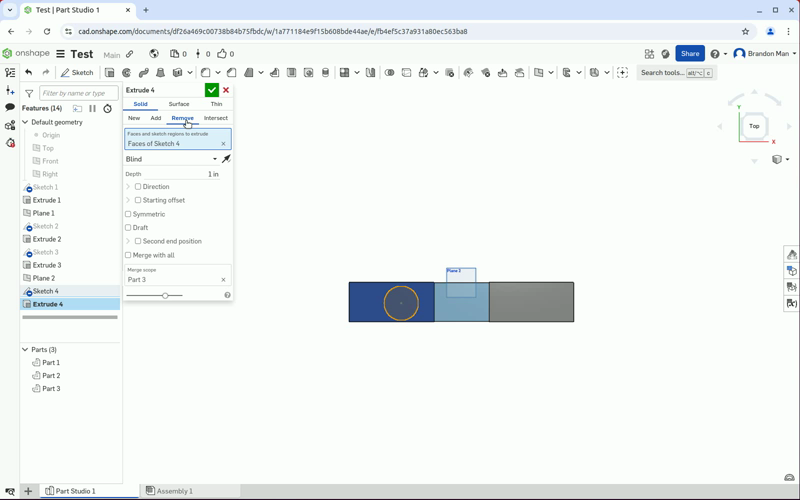
key(tab, 4)
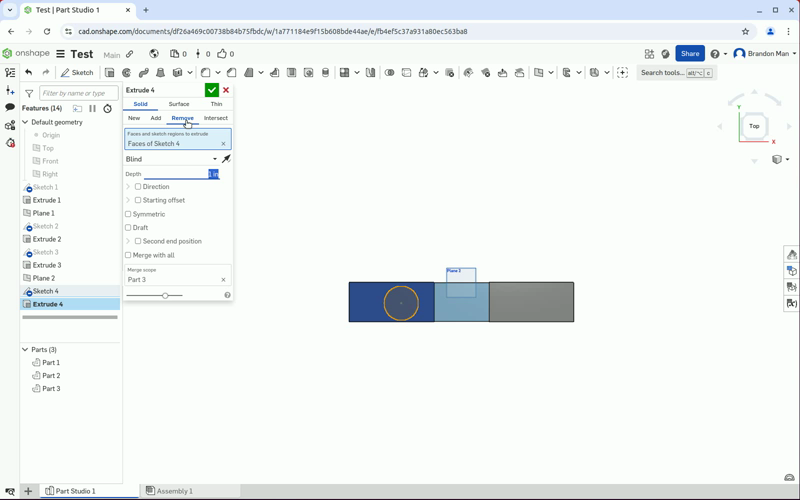
text(14.924)
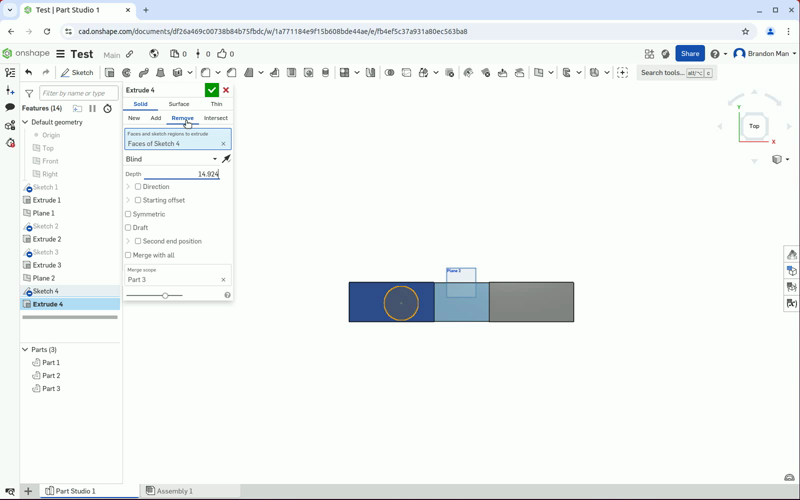
key(tab, 6)
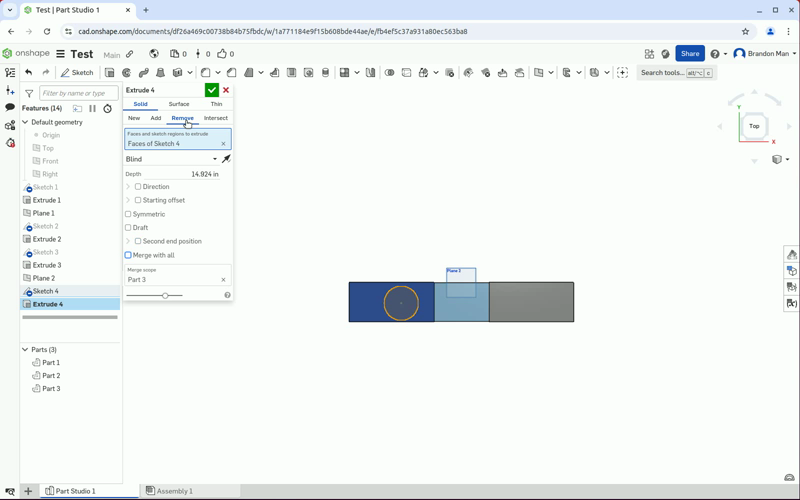
key(space)
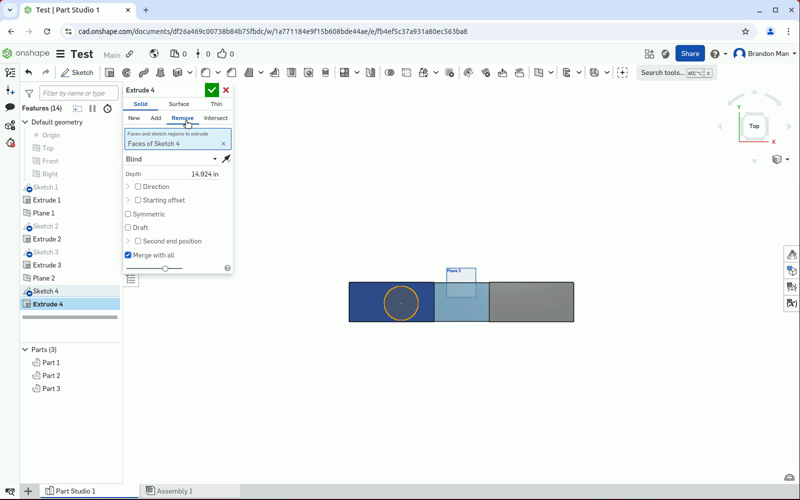
key(enter)
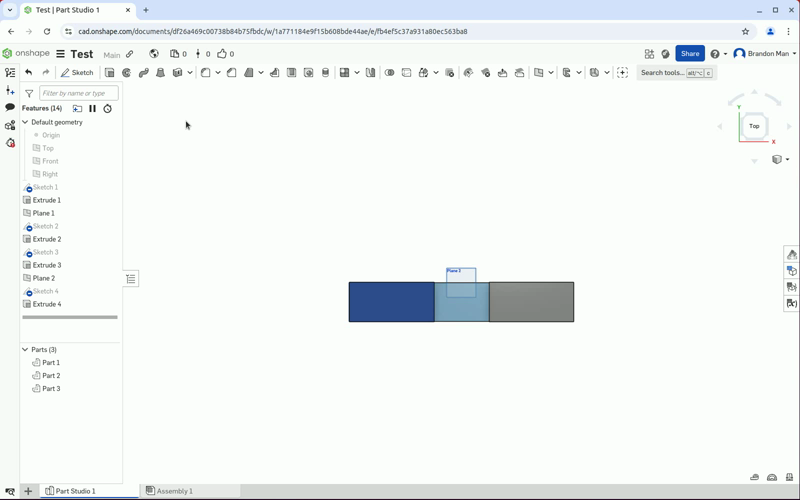
key(shift+h)
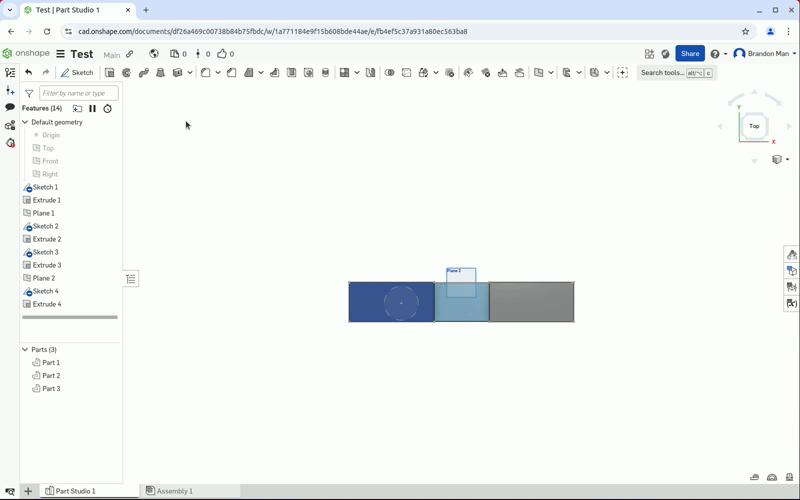
key(shift+h)
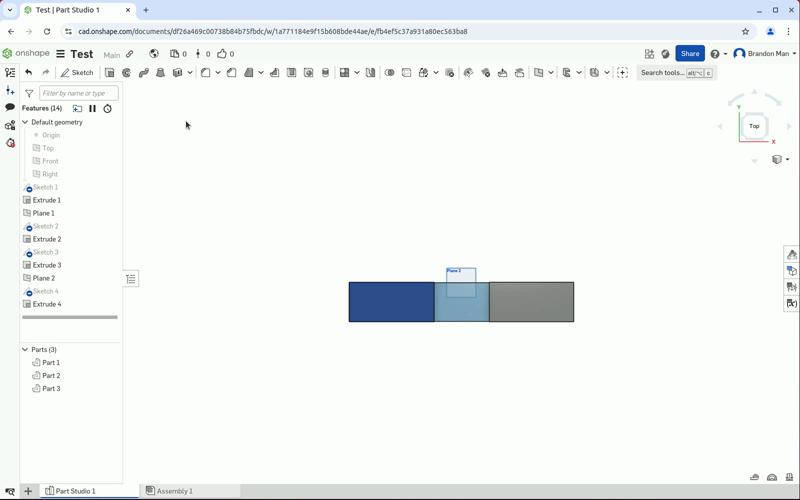
mouse_move(73, 189)
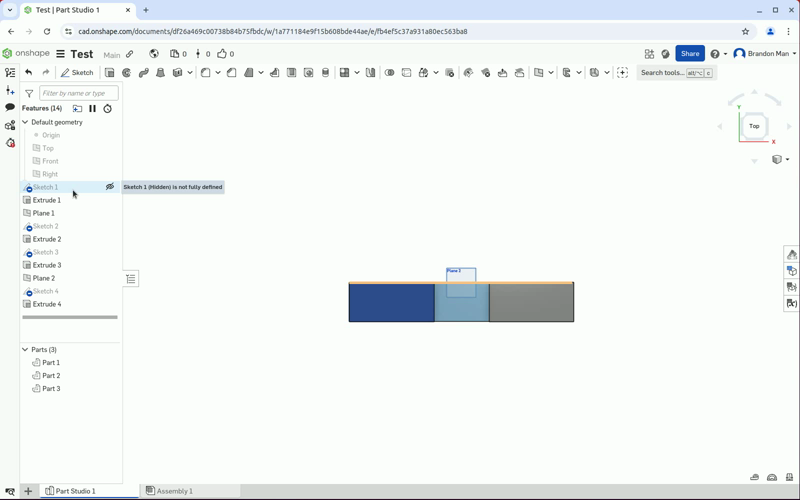
click(73, 189)
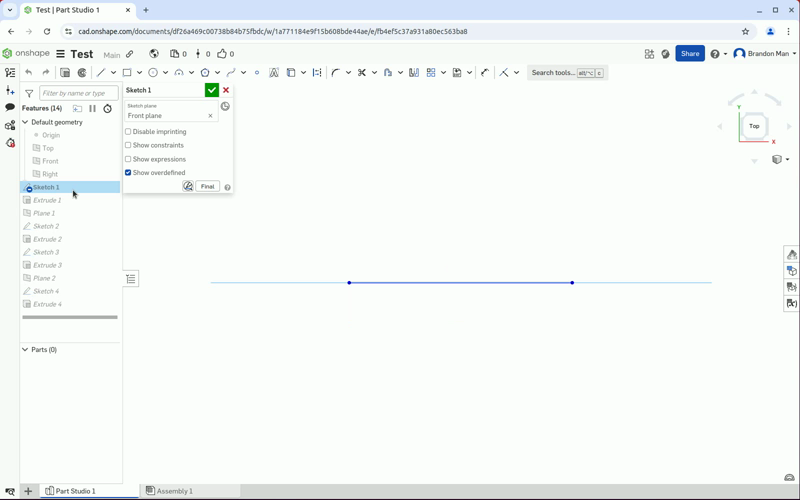
mouse_move(229, 92)
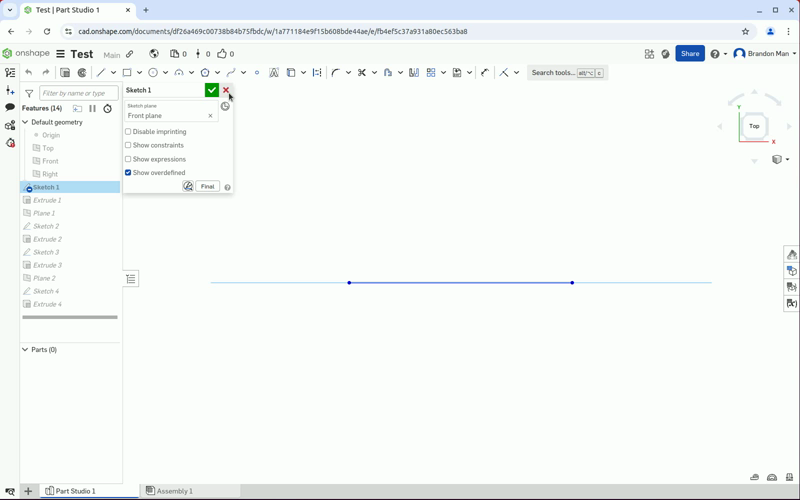
click(229, 92)
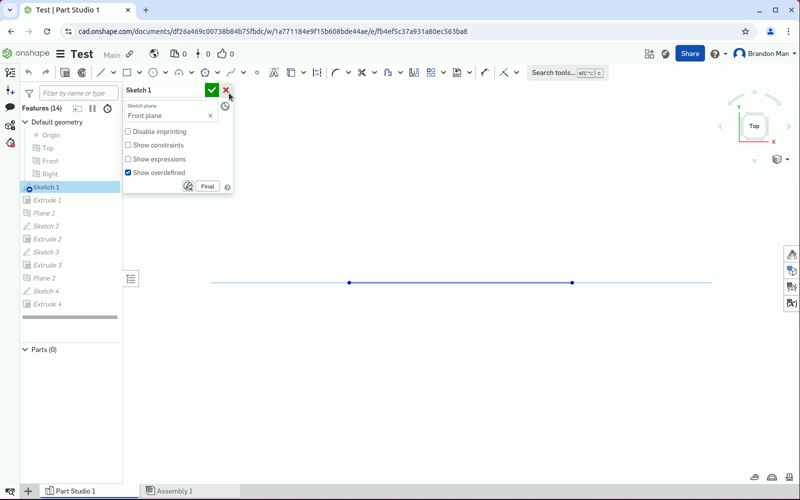
key(shift+s)
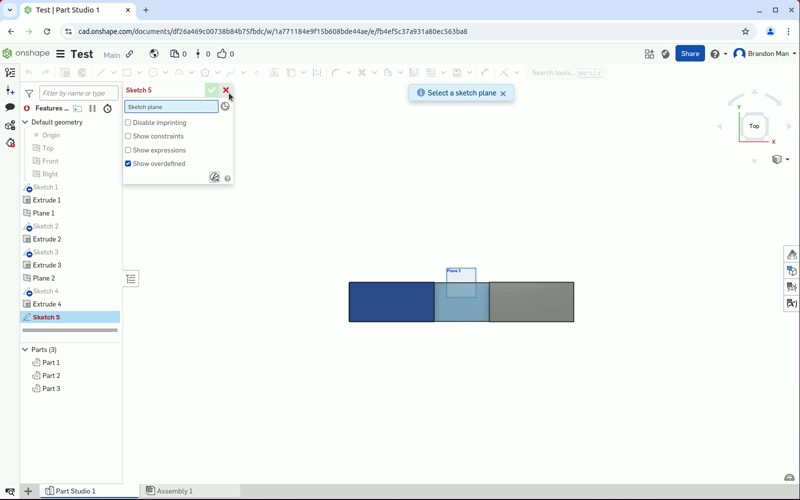
mouse_move(73, 280)
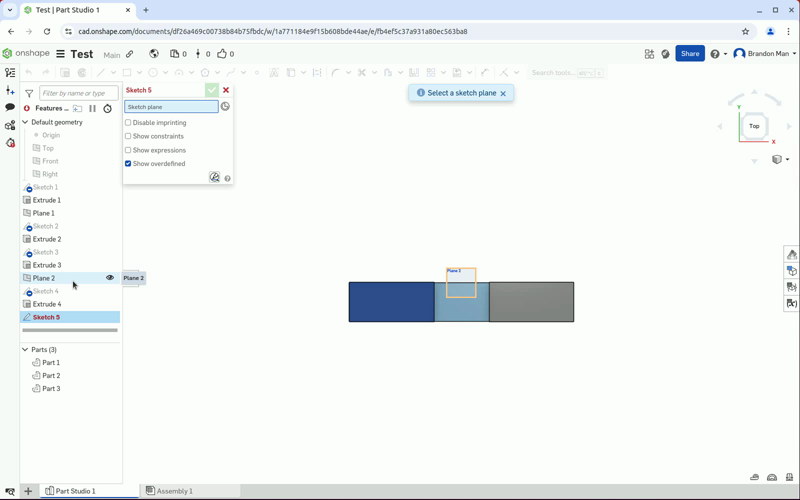
click(73, 280)
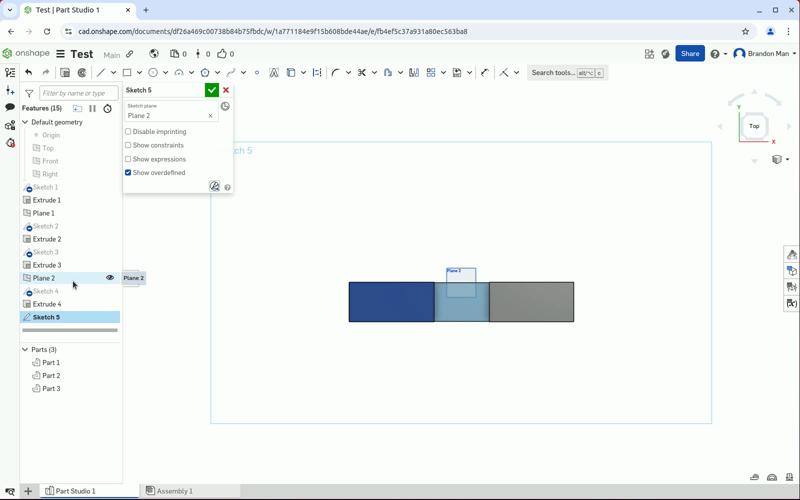
mouse_move(73, 352)
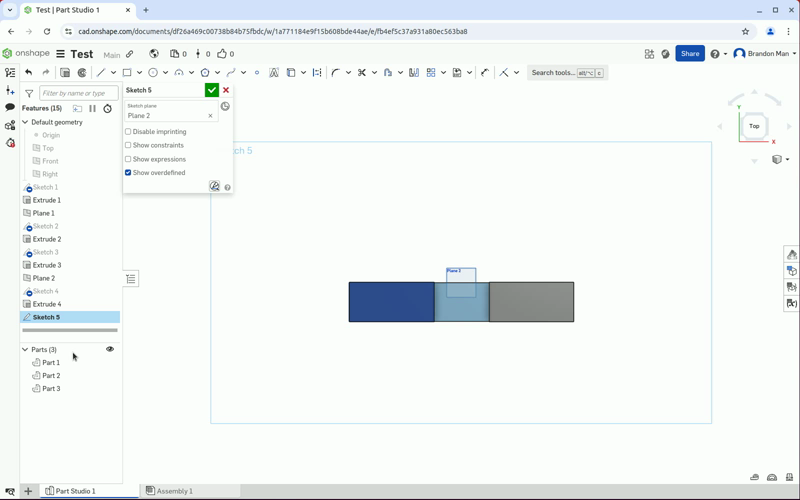
key(y)
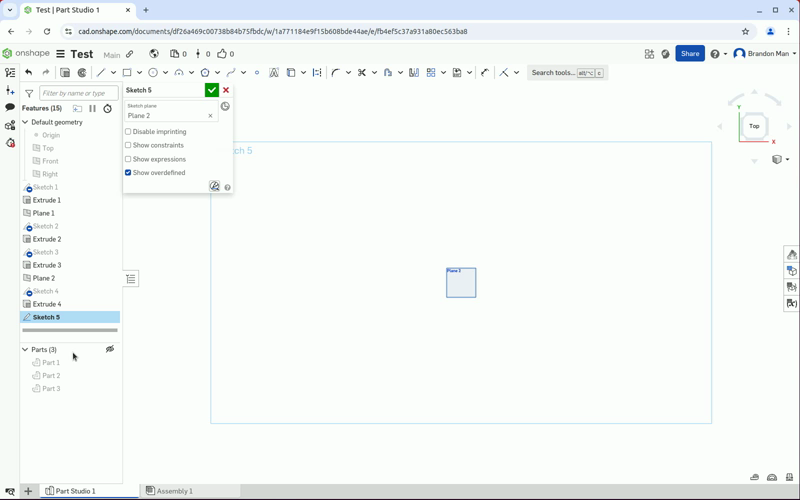
key(c)
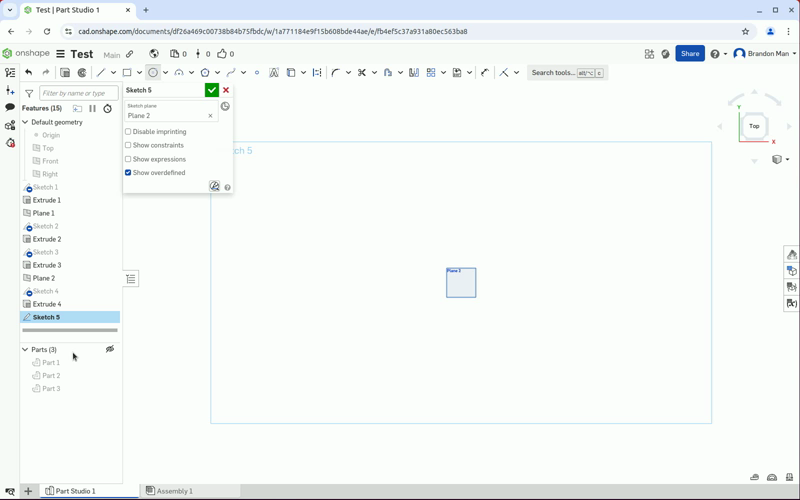
key_down(shift)
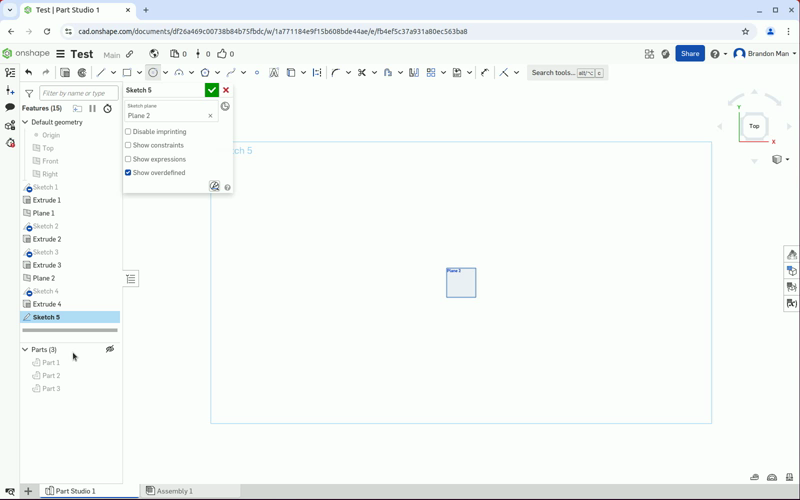
mouse_move(534, 303)
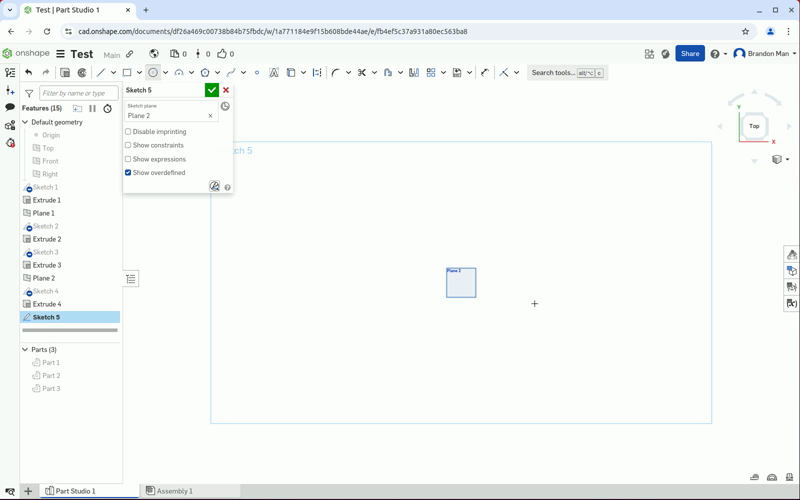
click(534, 303)
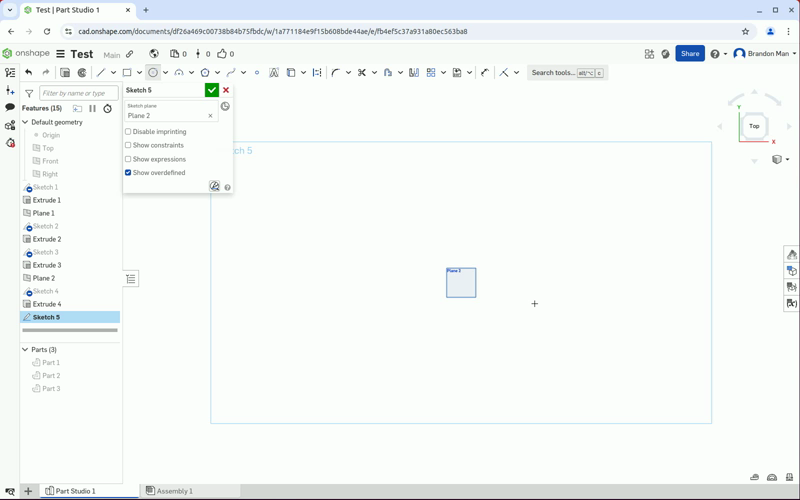
key_up(shift)
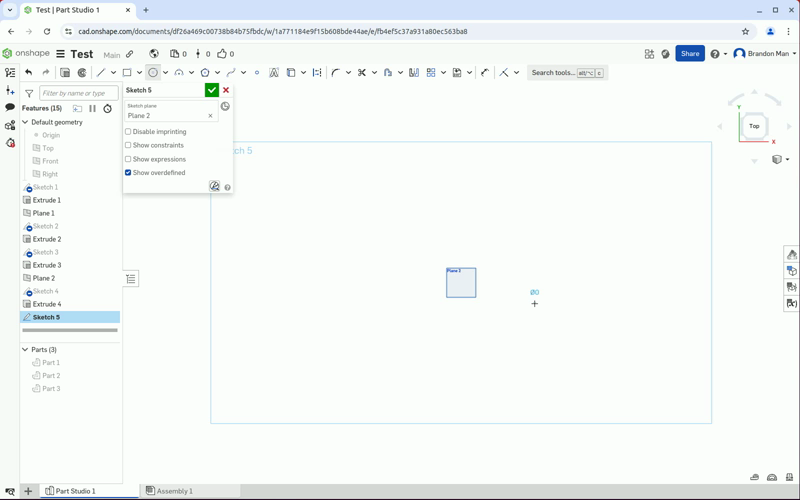
mouse_move(551, 303)
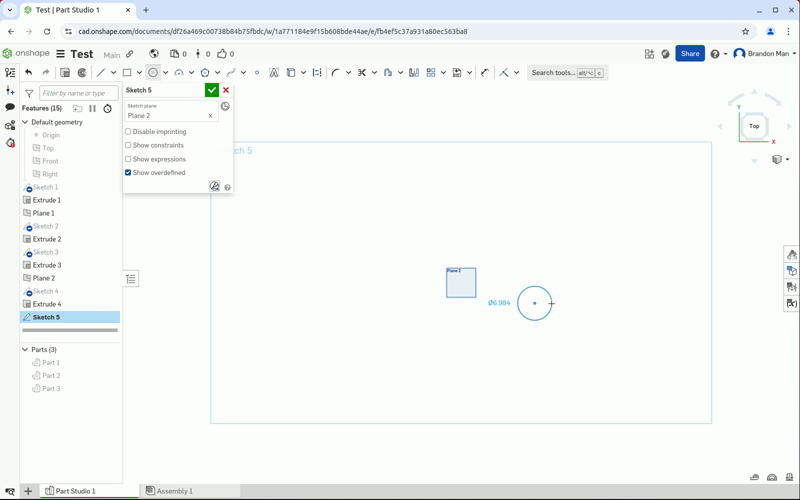
click(551, 303)
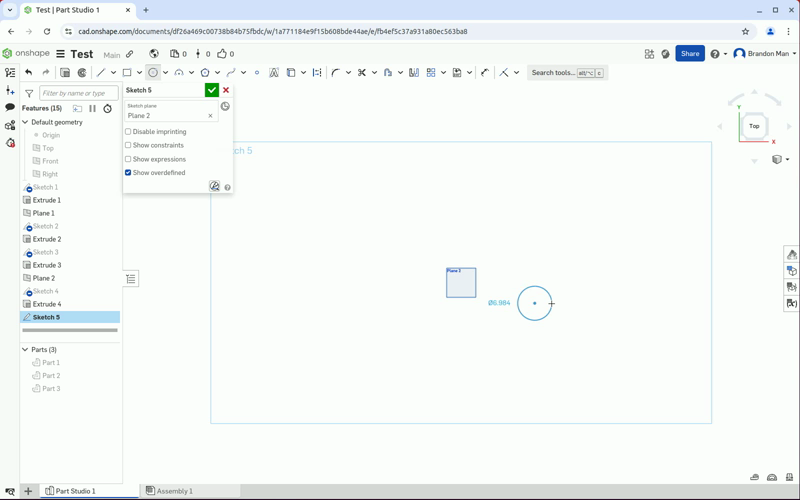
key(esc)
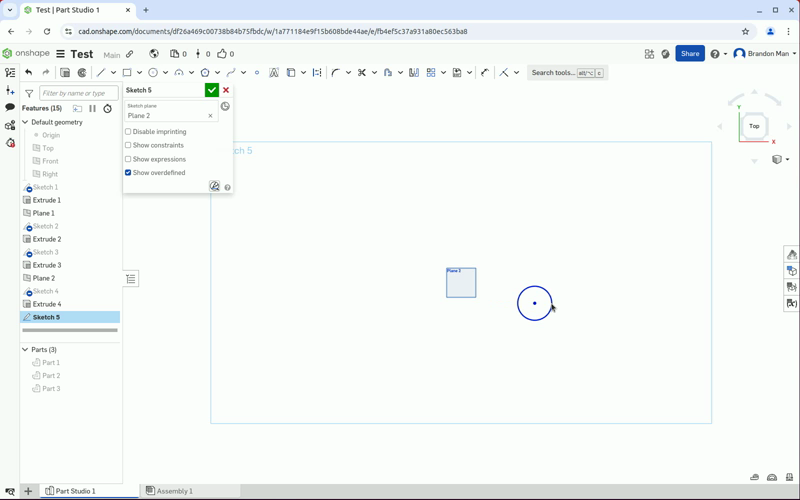
mouse_move(530, 301)
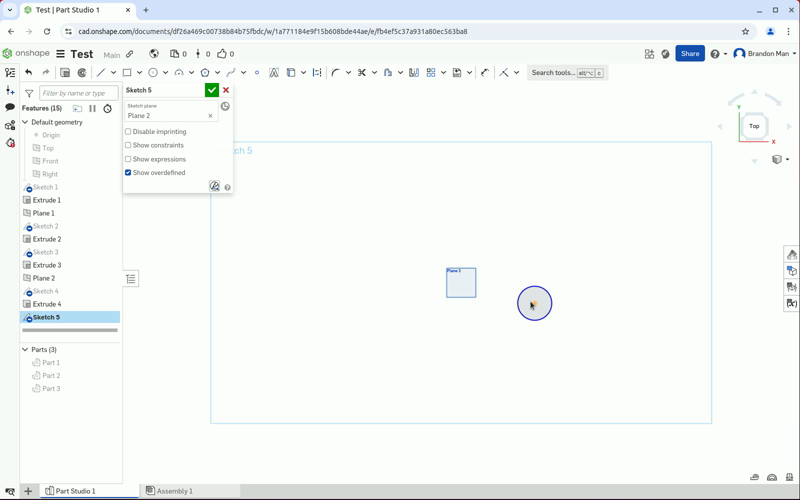
scroll(6)
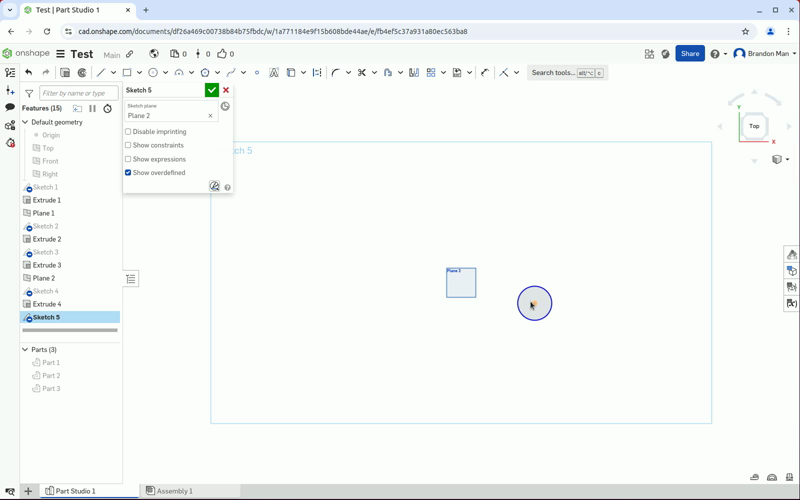
scroll(6)
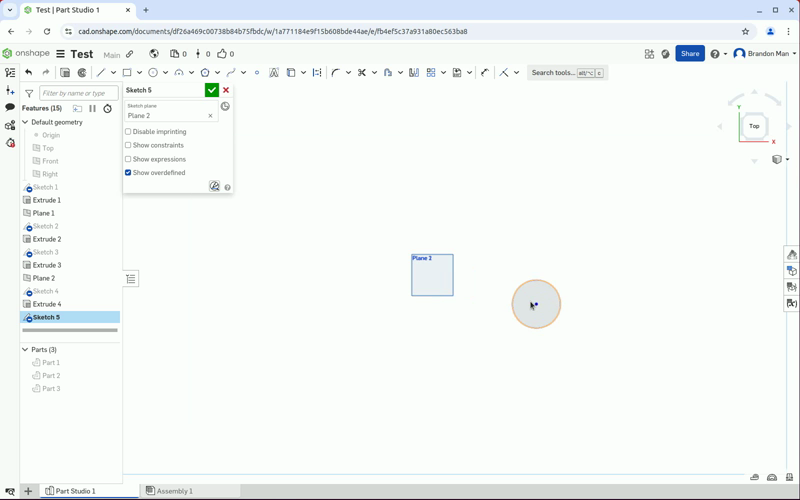
scroll(6)
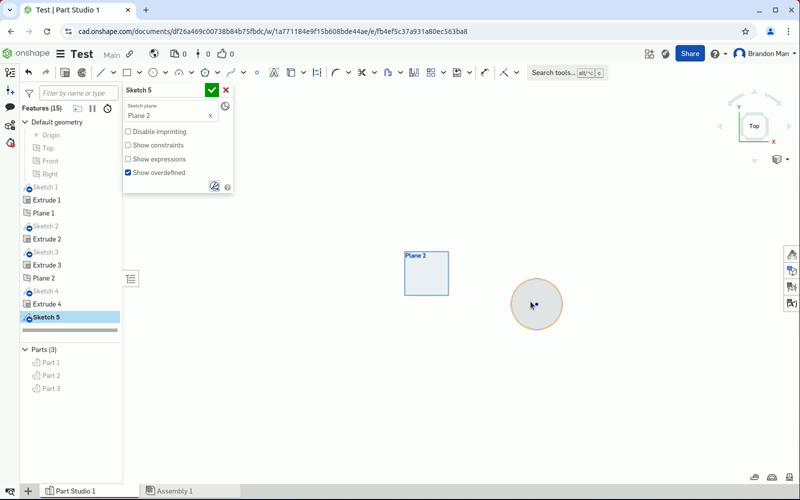
scroll(6)
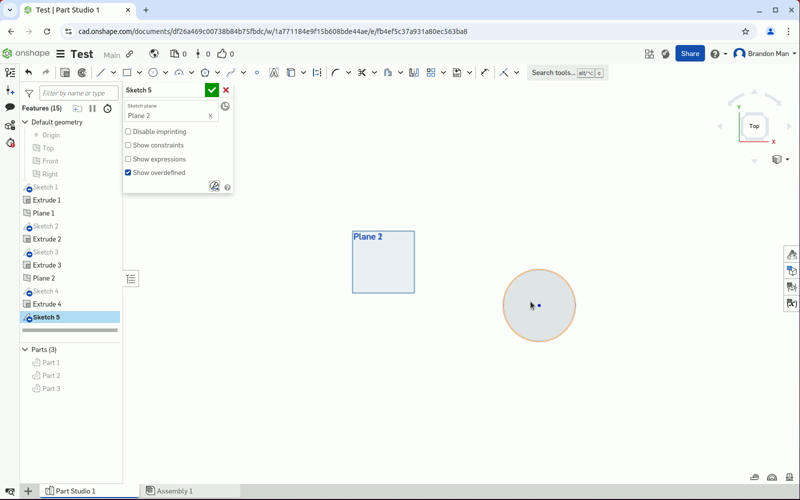
scroll(6)
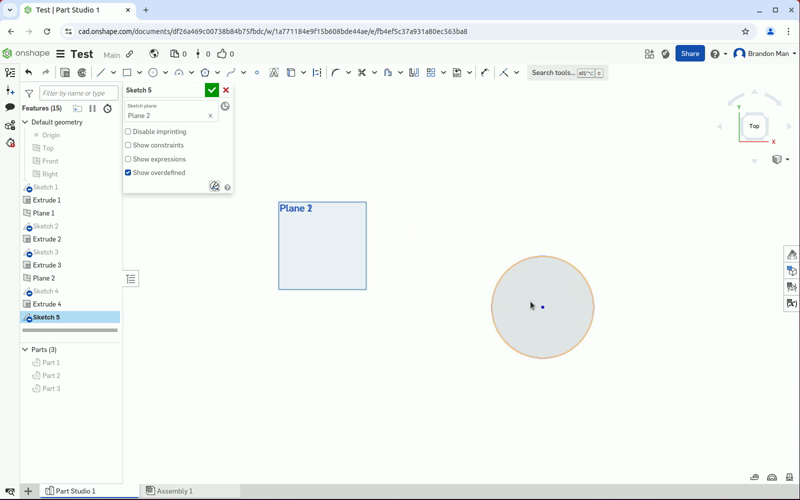
scroll(6)
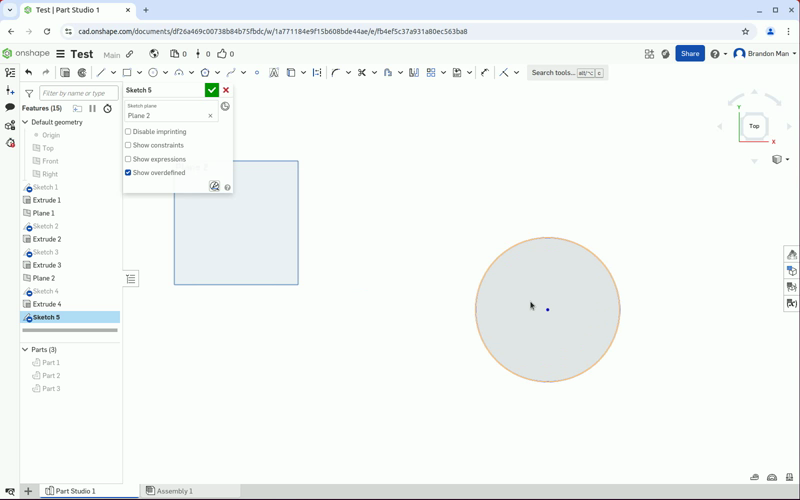
scroll(6)
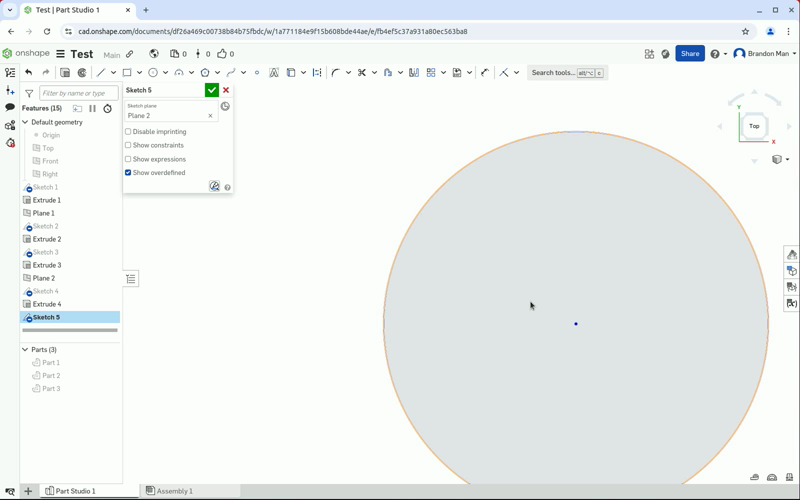
click(530, 301)
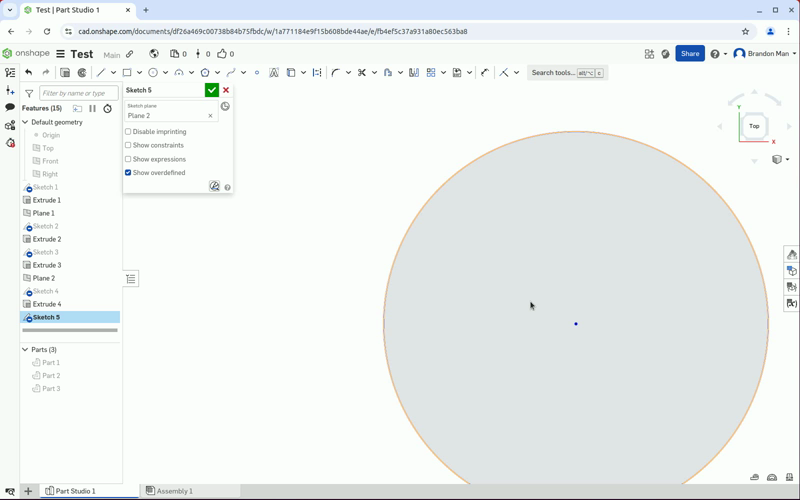
scroll(-6)
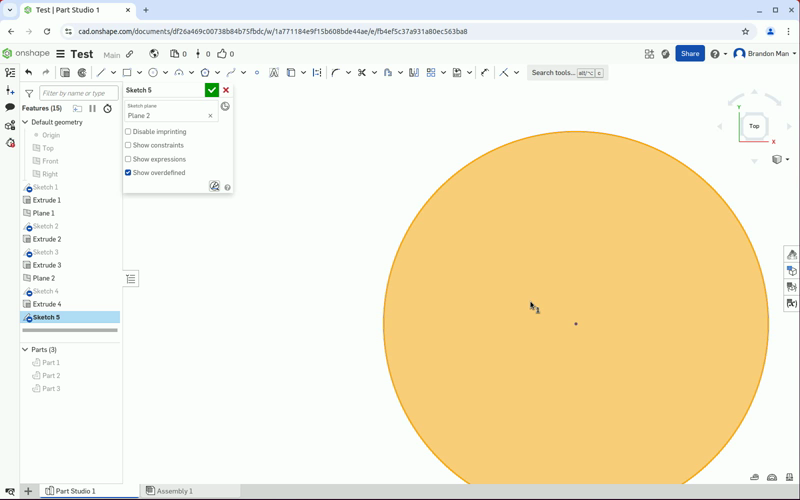
scroll(-6)
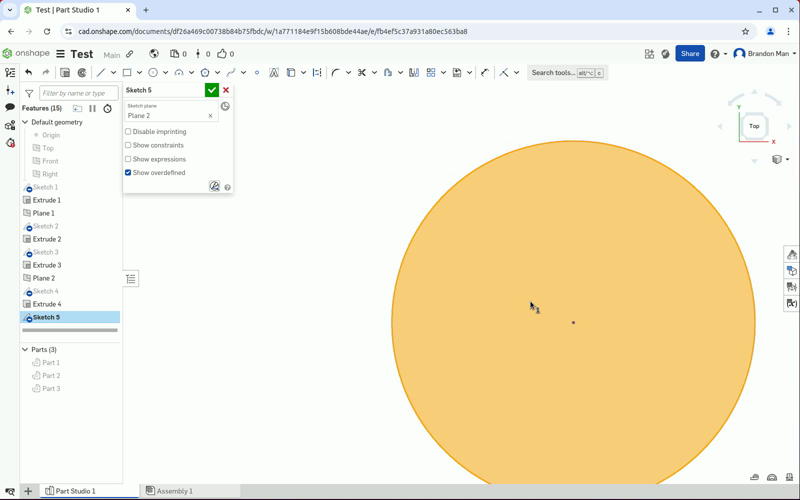
scroll(-6)
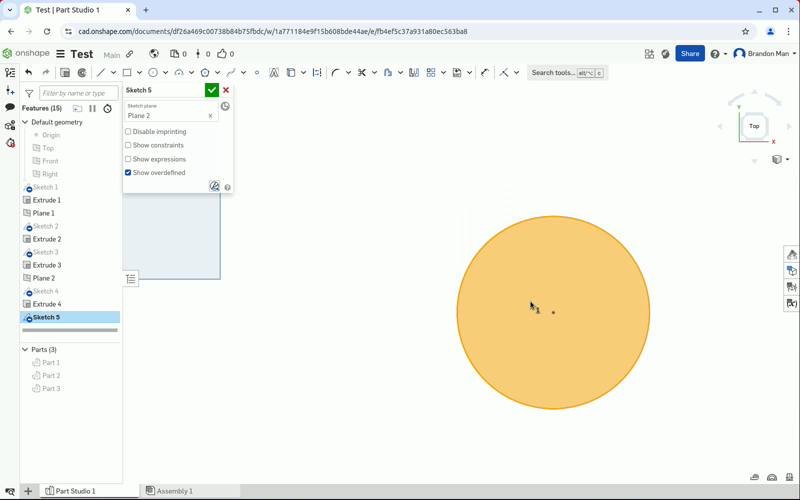
scroll(-6)
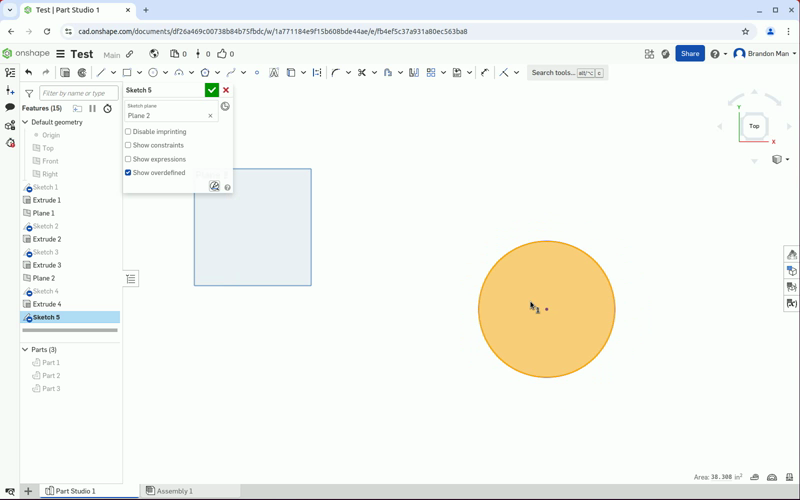
scroll(-6)
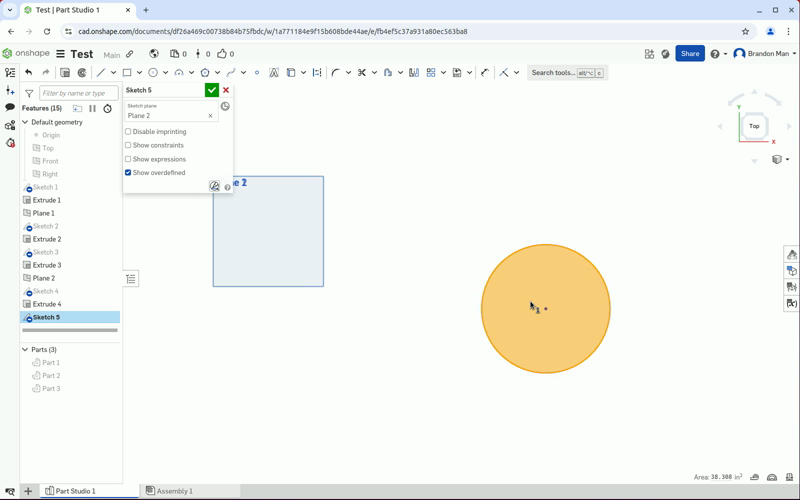
scroll(-6)
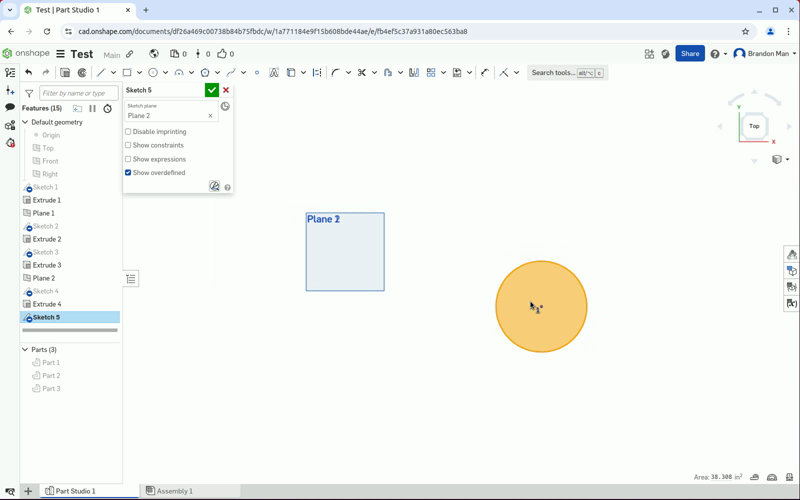
scroll(-6)
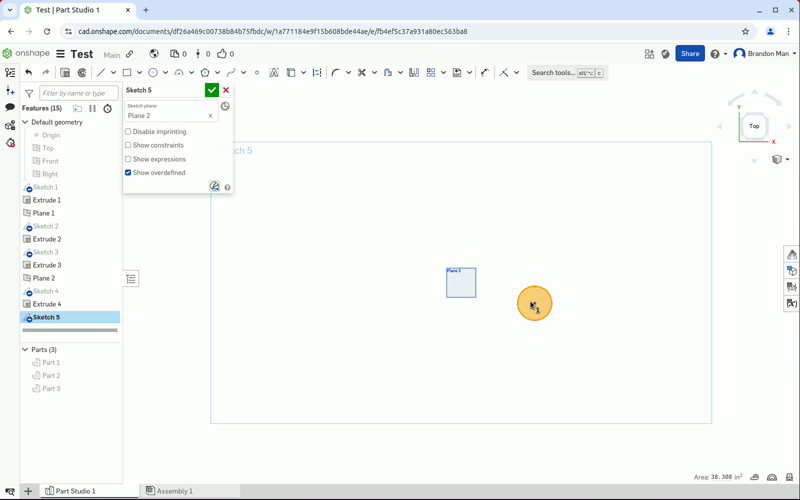
mouse_move(73, 352)
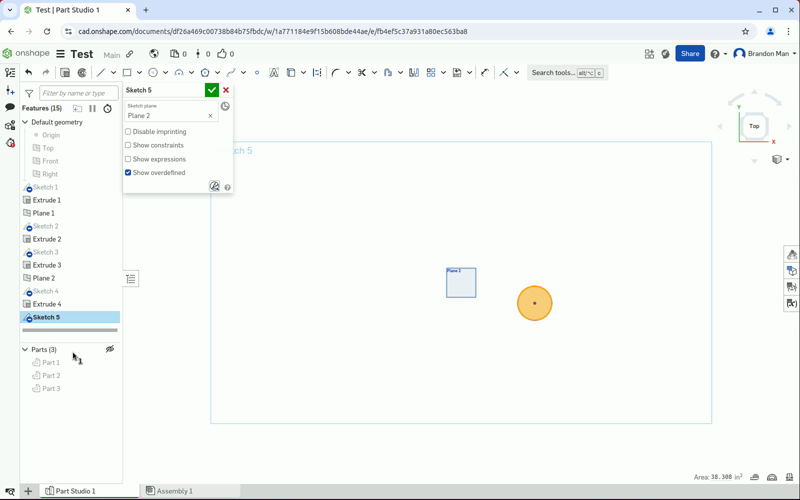
key(shift+y)
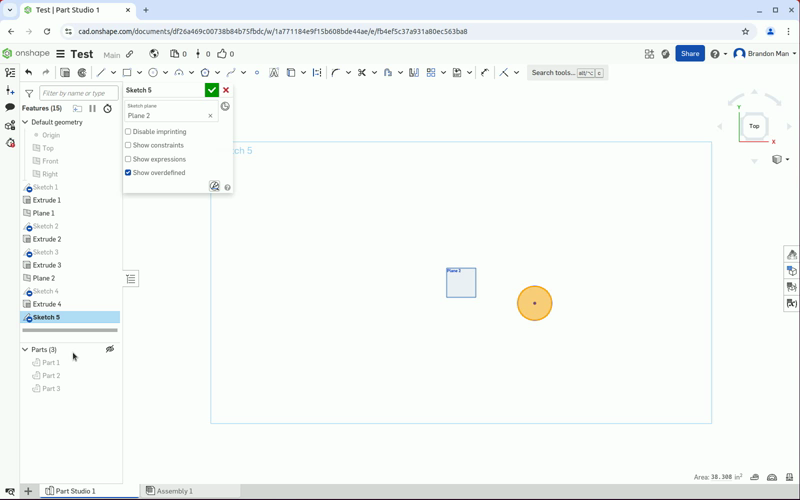
key(shift+e)
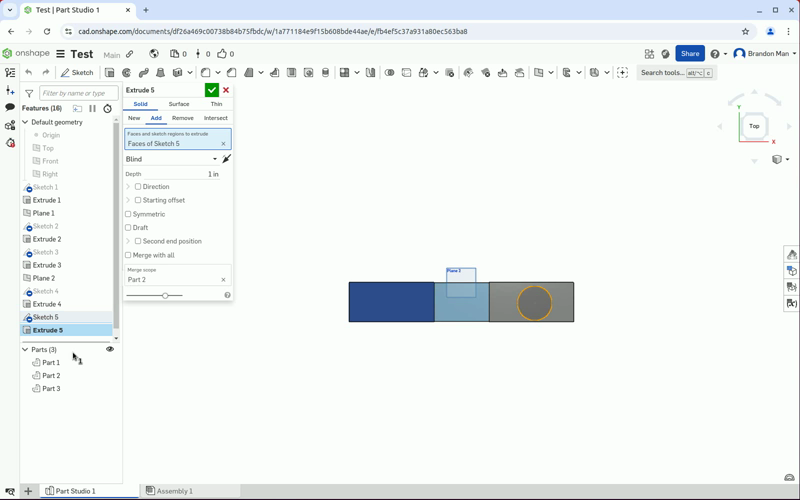
mouse_move(143, 106)
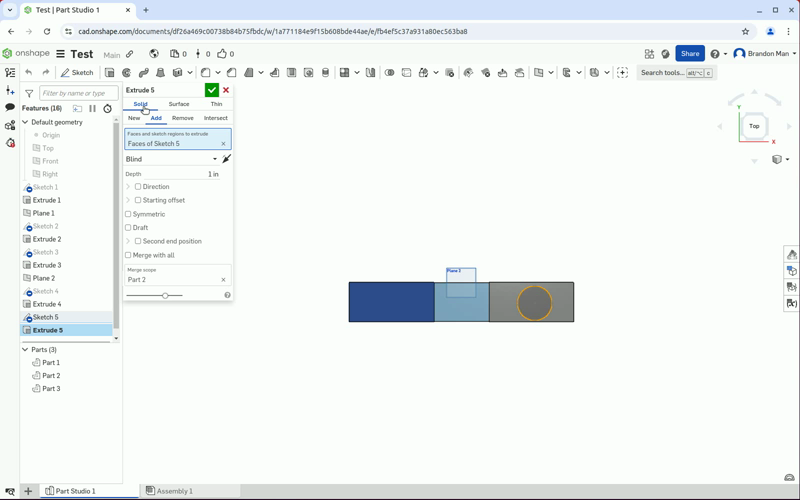
click(143, 106)
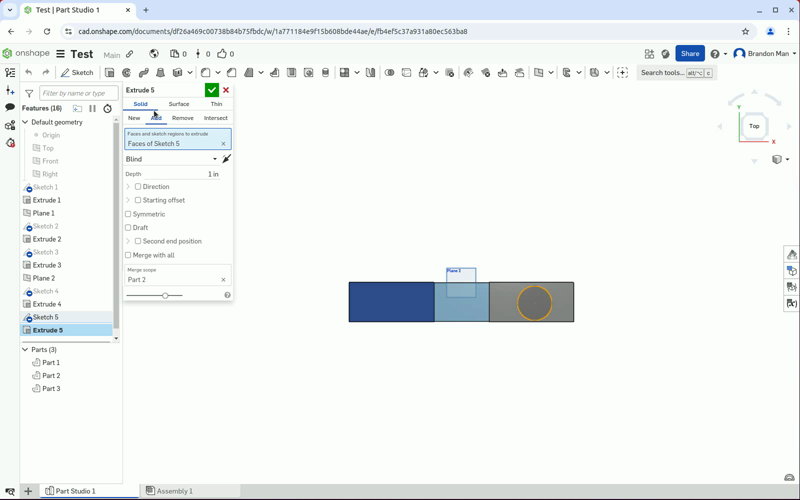
mouse_move(186, 120)
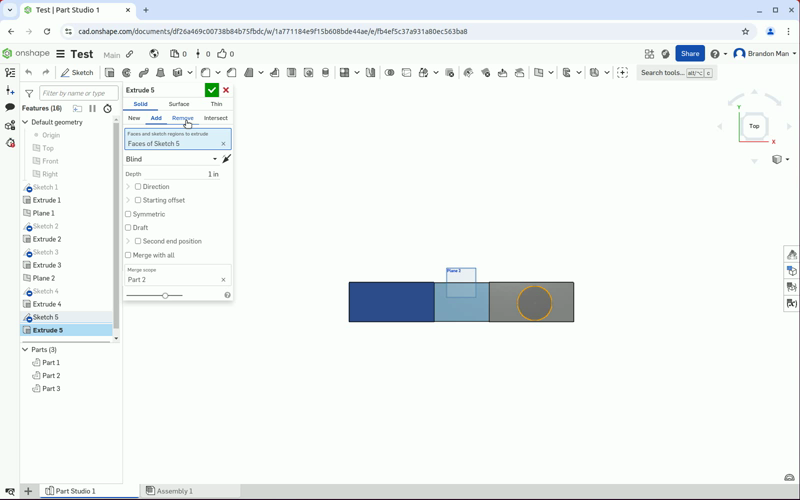
click(186, 120)
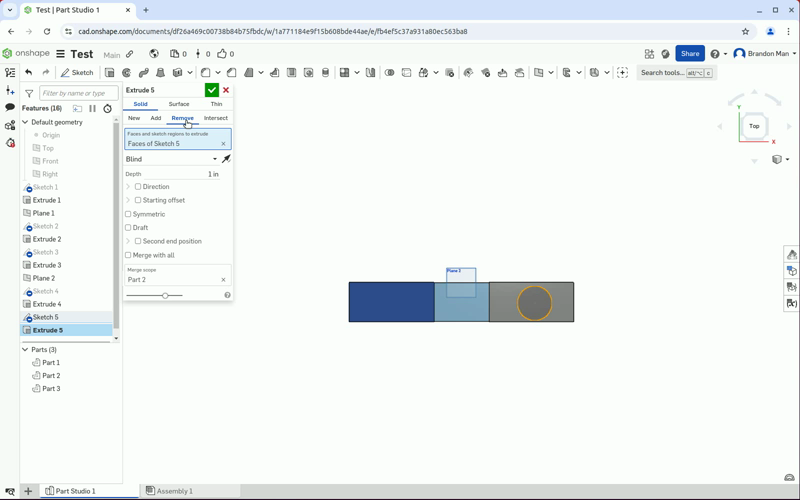
key(tab, 4)
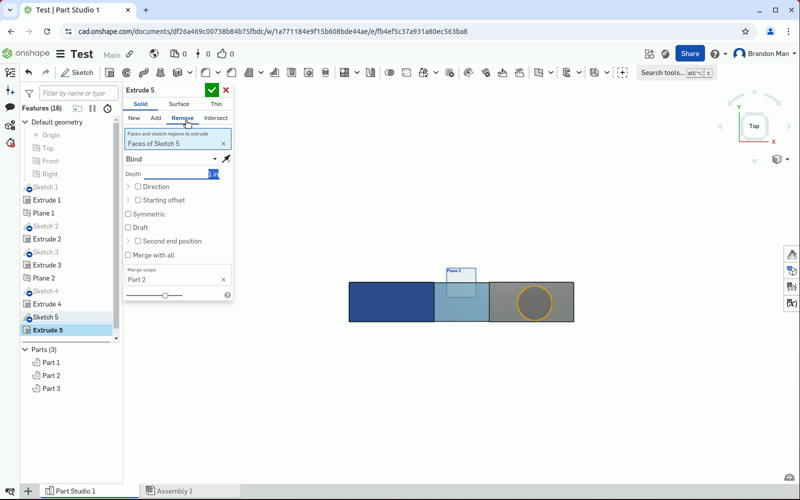
text(14.924)
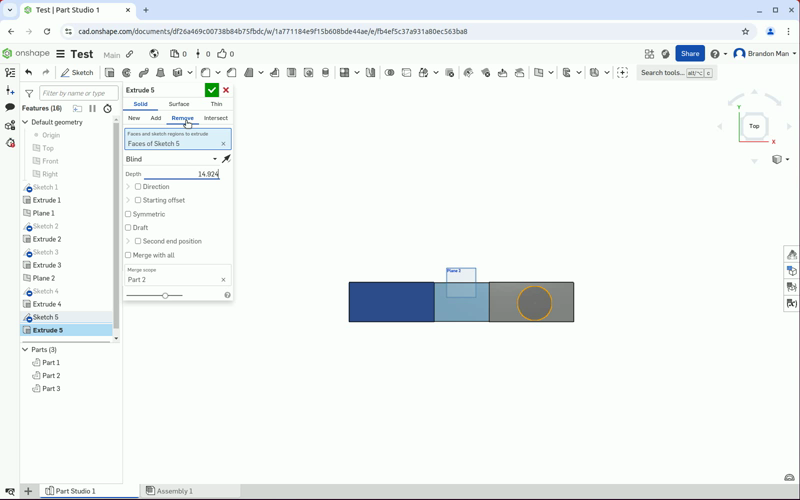
key(tab, 6)
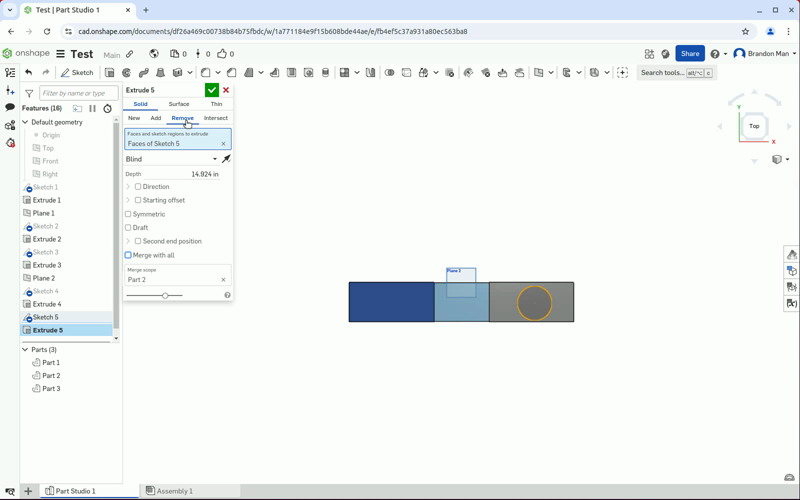
key(space)
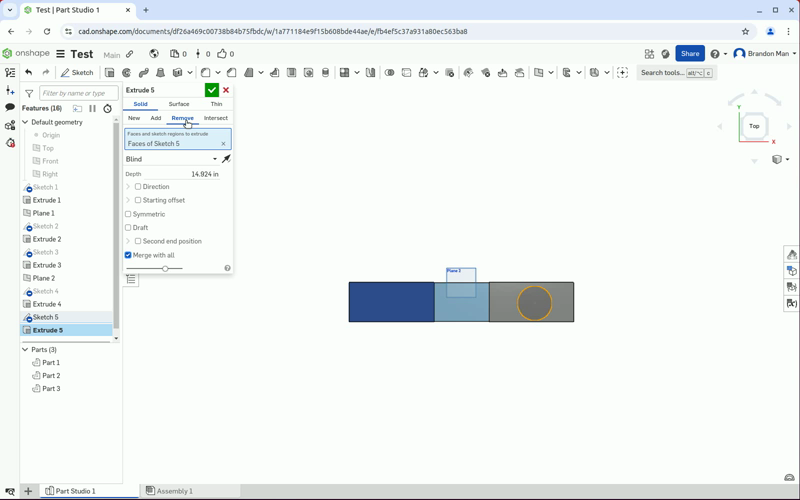
key(enter)
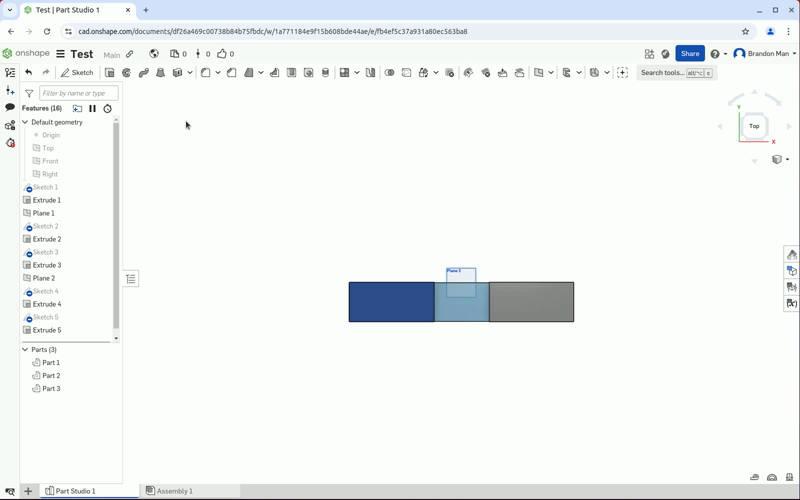
key(shift+h)
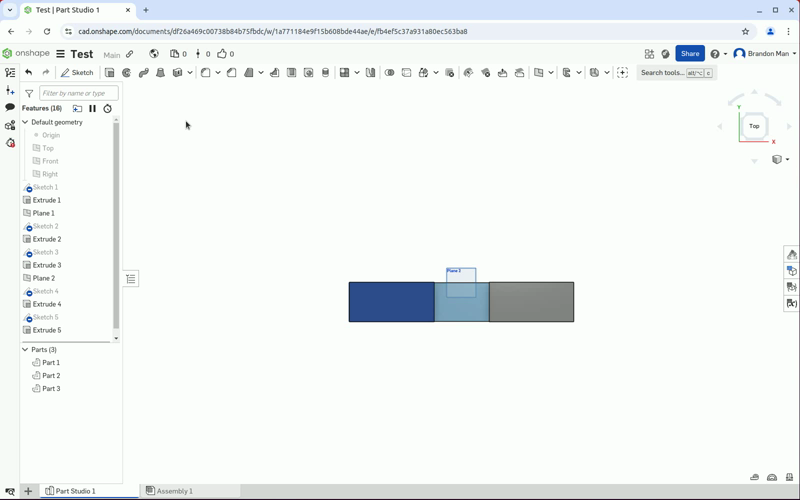
key(shift+h)
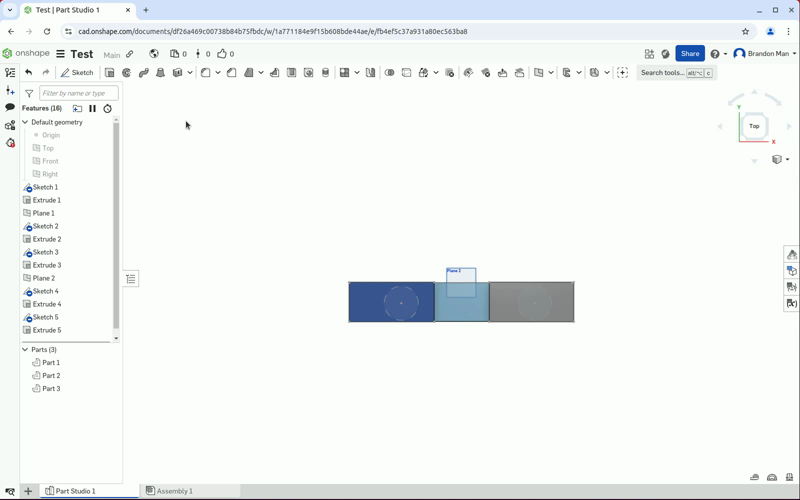
key(shift+7)
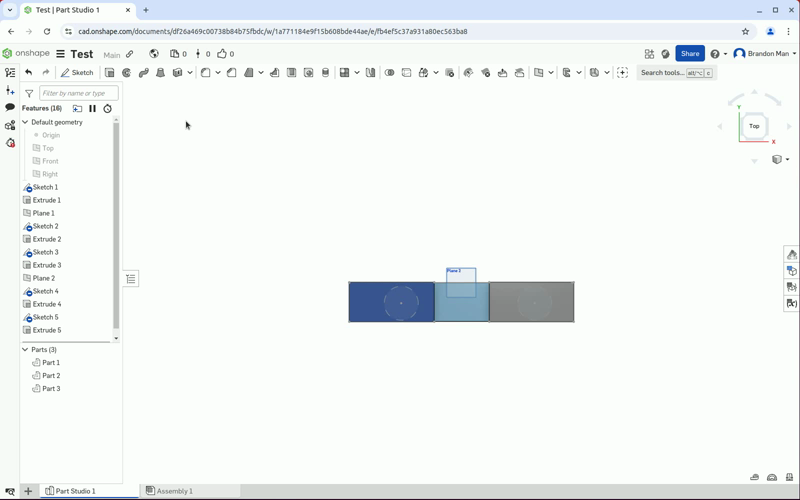
key(up, 3)
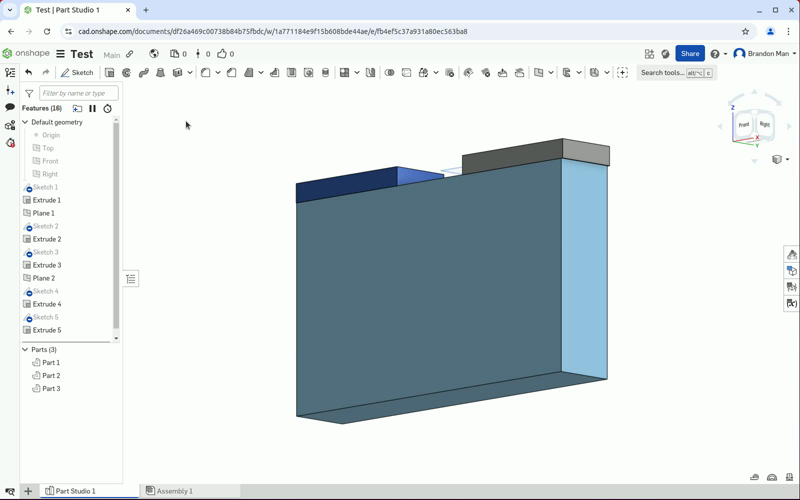
key(left, 3)
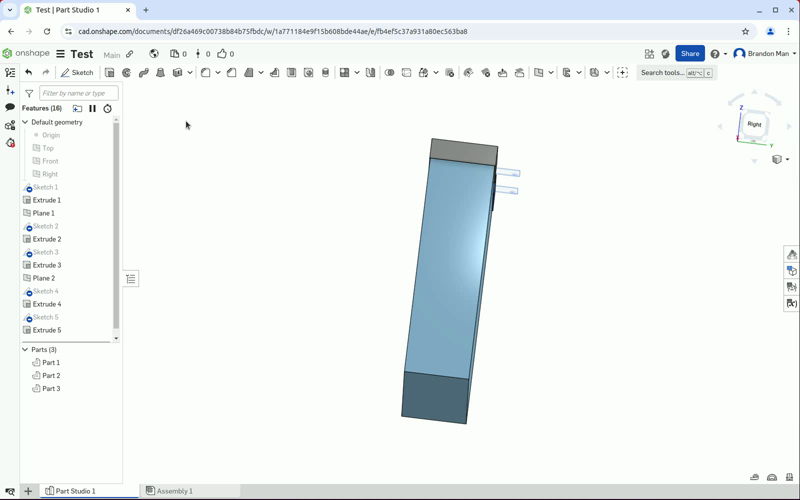
key(right, 3)
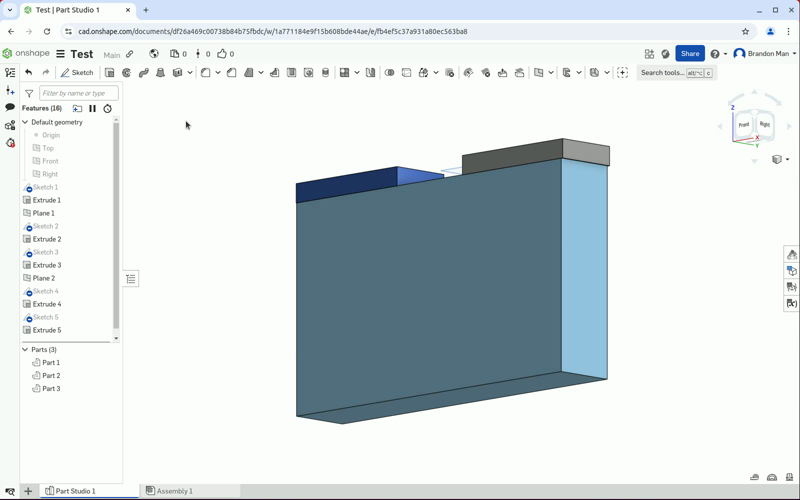
key(down, 3)
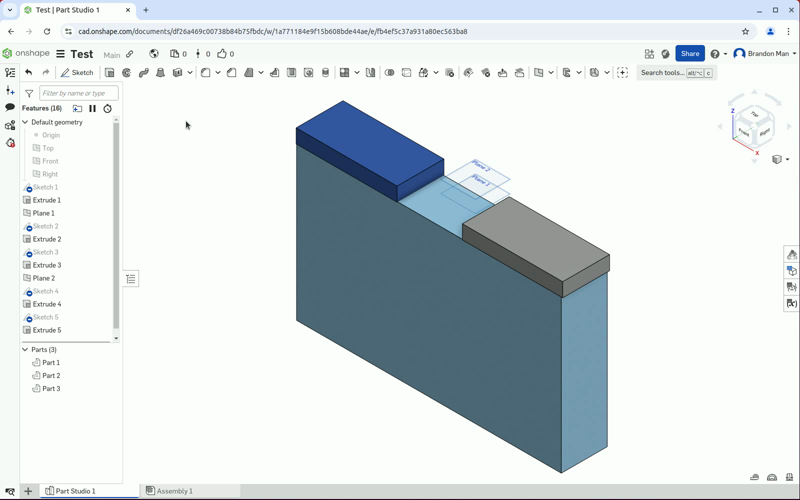
mouse_move(69, 189)
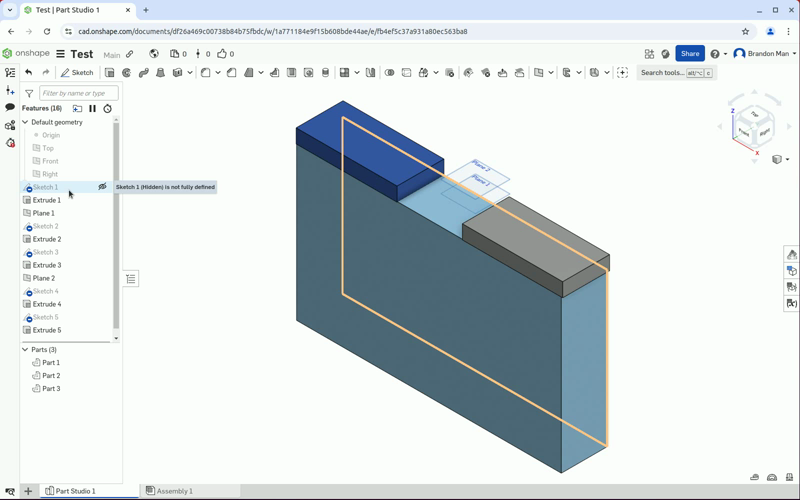
click(69, 189)